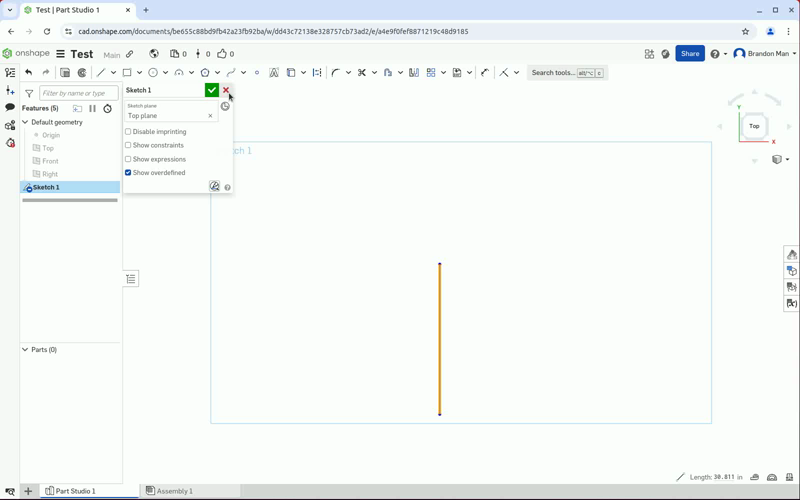
key(shift+h)
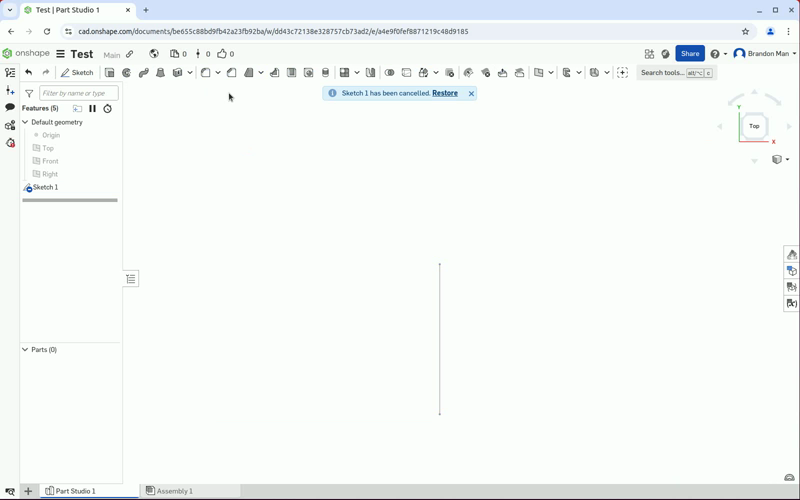
key(shift+s)
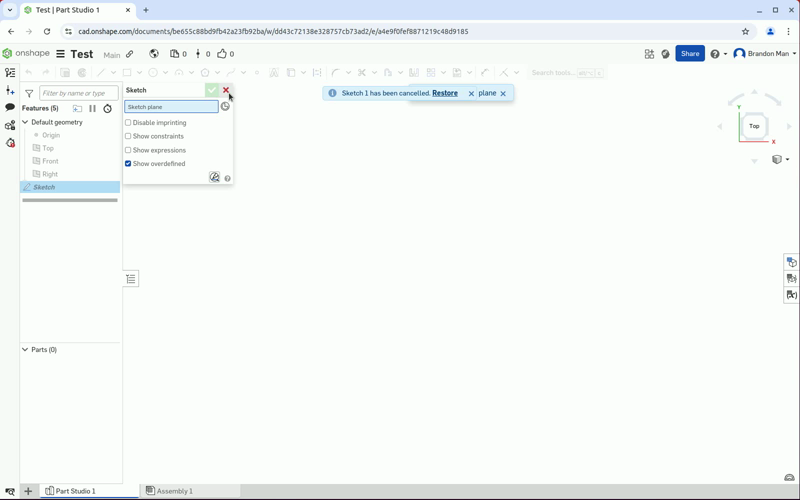
mouse_move(73, 150)
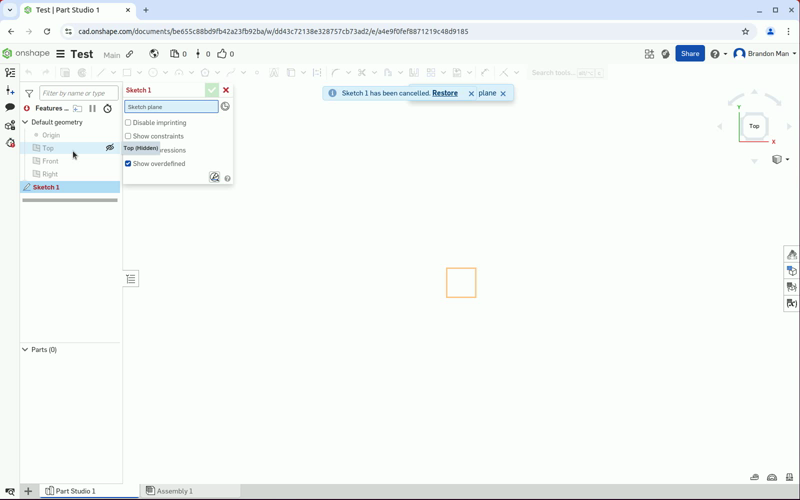
click(73, 150)
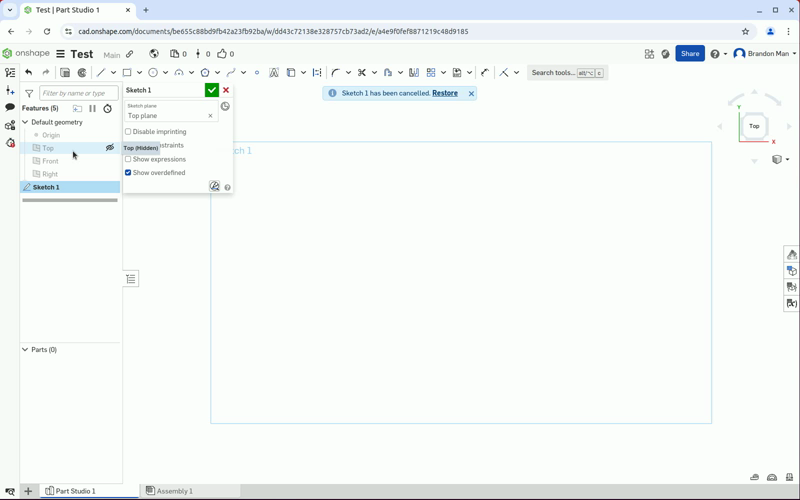
mouse_move(73, 352)
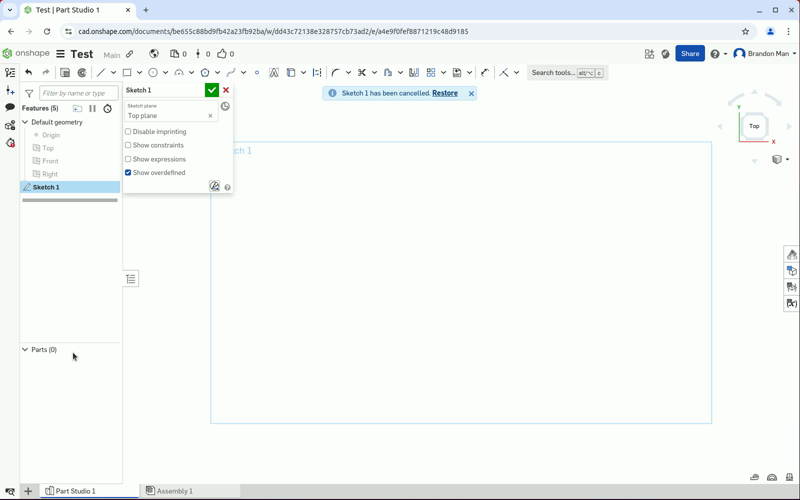
key(y)
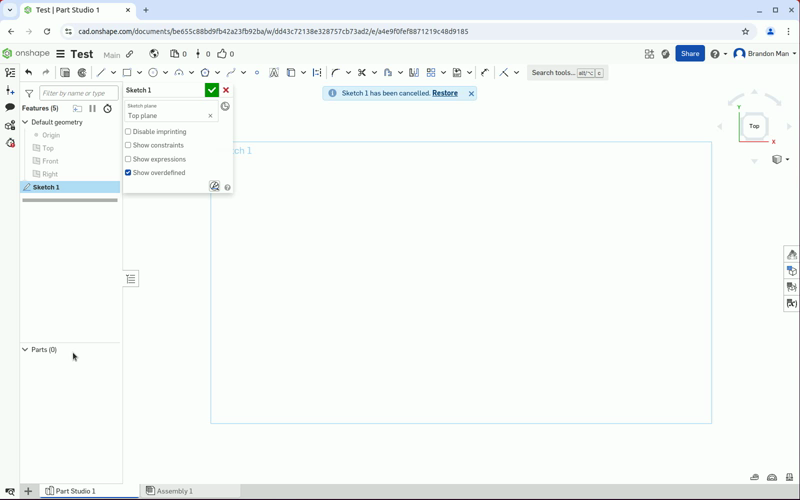
key(l)
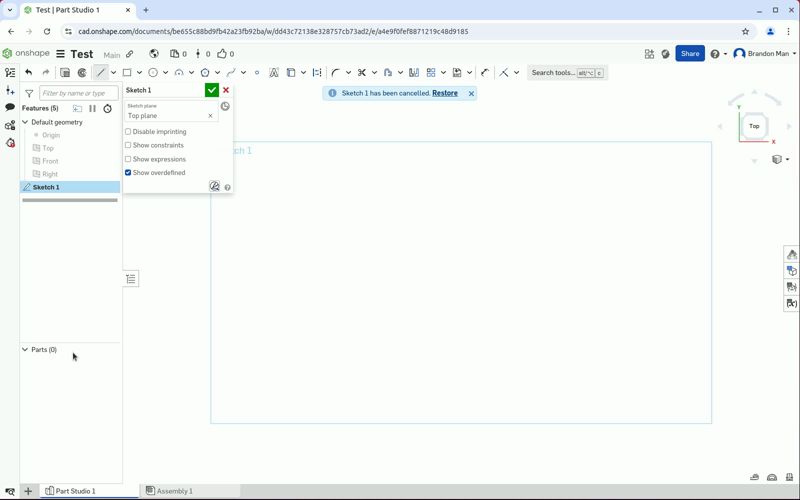
key_down(shift)
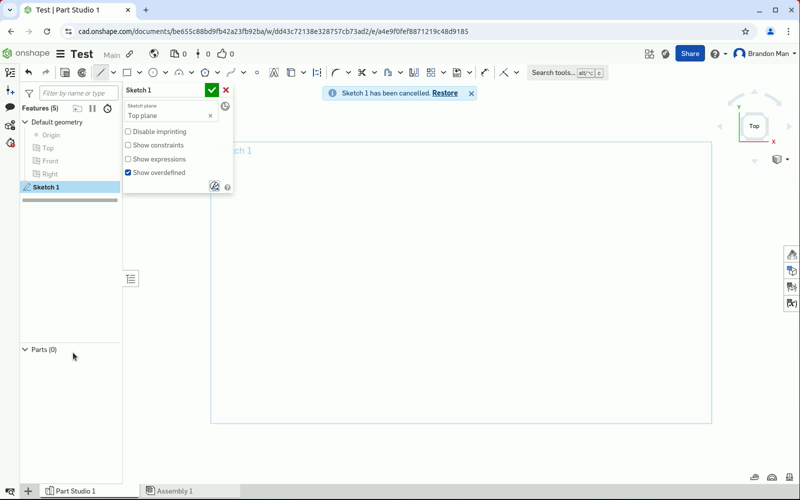
mouse_move(348, 315)
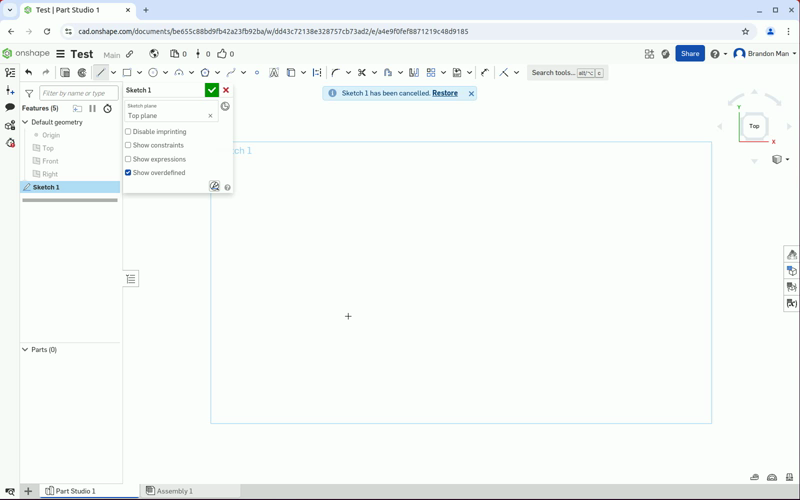
click(348, 315)
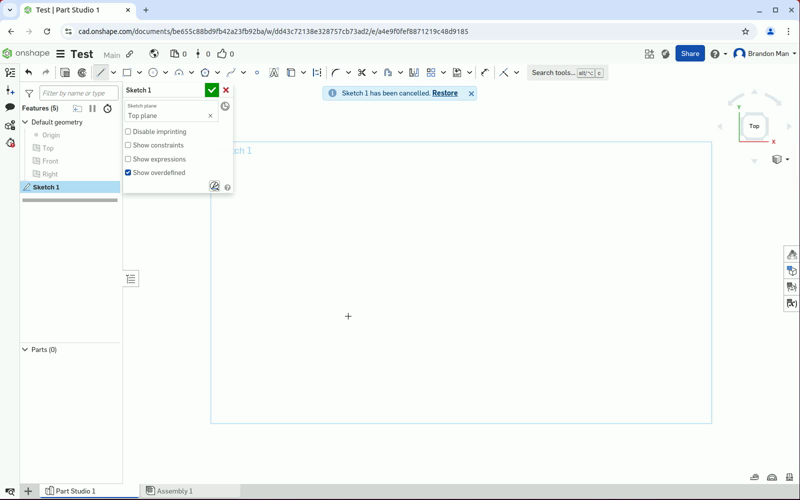
key_up(shift)
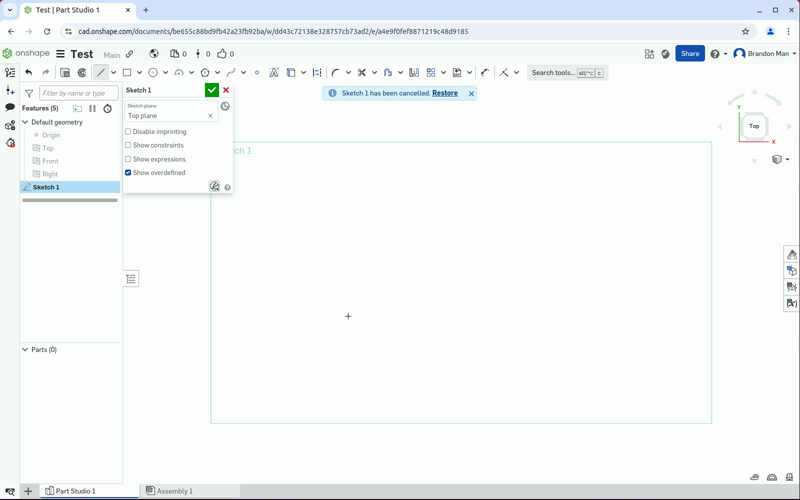
key_down(shift)
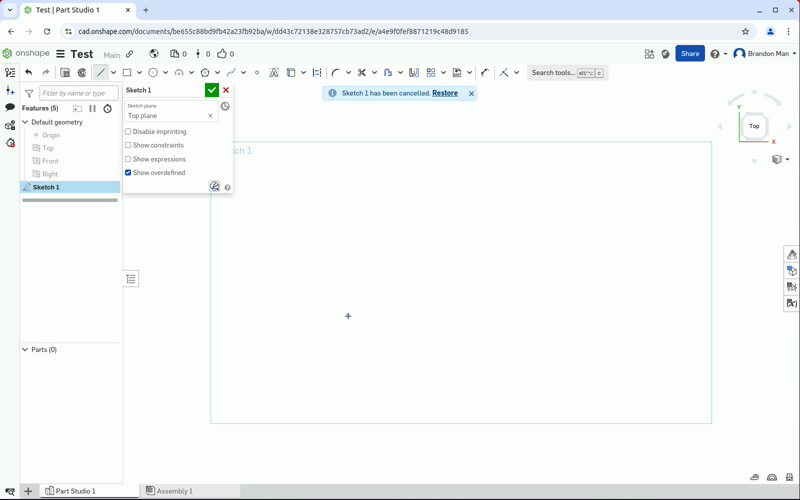
mouse_move(460, 315)
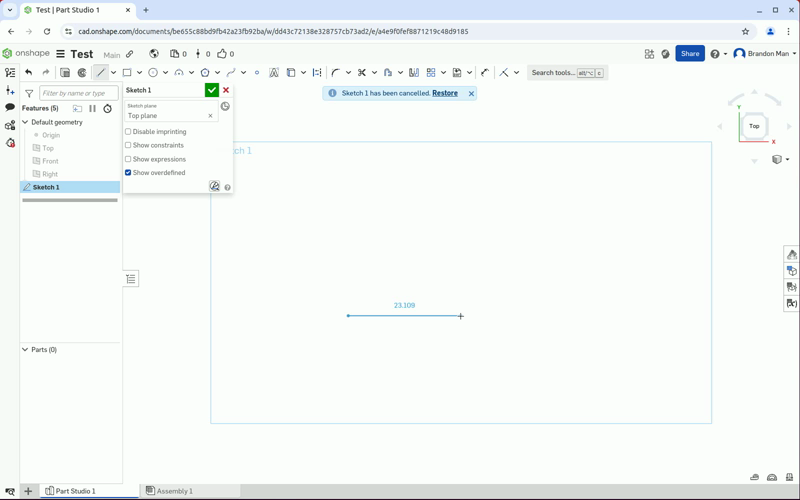
click(460, 315)
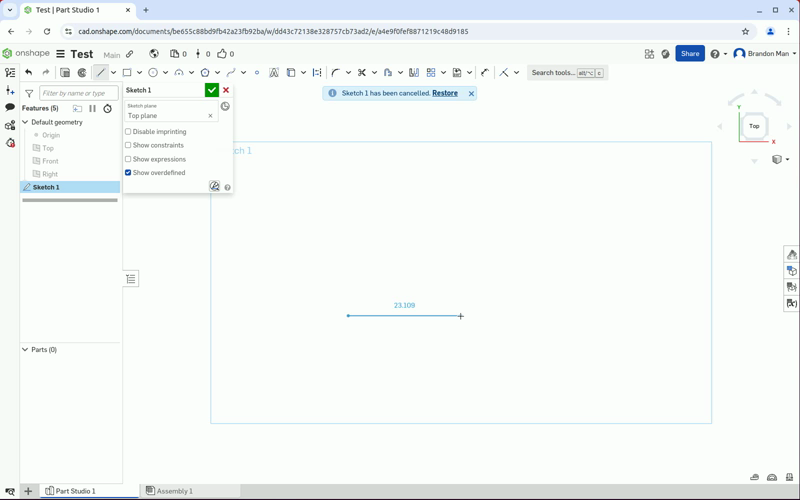
key_up(shift)
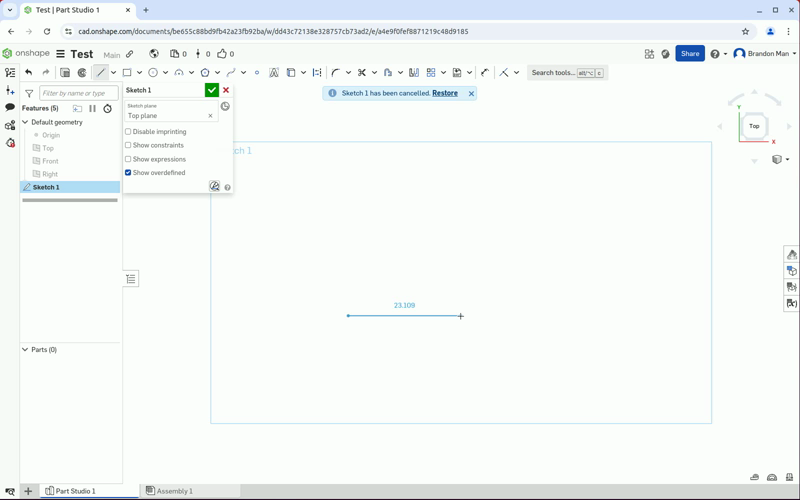
key_down(shift)
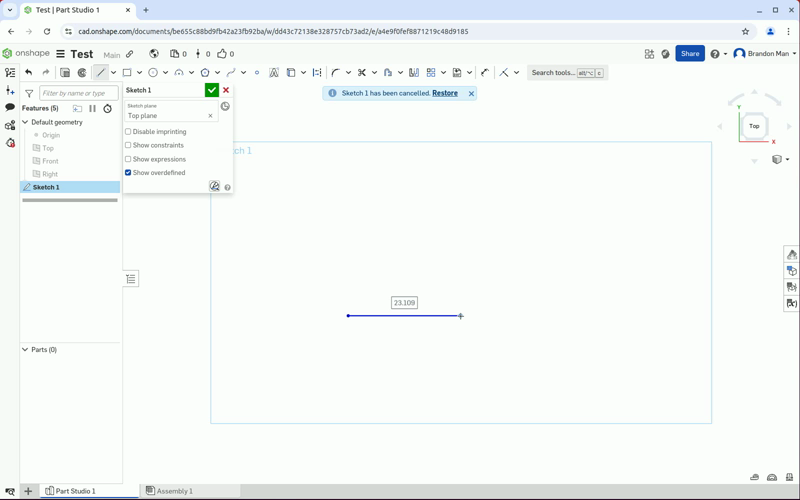
mouse_move(490, 315)
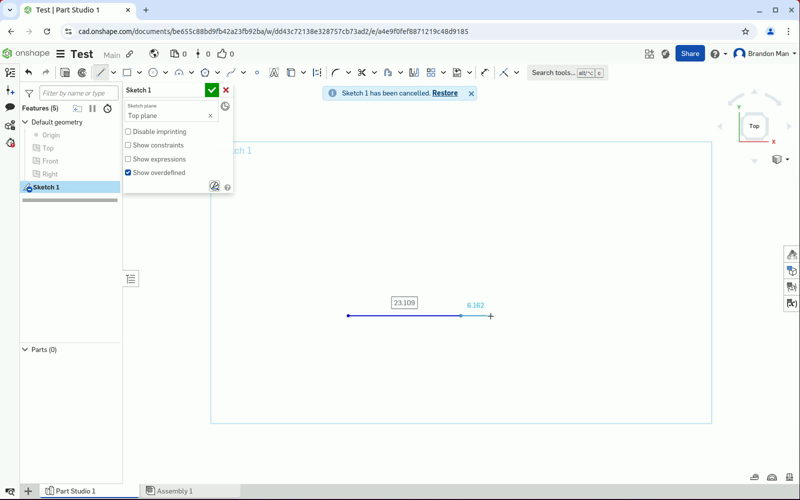
mouse_move(460, 282)
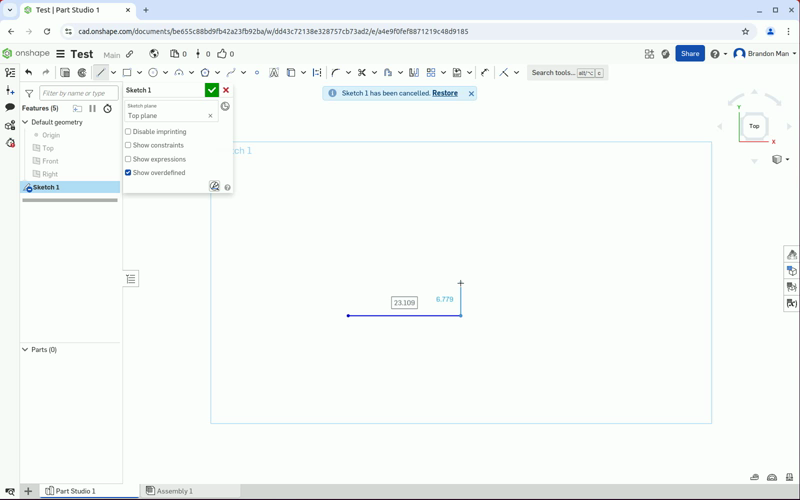
click(460, 282)
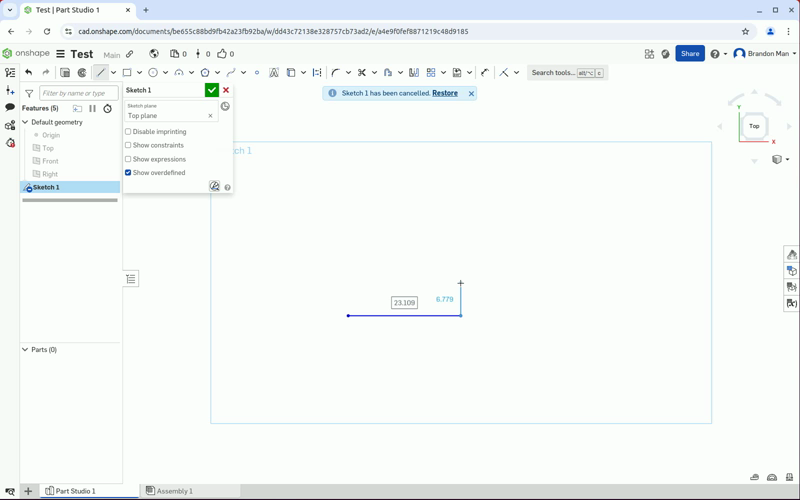
key_up(shift)
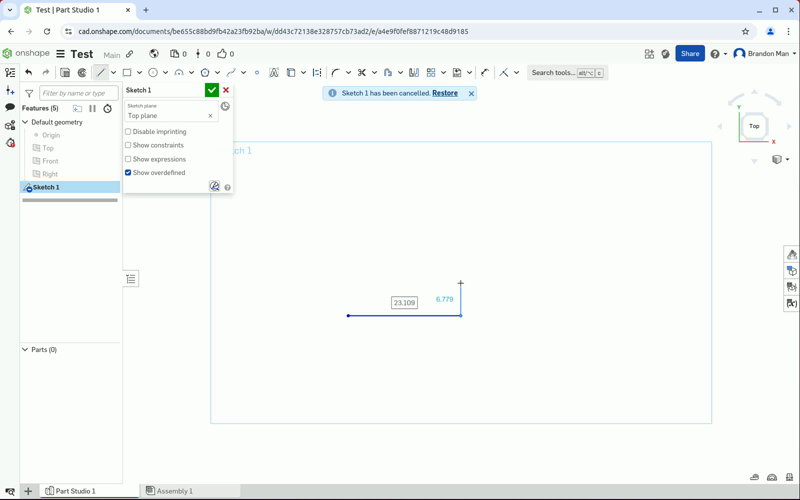
key_down(shift)
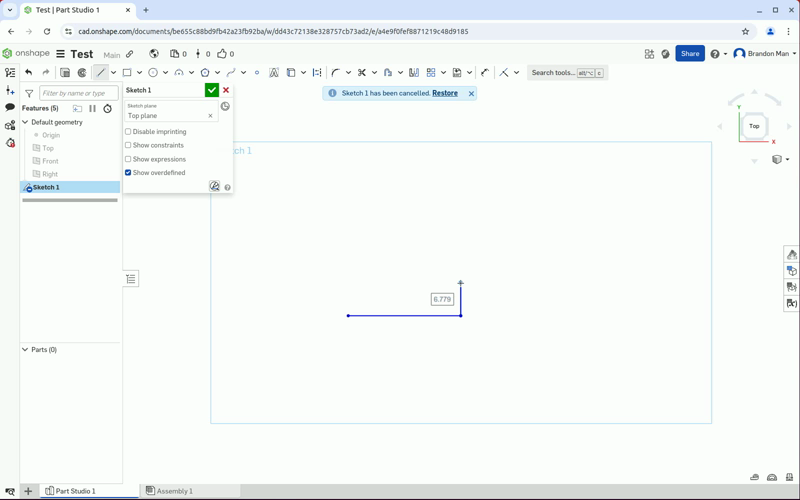
mouse_move(348, 282)
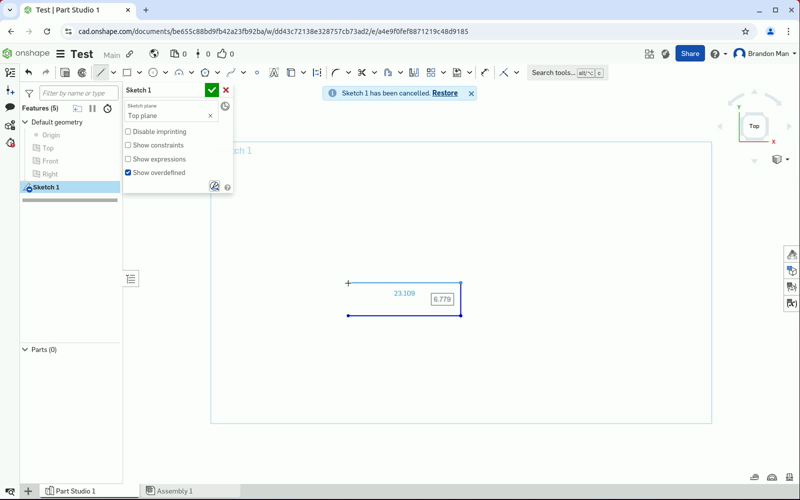
click(348, 282)
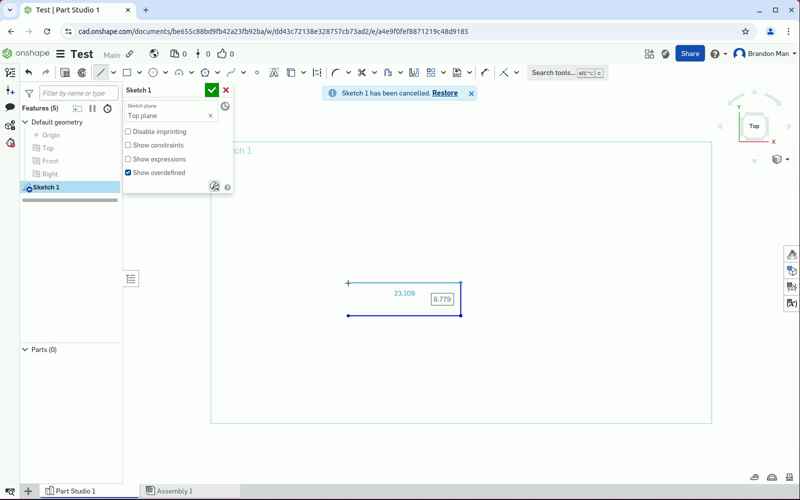
key_up(shift)
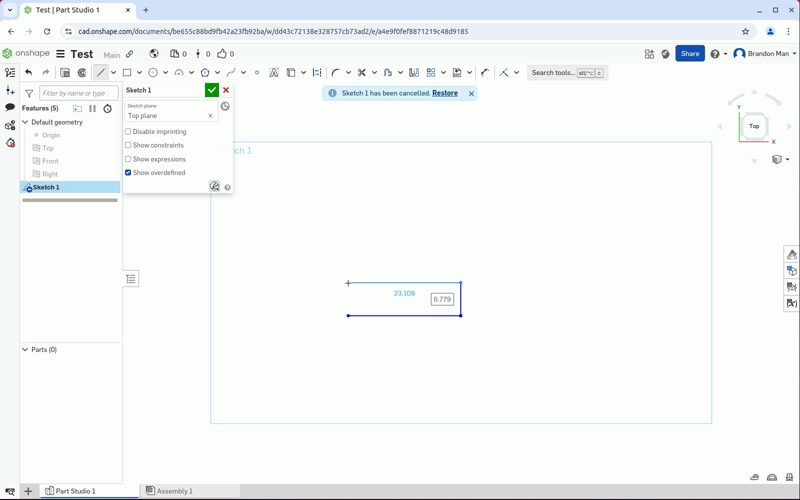
mouse_move(378, 282)
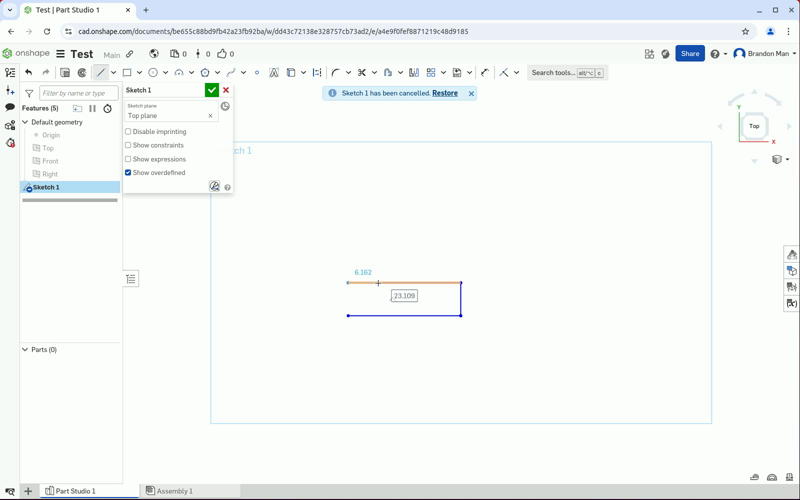
key_down(shift)
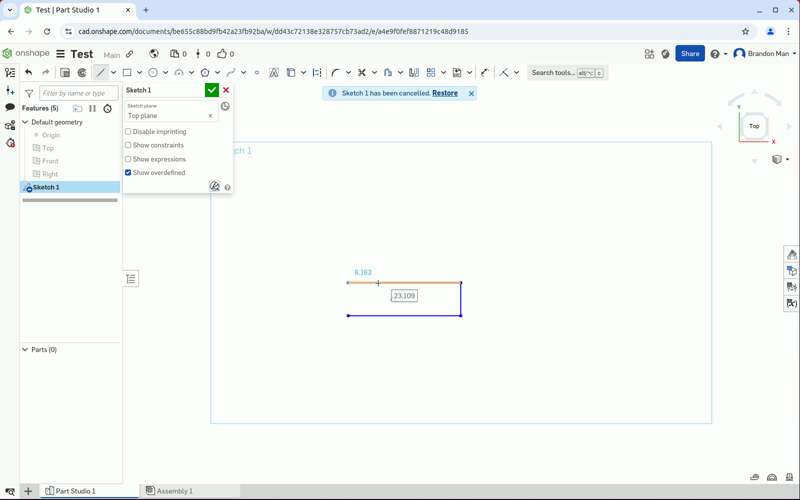
mouse_move(348, 315)
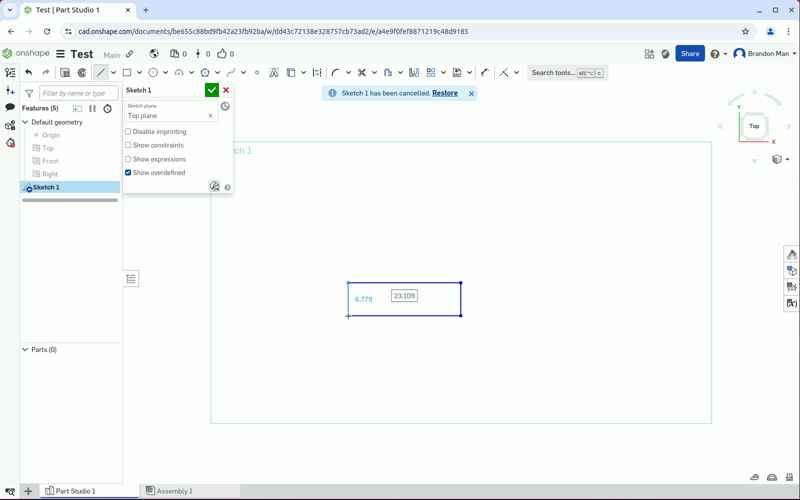
key_up(shift)
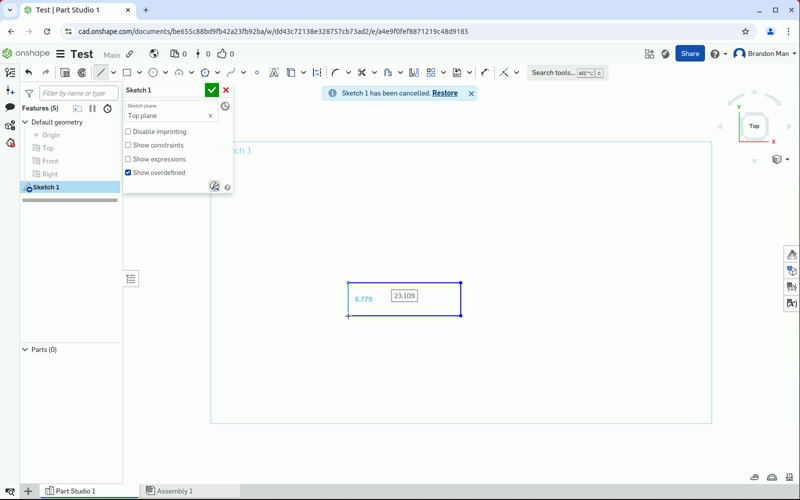
click(348, 315)
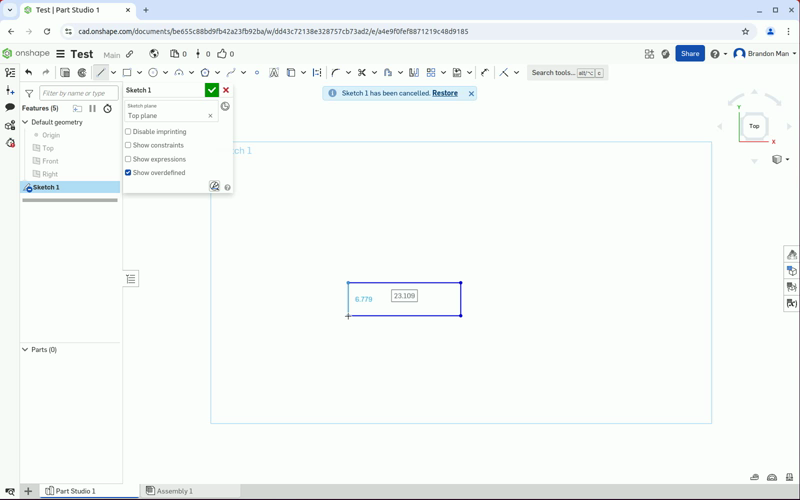
key(esc)
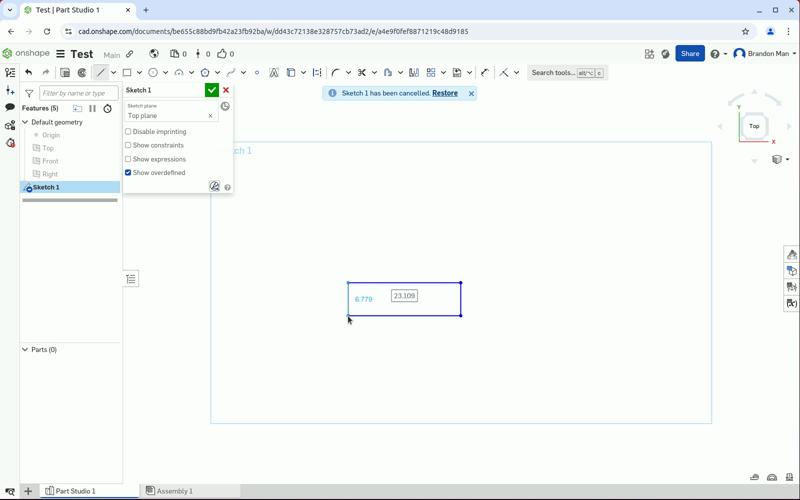
mouse_move(409, 306)
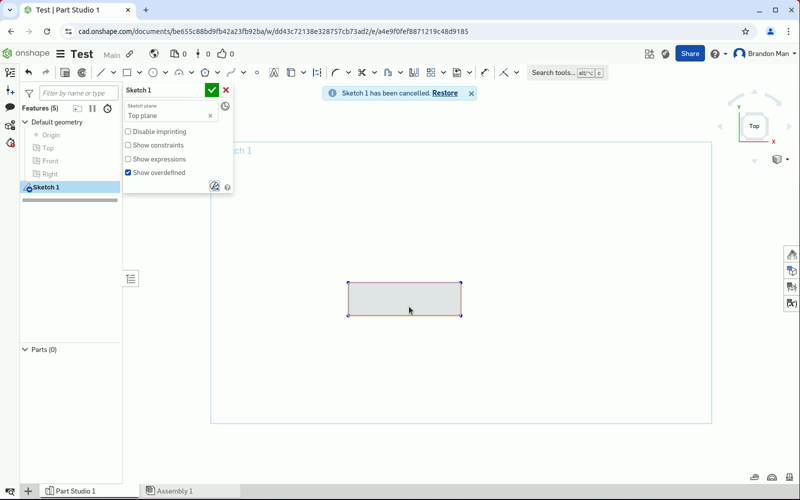
click(409, 306)
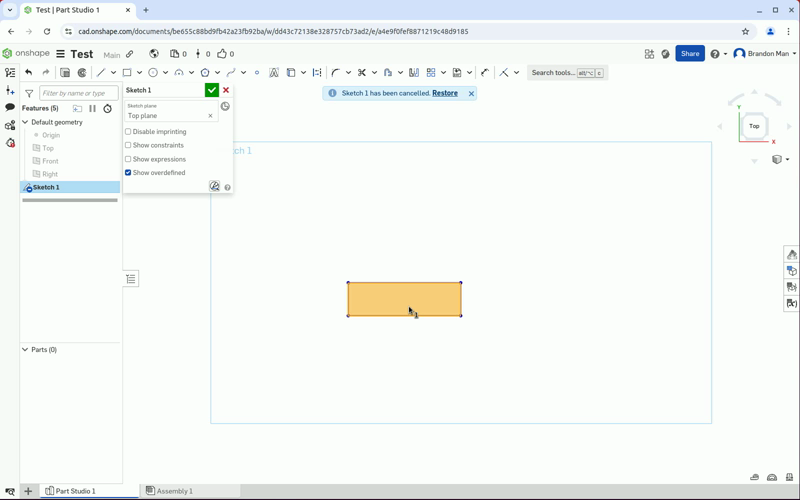
mouse_move(73, 352)
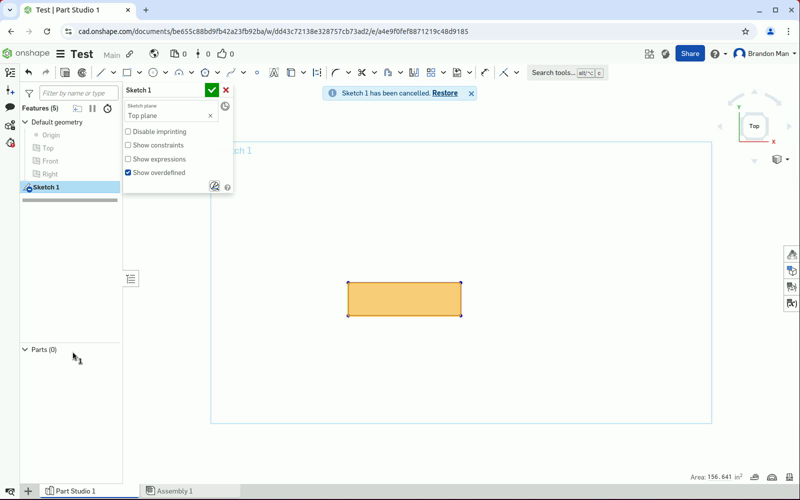
key(shift+y)
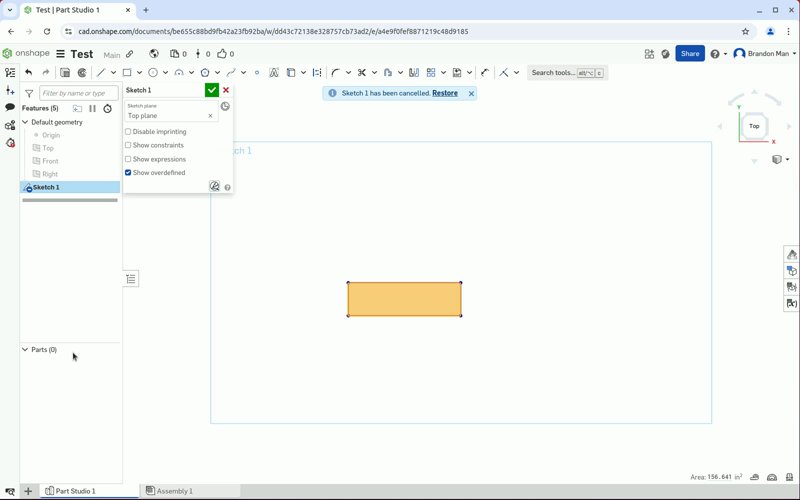
key(shift+e)
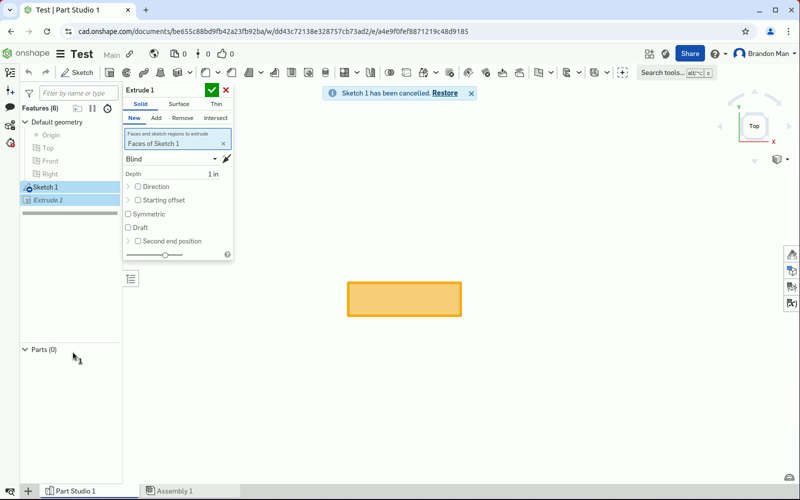
mouse_move(143, 106)
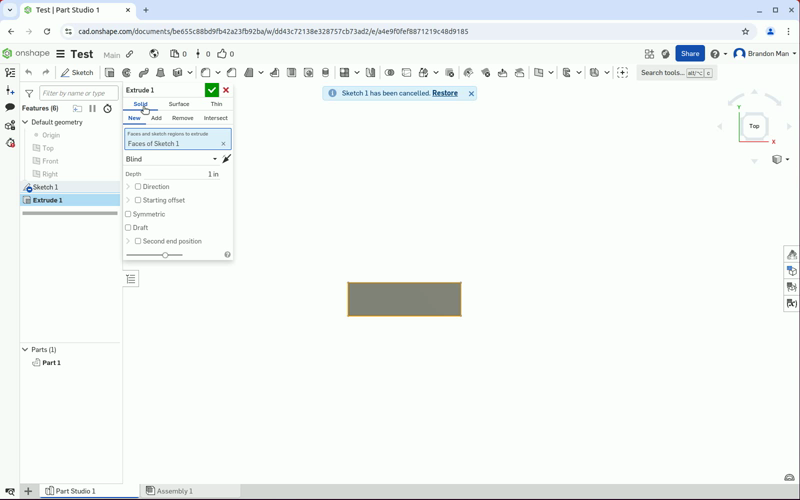
click(143, 106)
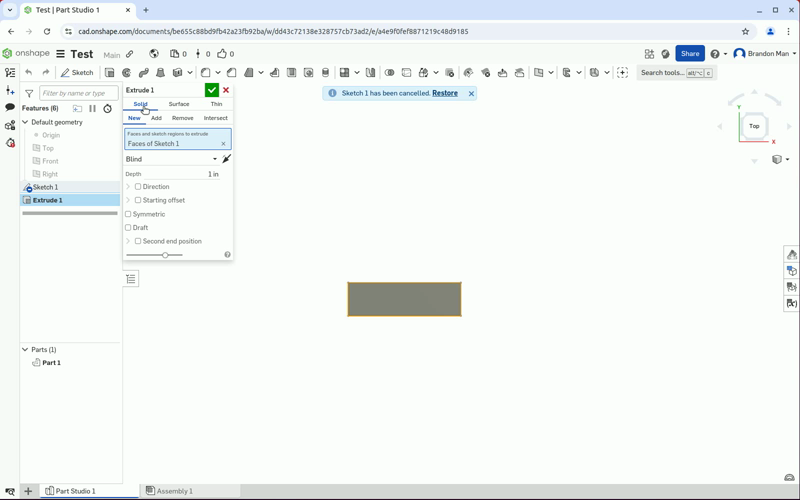
mouse_move(137, 120)
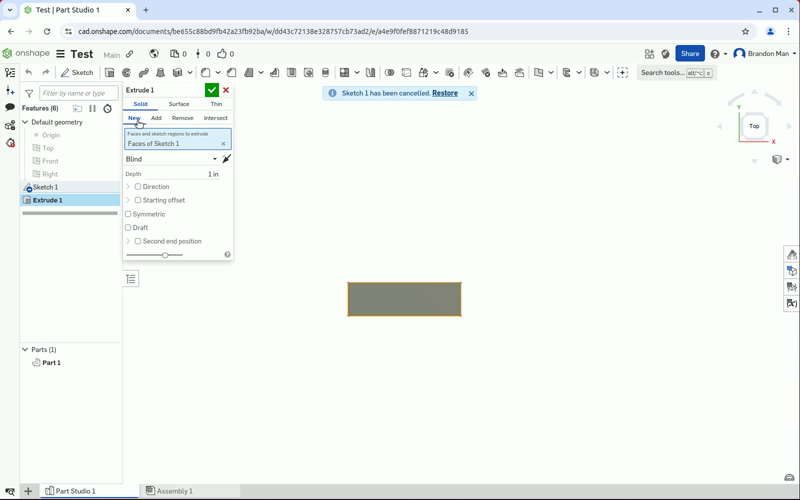
click(137, 120)
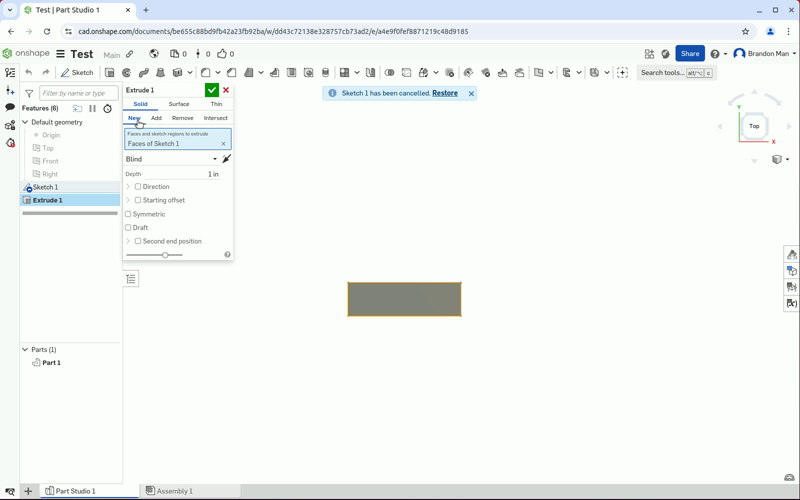
key(tab, 4)
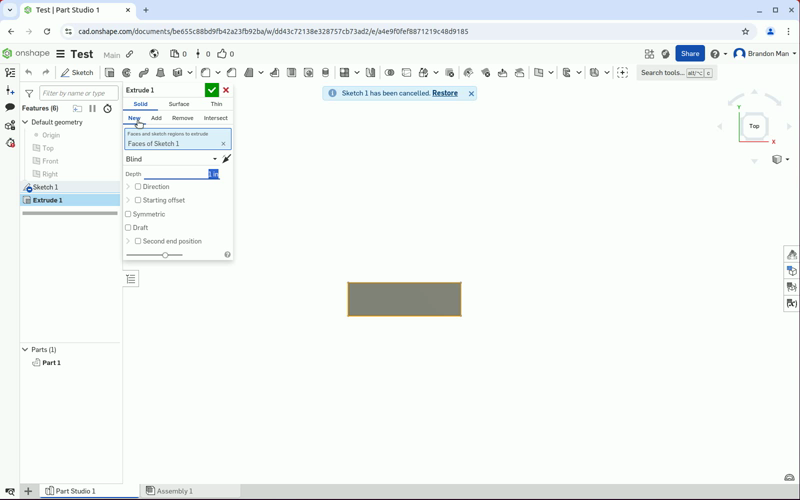
text(7.221)
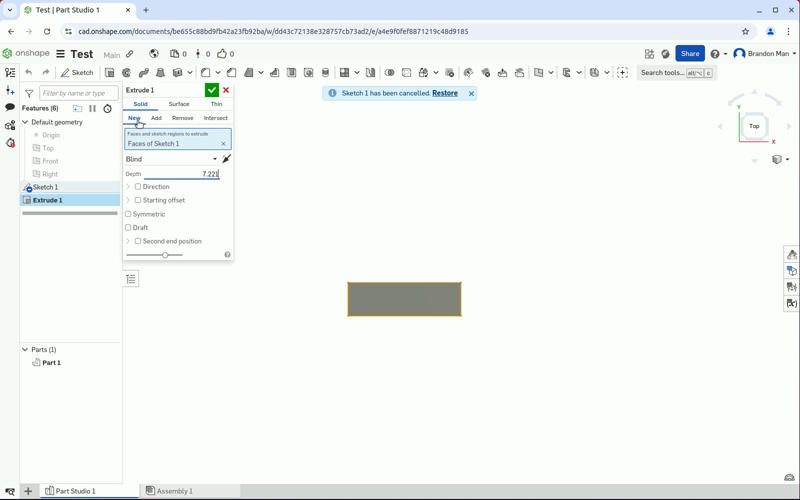
key(enter)
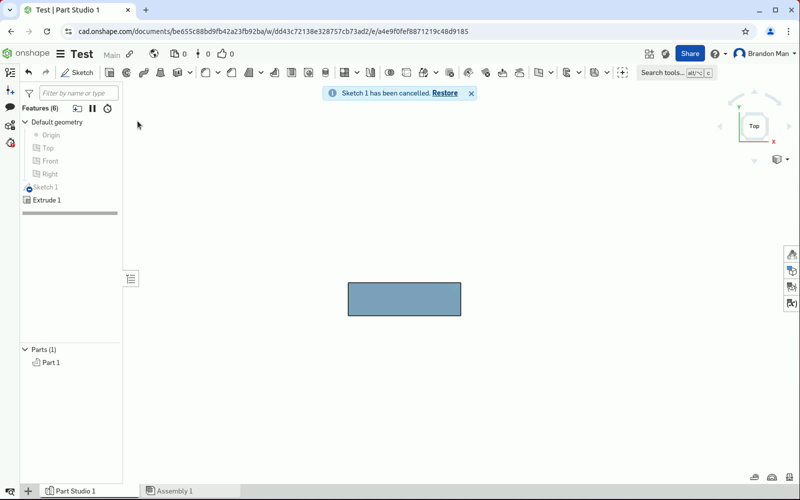
key(shift+h)
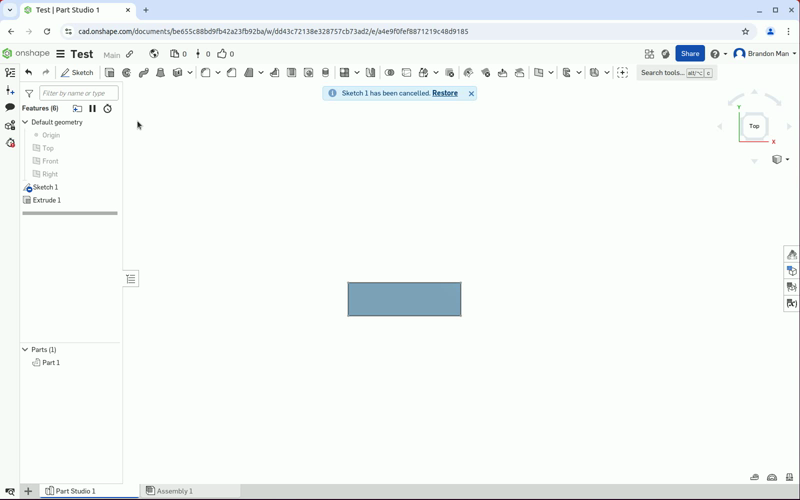
key(shift+h)
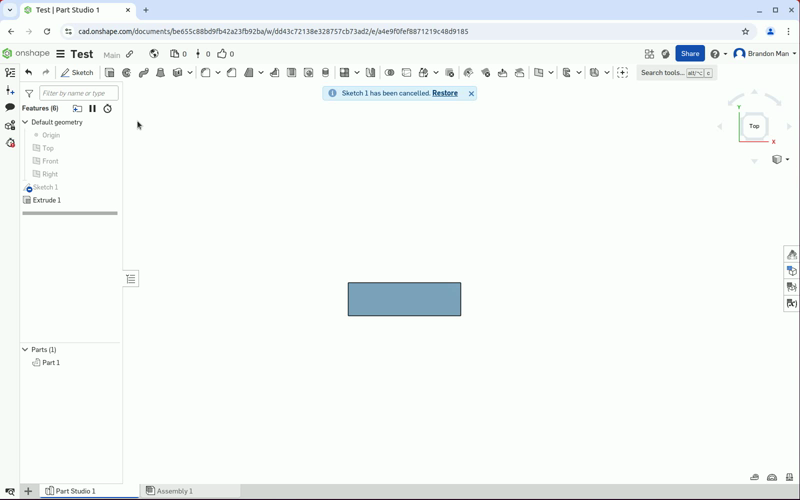
mouse_move(73, 189)
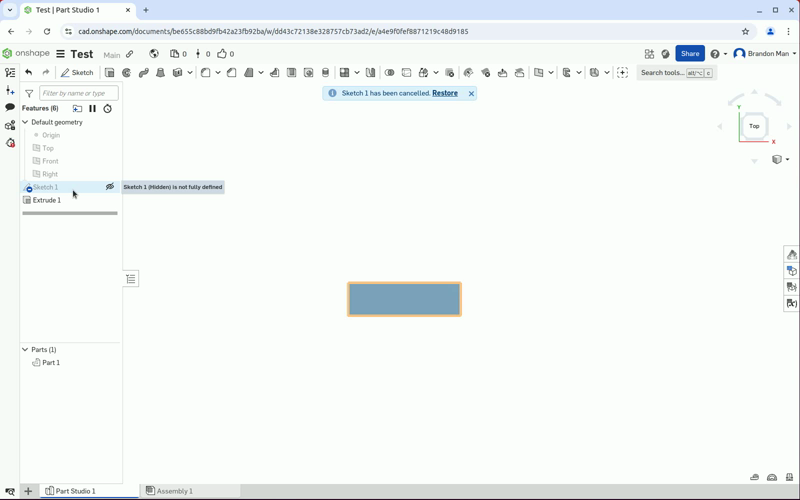
click(73, 189)
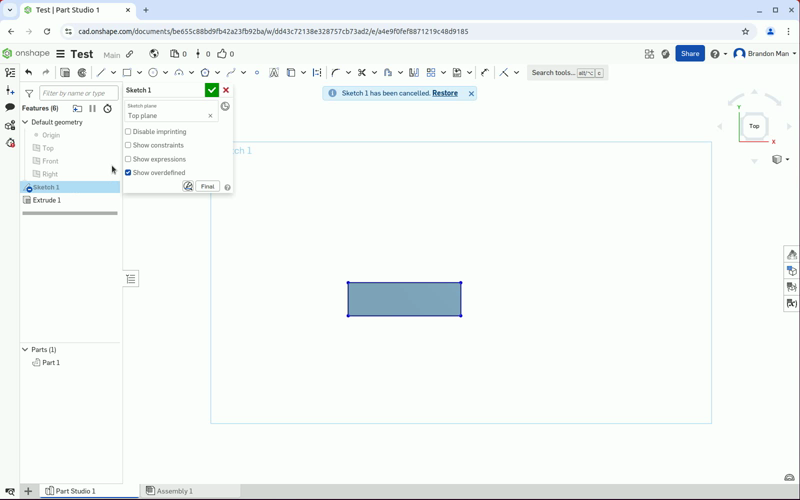
mouse_move(229, 92)
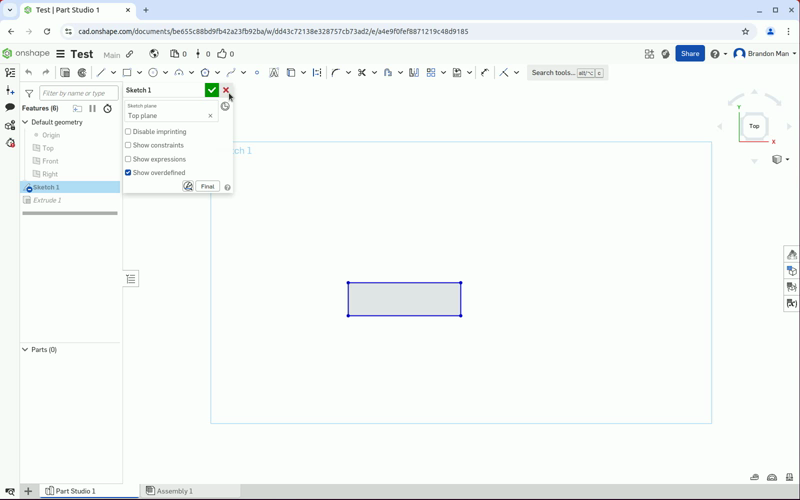
click(229, 92)
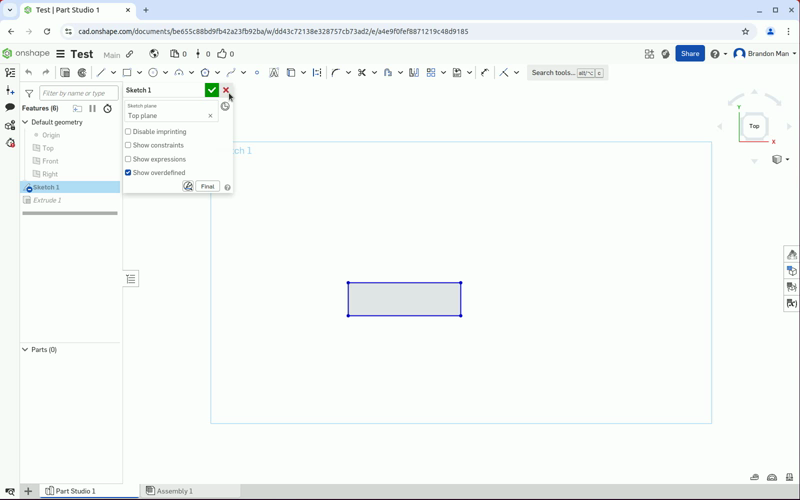
key(shift+s)
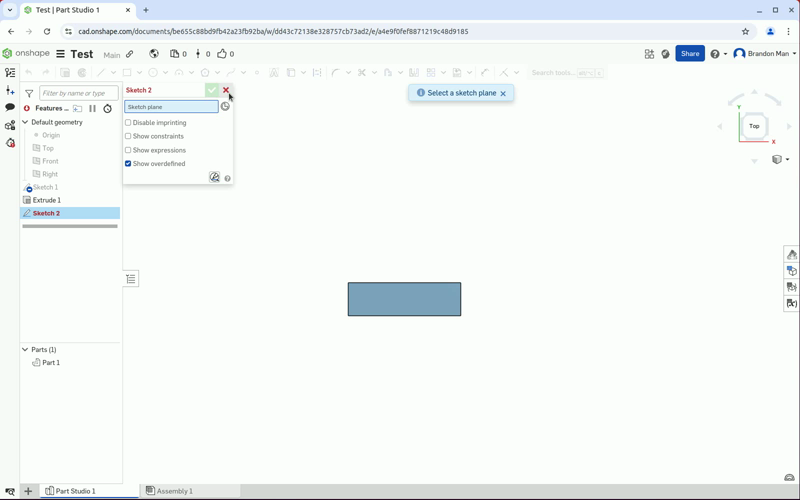
mouse_move(73, 150)
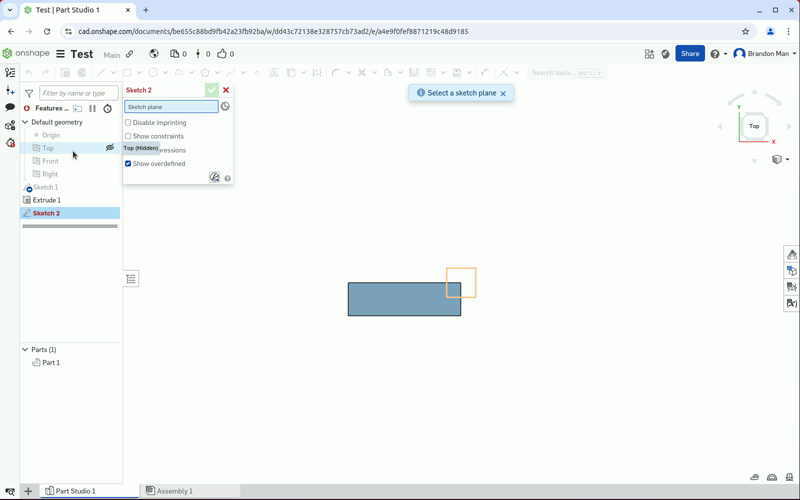
click(73, 150)
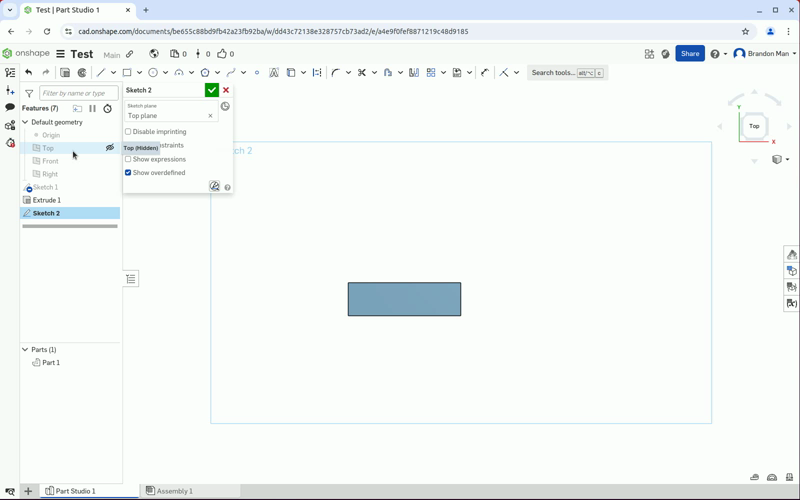
mouse_move(73, 352)
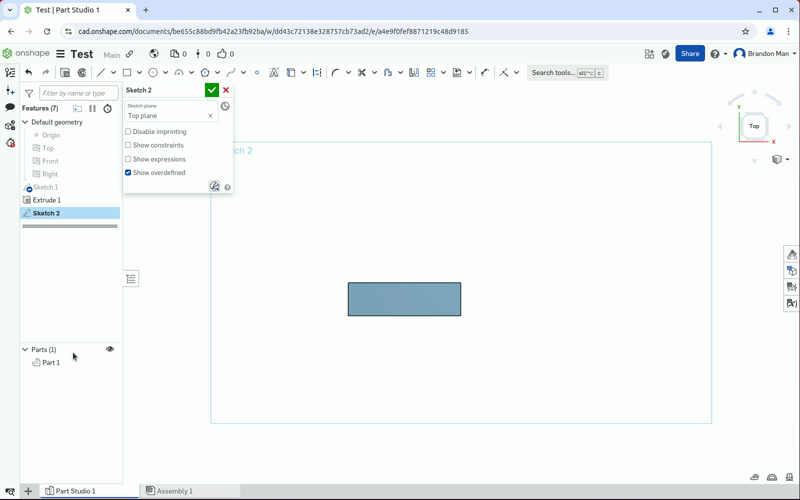
key(y)
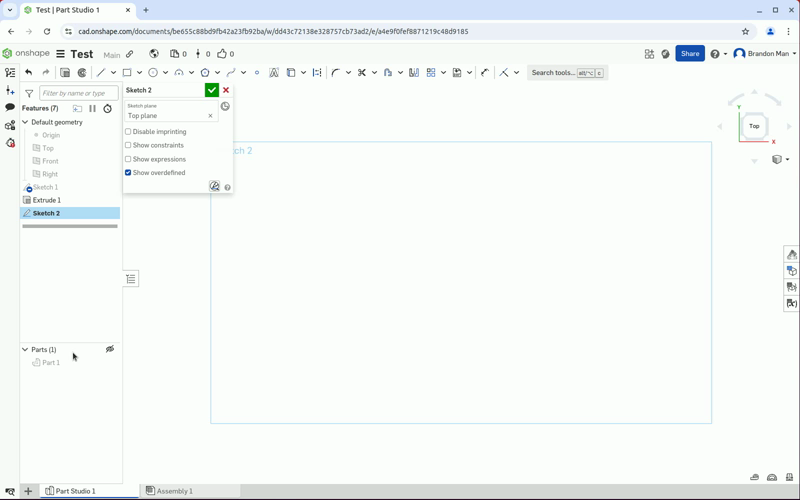
key(l)
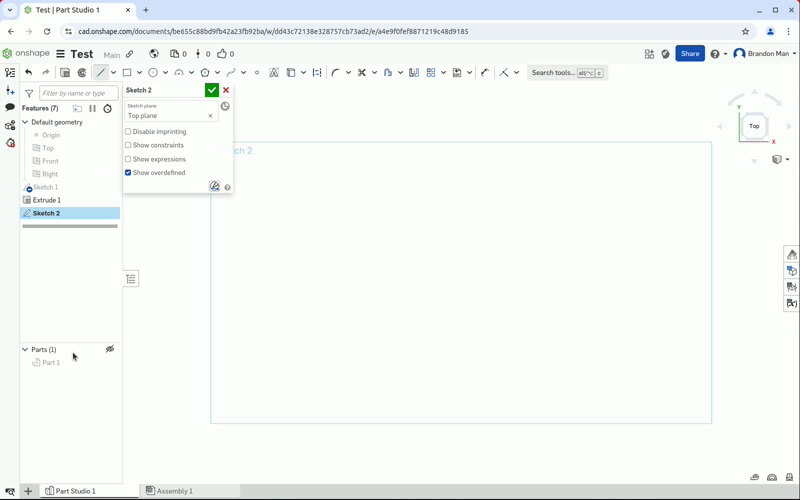
key_down(shift)
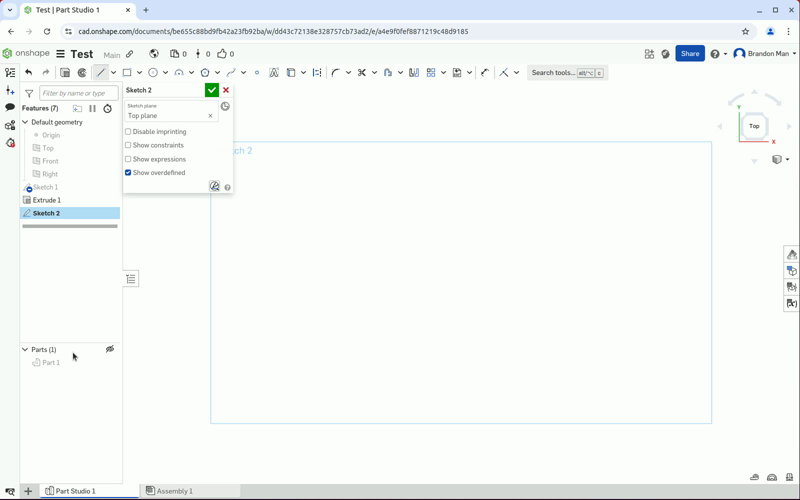
mouse_move(348, 387)
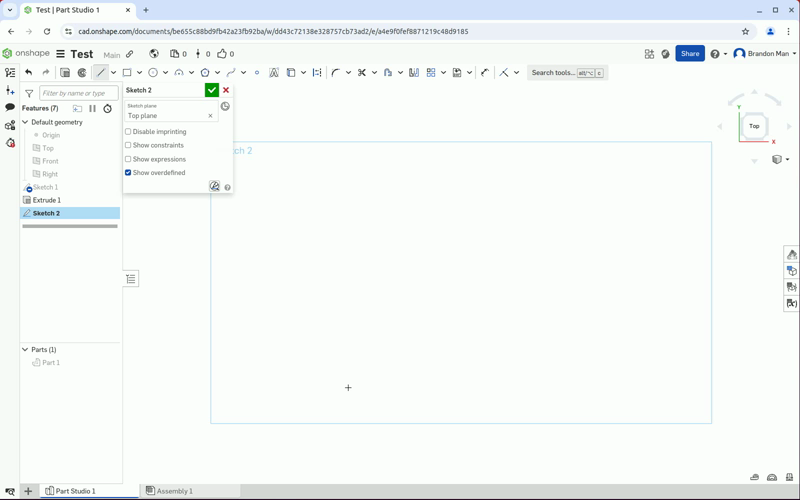
click(348, 387)
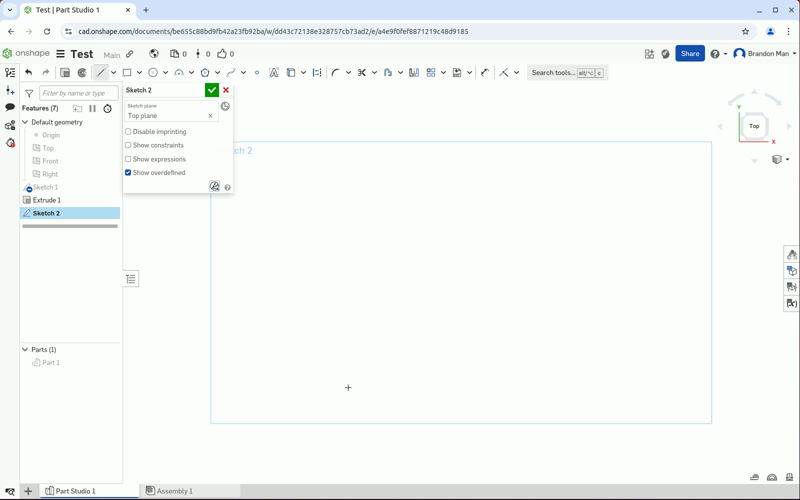
key_up(shift)
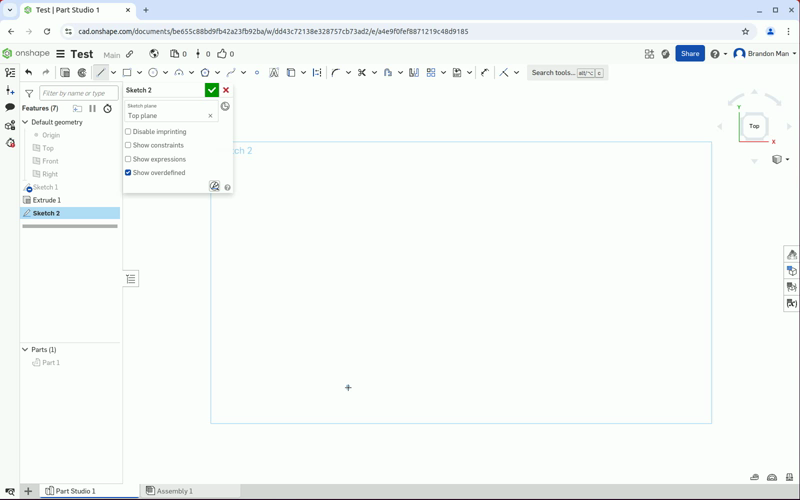
key_down(shift)
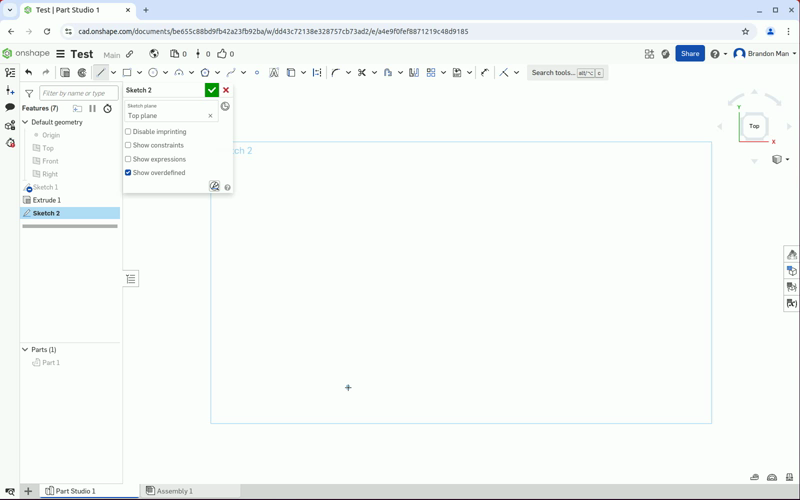
mouse_move(432, 387)
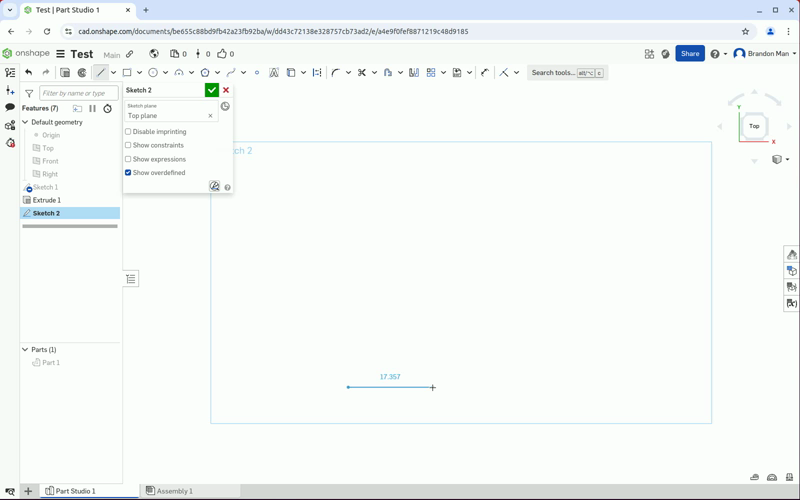
click(432, 387)
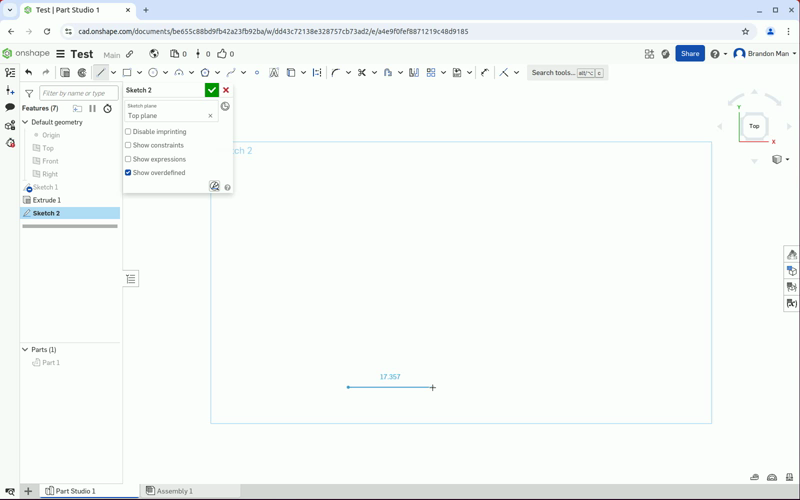
key_up(shift)
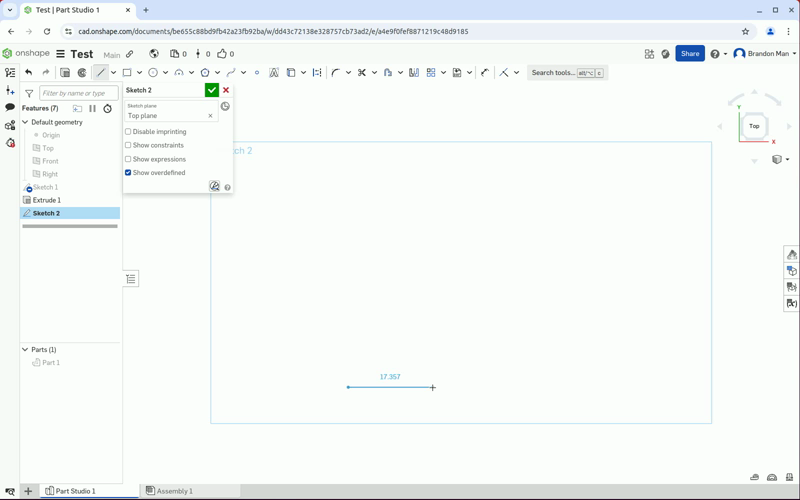
key_down(shift)
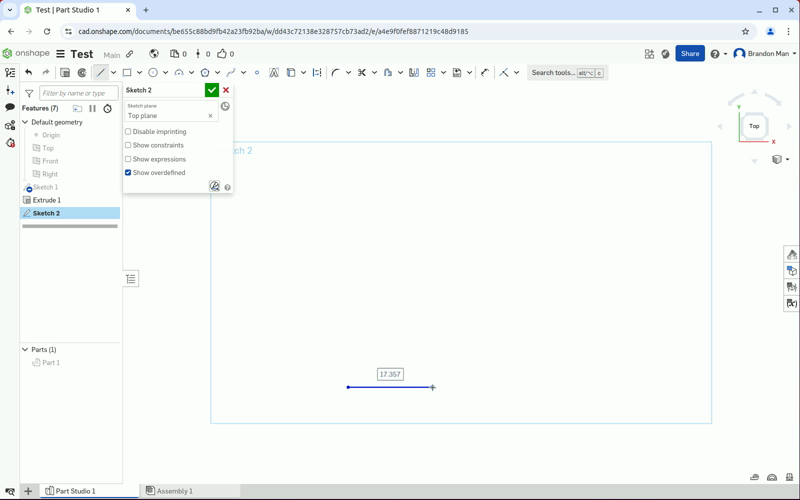
mouse_move(462, 387)
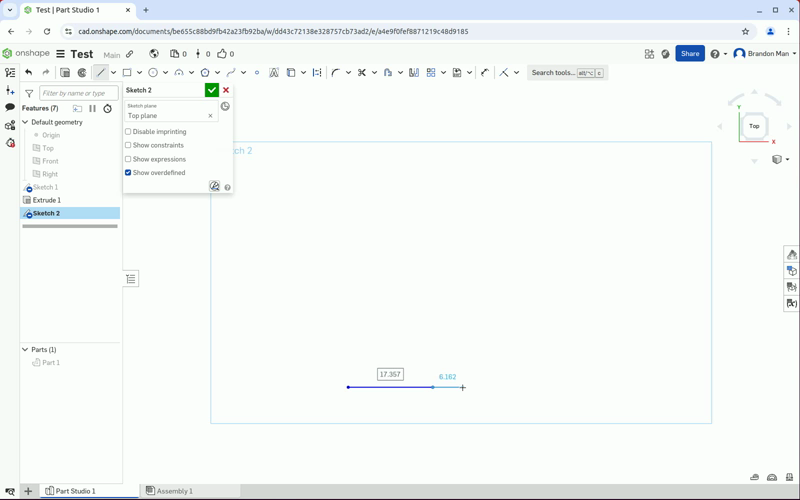
mouse_move(432, 354)
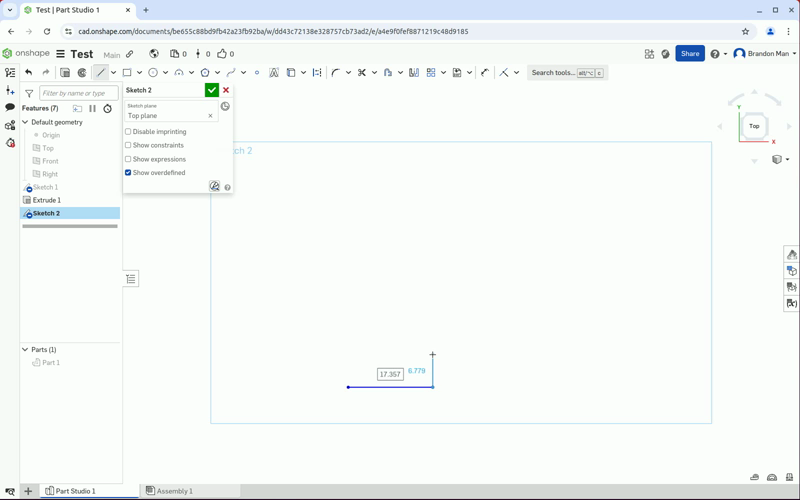
click(432, 354)
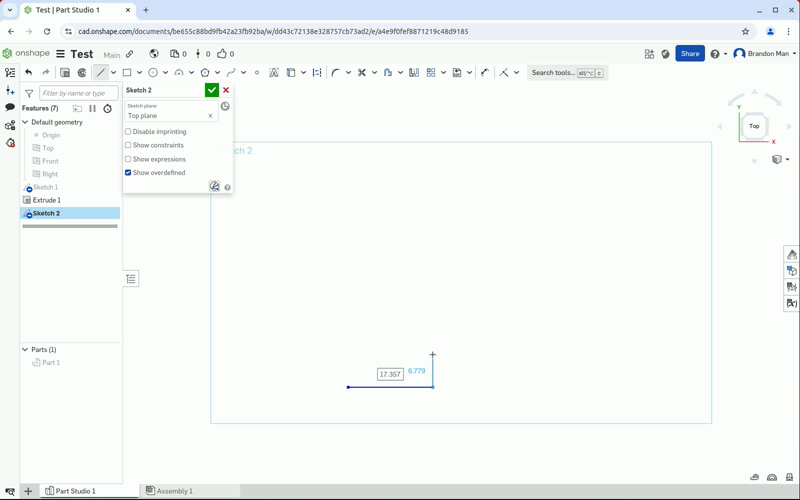
key_up(shift)
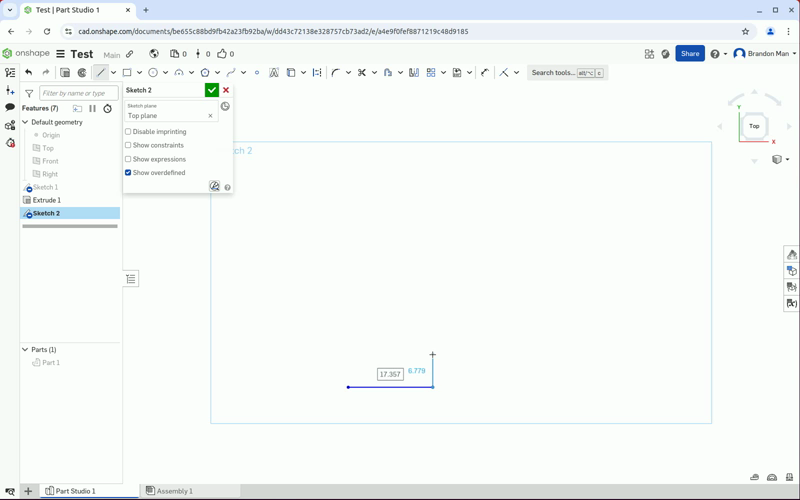
key_down(shift)
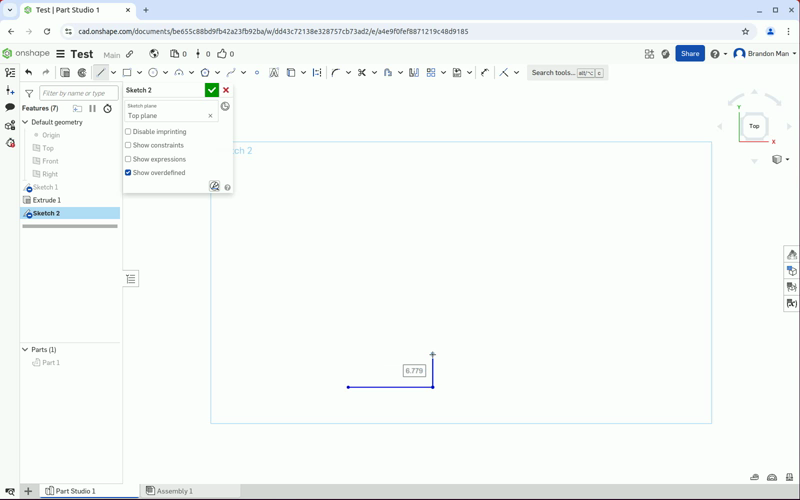
mouse_move(348, 354)
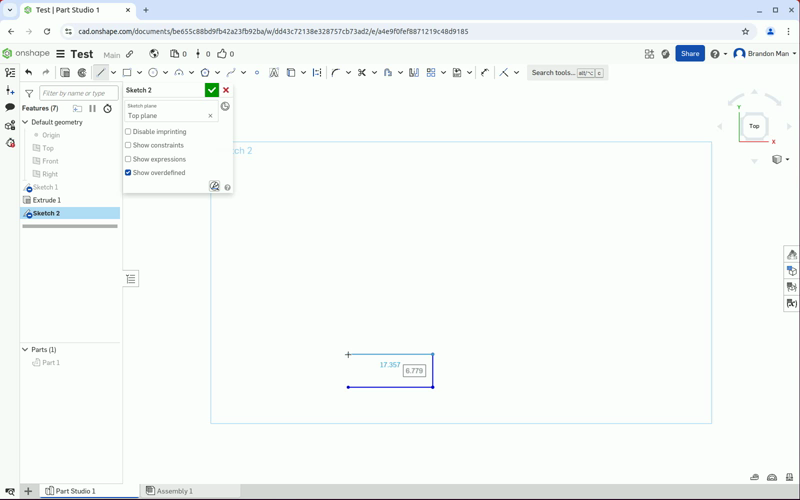
click(348, 354)
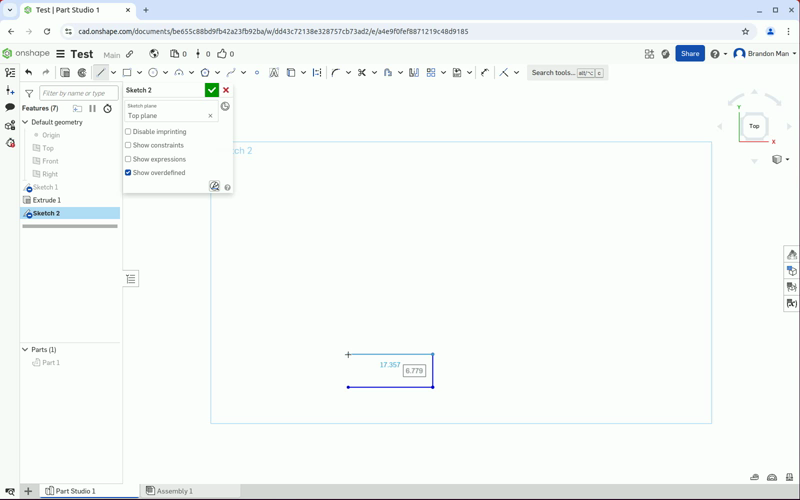
key_up(shift)
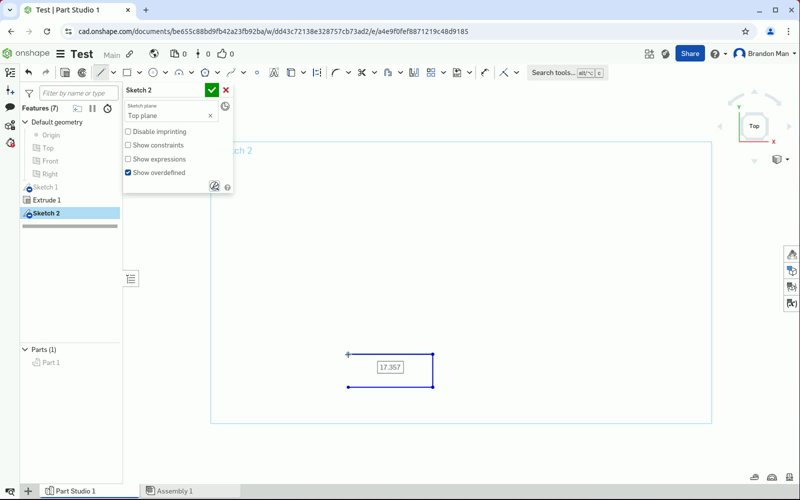
mouse_move(378, 354)
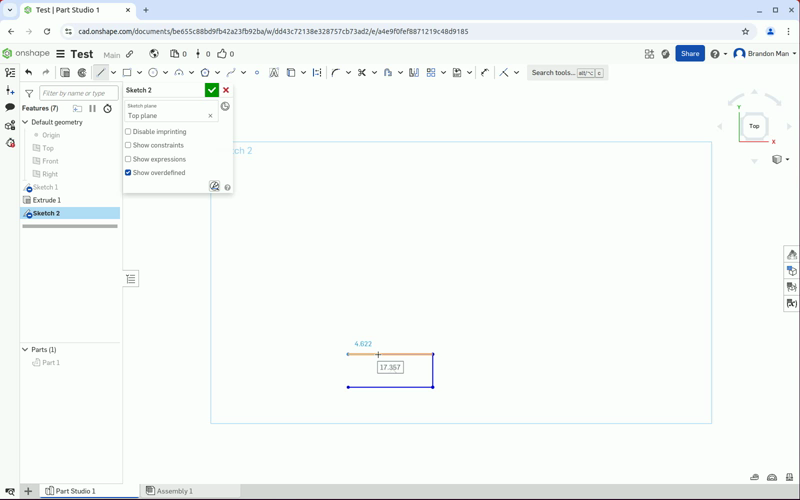
key_down(shift)
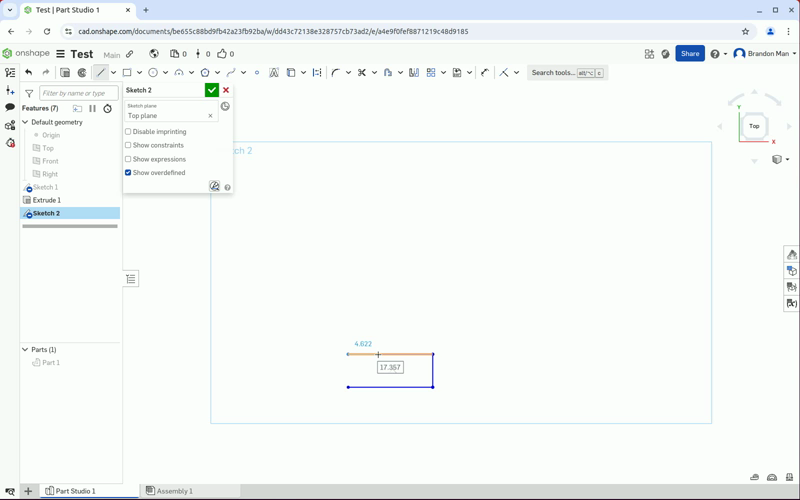
mouse_move(348, 387)
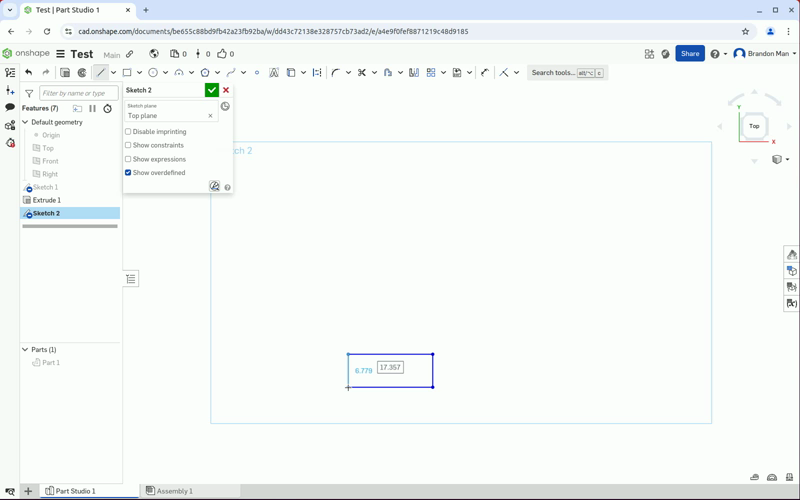
key_up(shift)
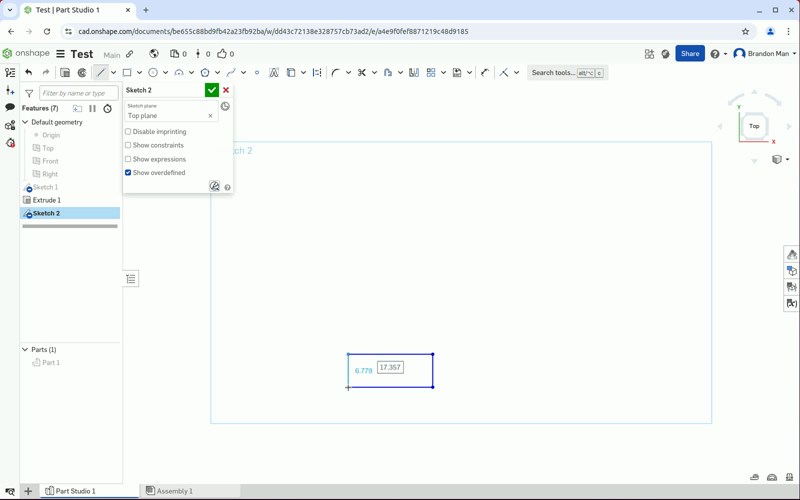
click(348, 387)
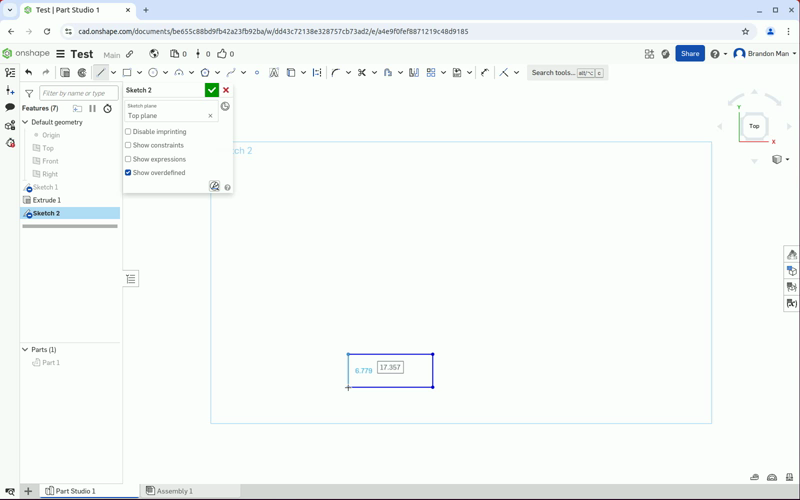
key(esc)
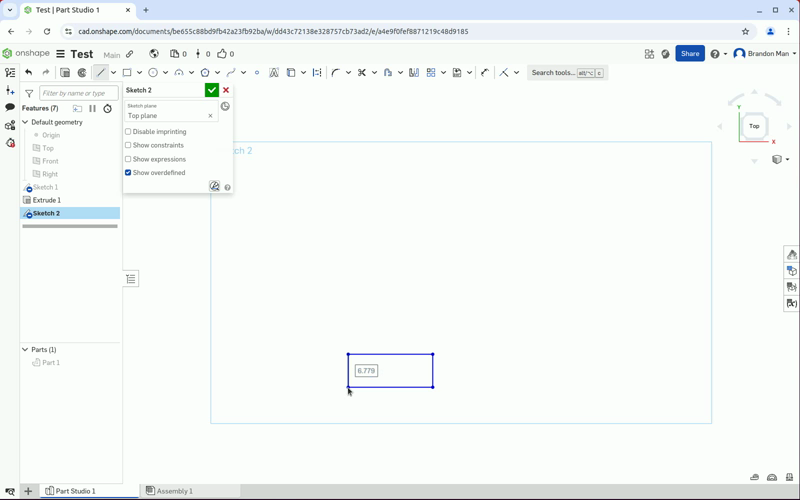
mouse_move(408, 381)
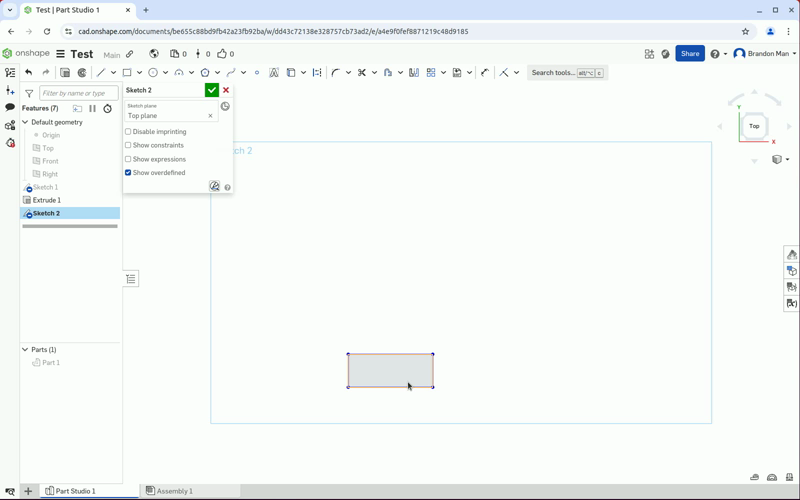
click(408, 381)
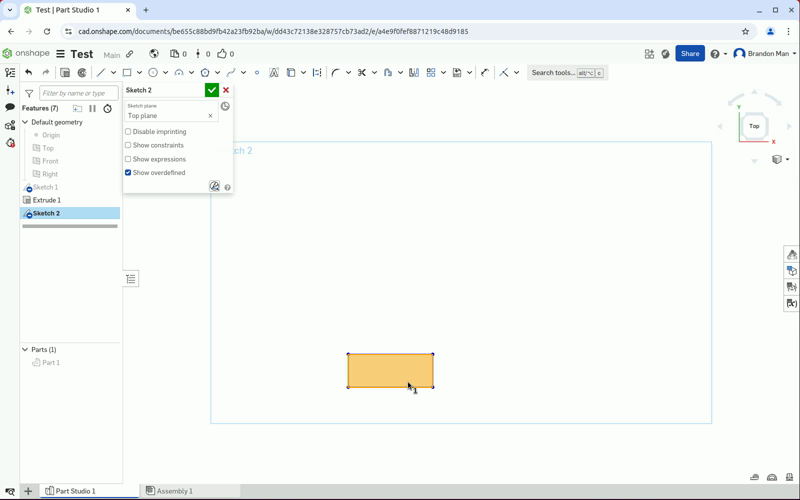
mouse_move(73, 352)
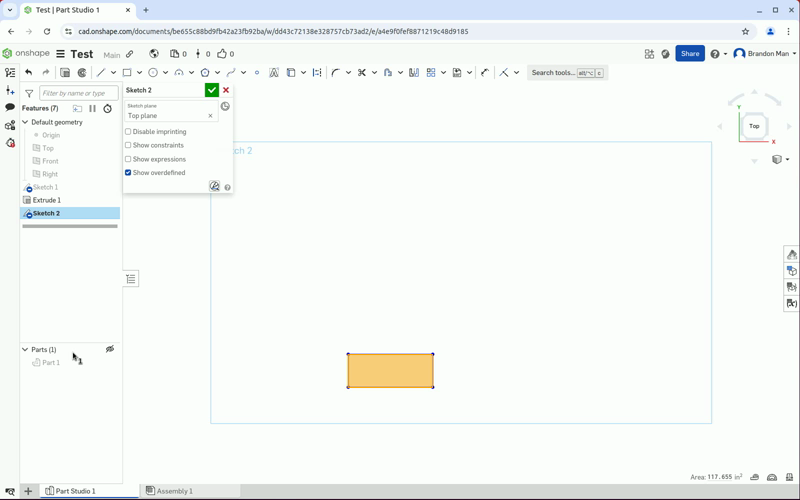
key(shift+y)
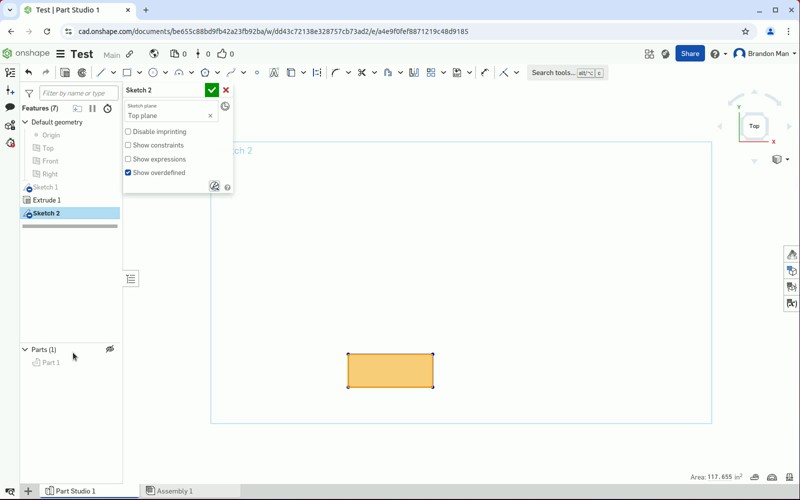
key(shift+e)
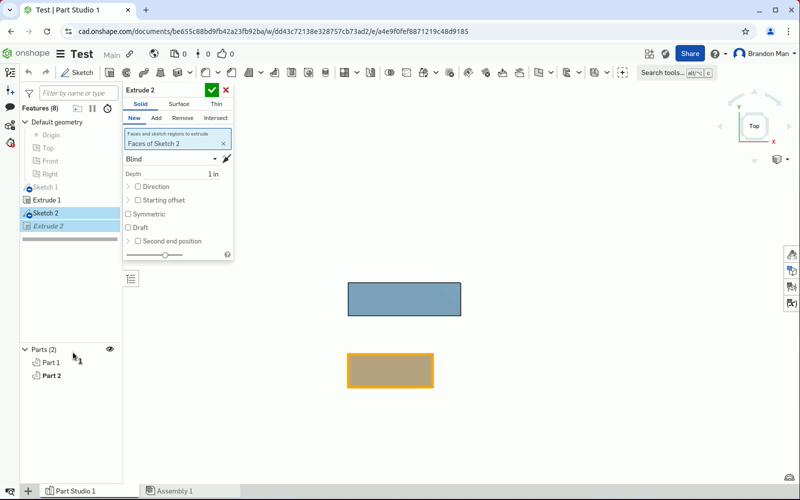
mouse_move(143, 106)
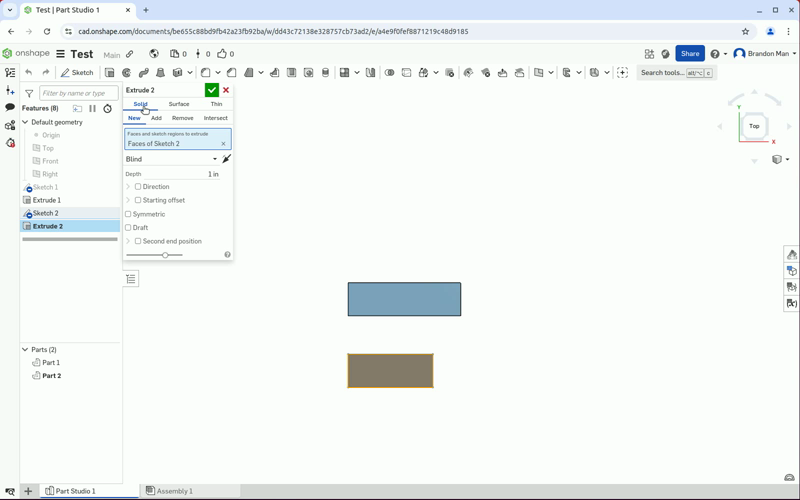
click(143, 106)
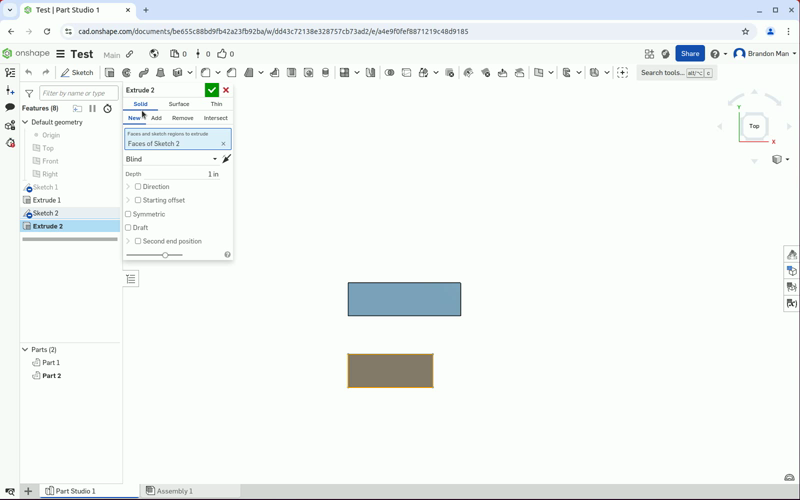
mouse_move(137, 120)
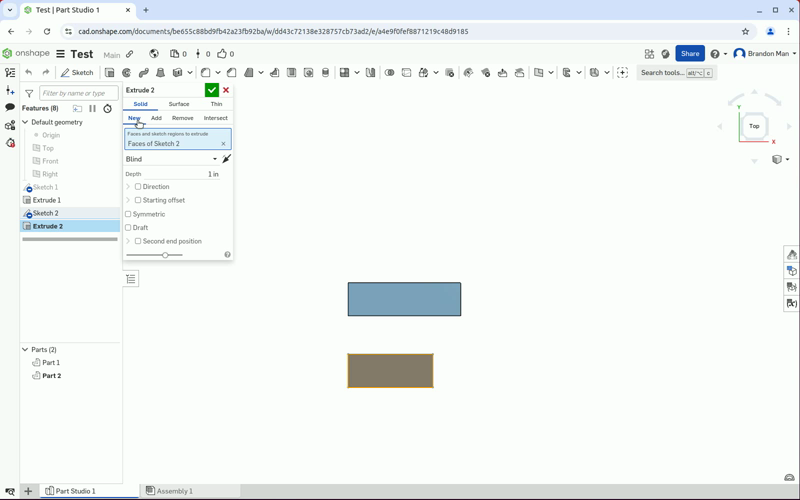
click(137, 120)
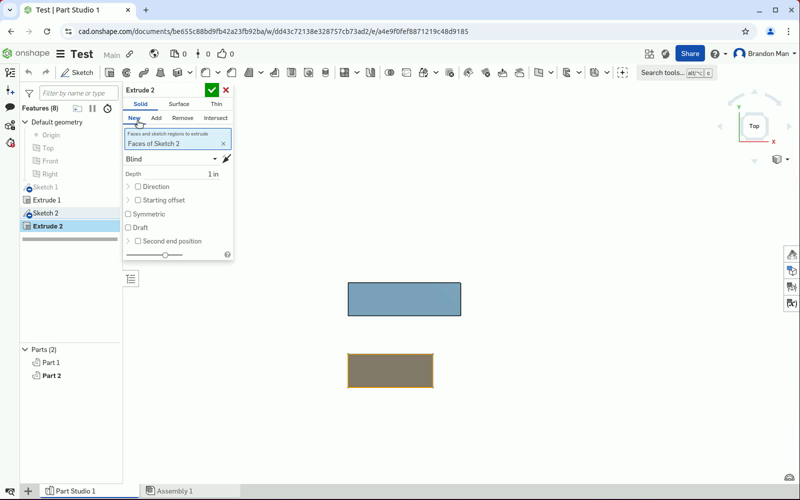
key(tab, 4)
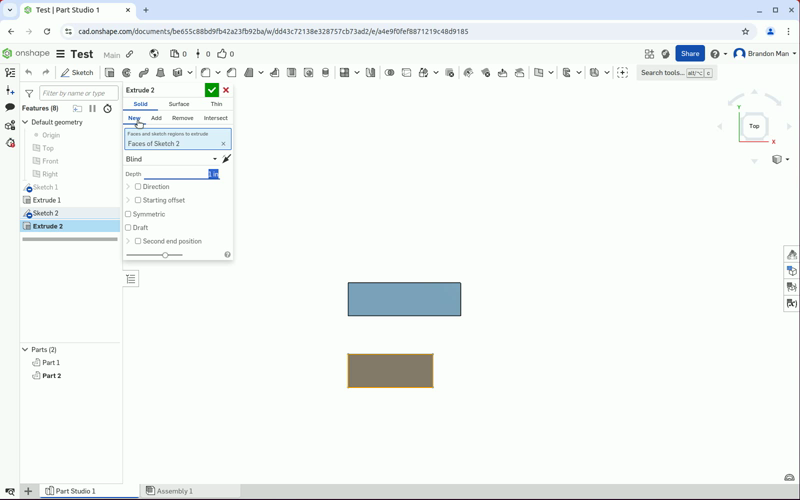
text(7.221)
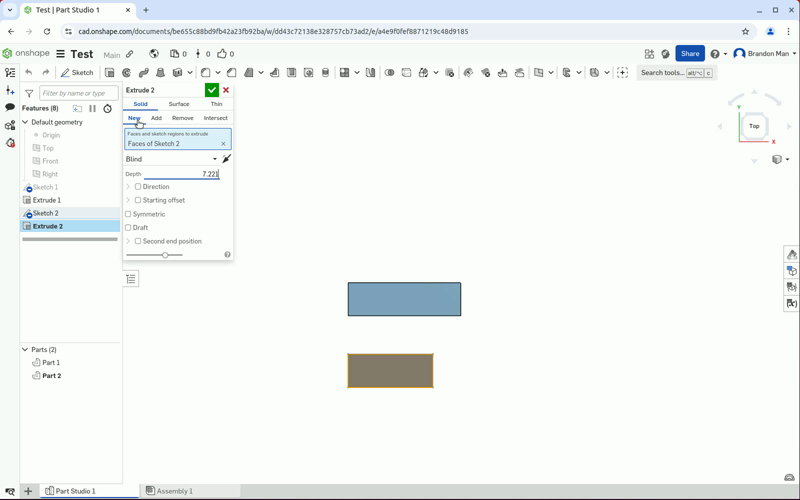
key(enter)
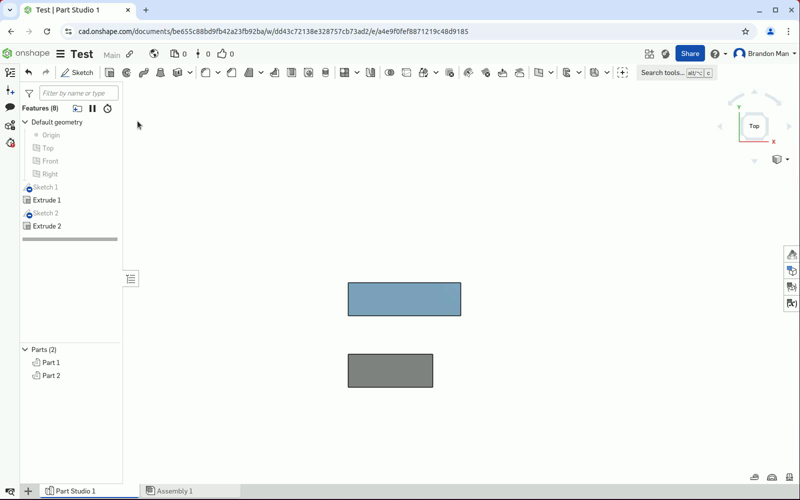
key(shift+h)
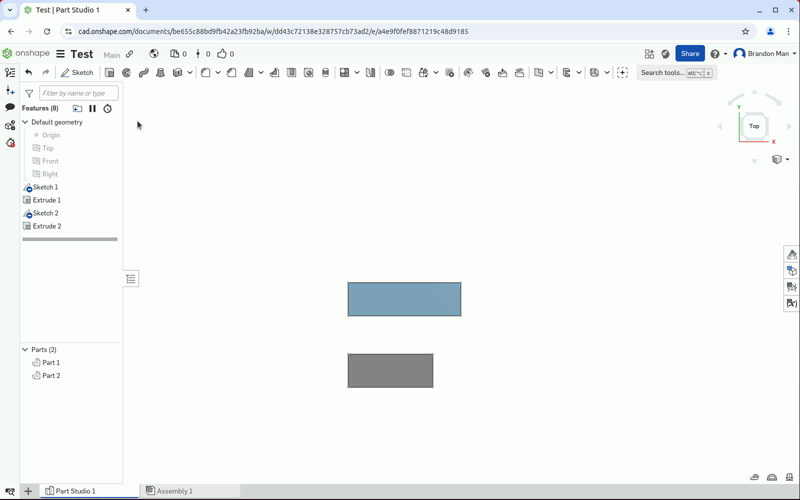
key(shift+h)
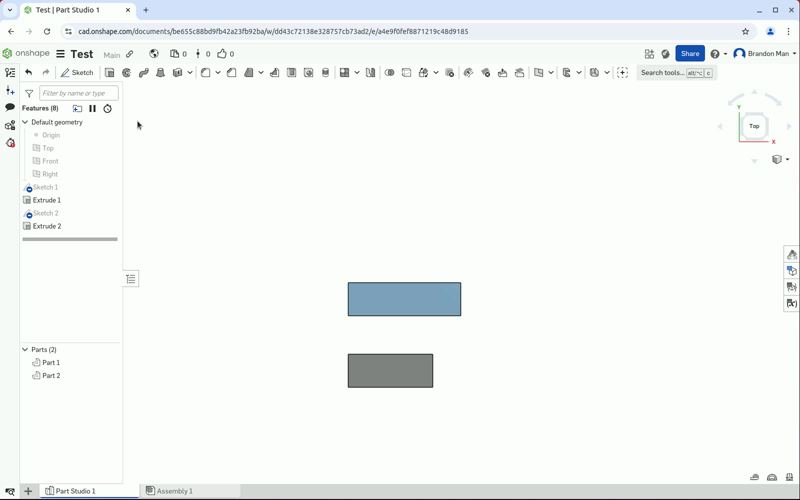
mouse_move(73, 189)
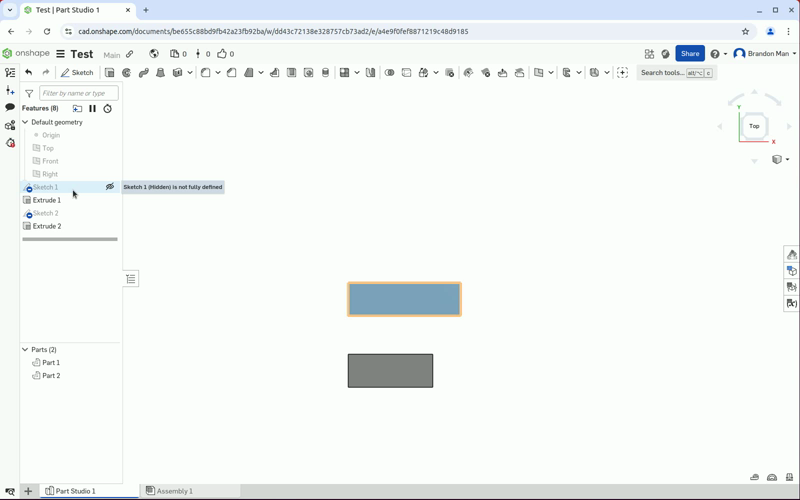
click(73, 189)
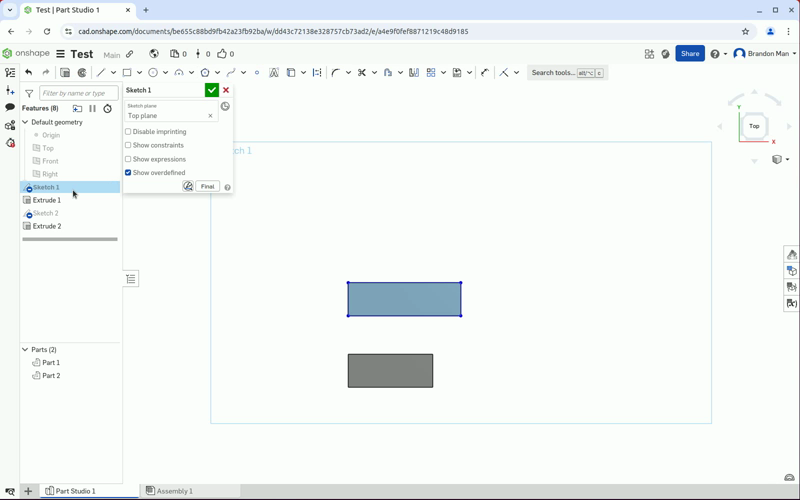
mouse_move(229, 92)
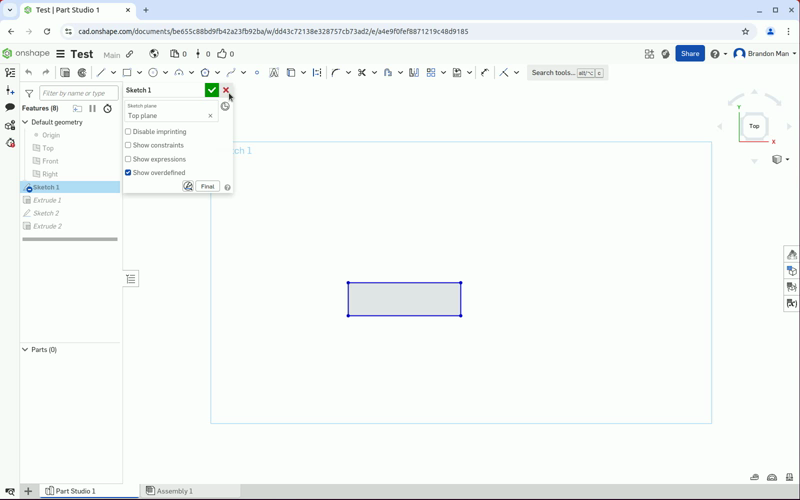
click(229, 92)
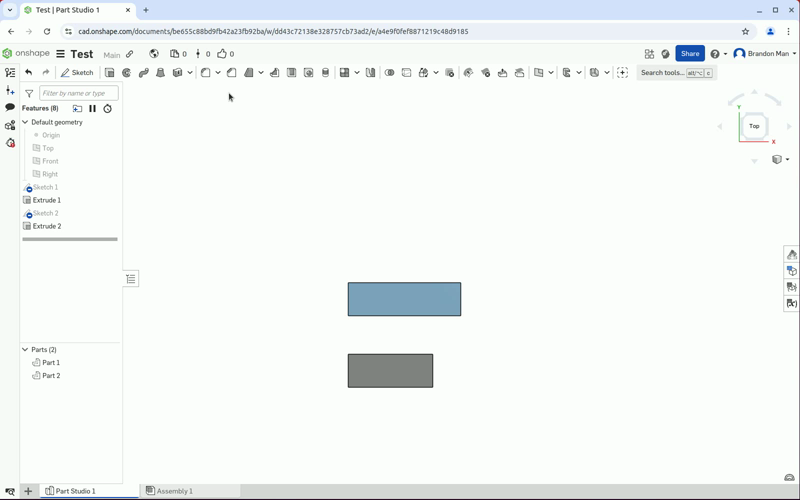
mouse_move(541, 75)
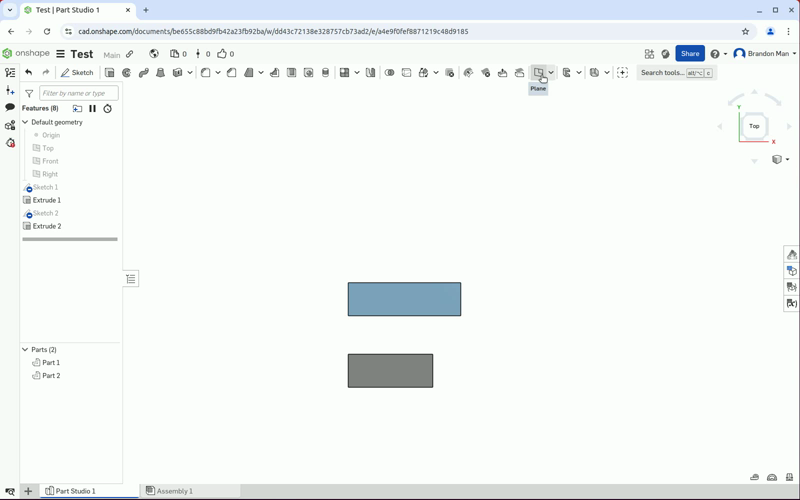
click(541, 75)
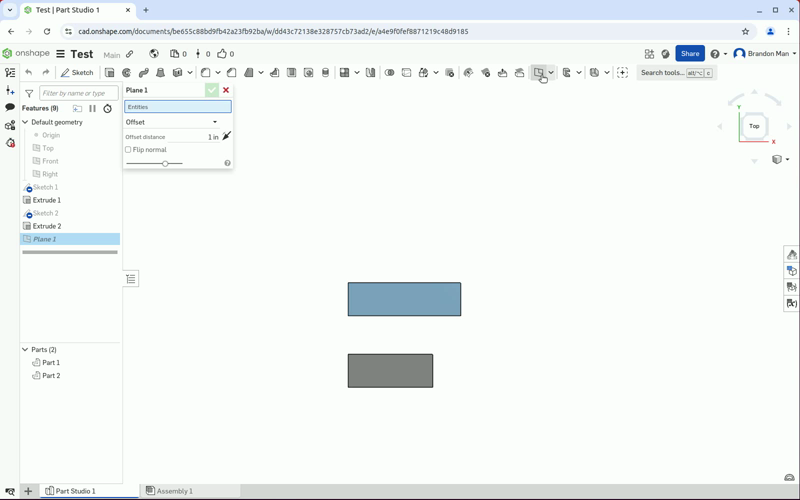
mouse_move(73, 150)
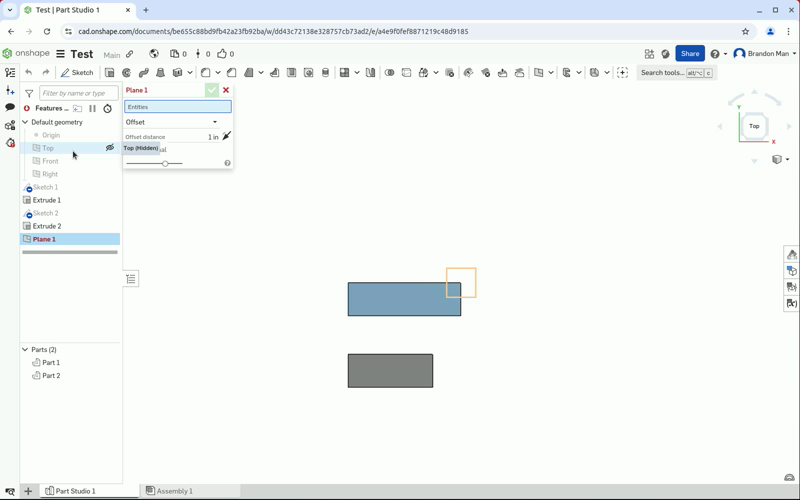
click(73, 150)
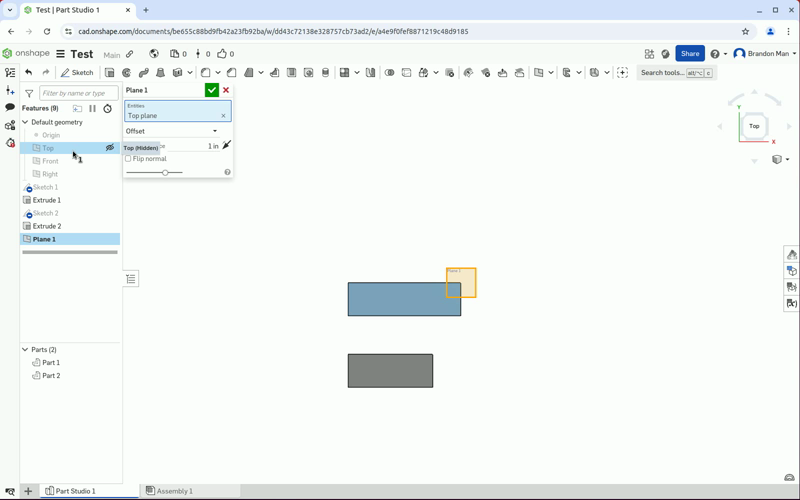
key(tab, 2)
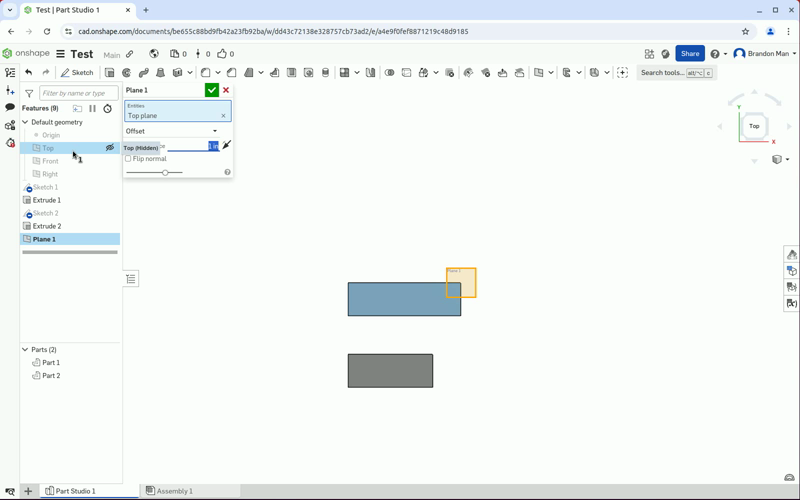
text(7.21)
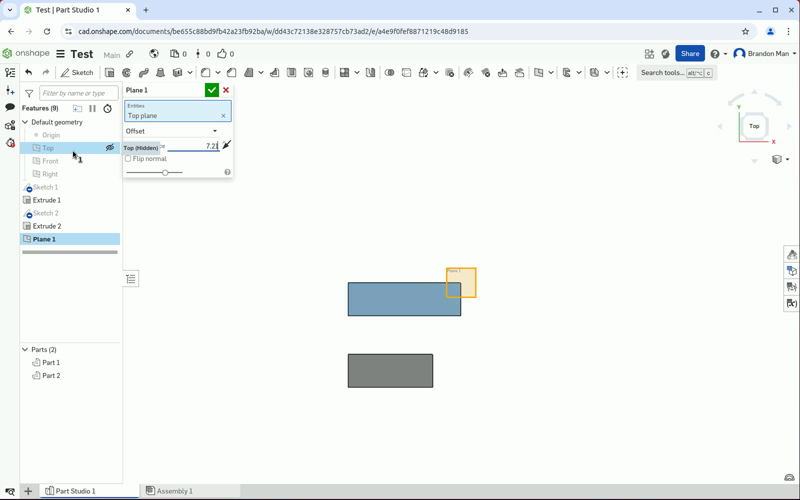
key(enter, 2)
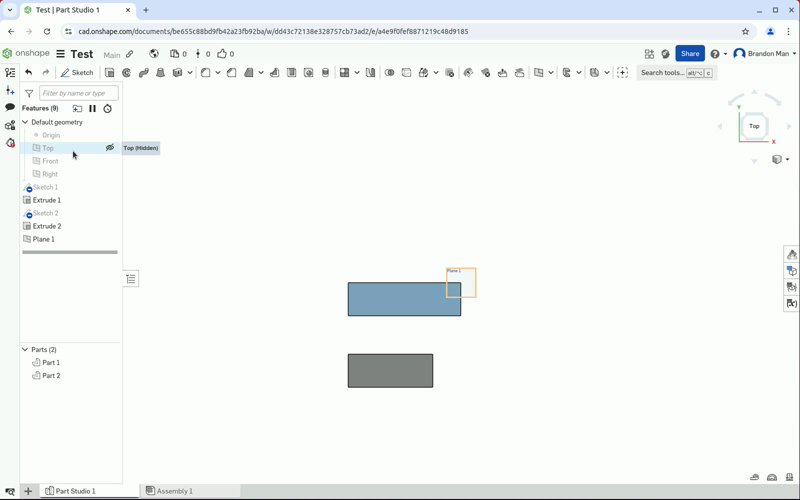
key(shift+s)
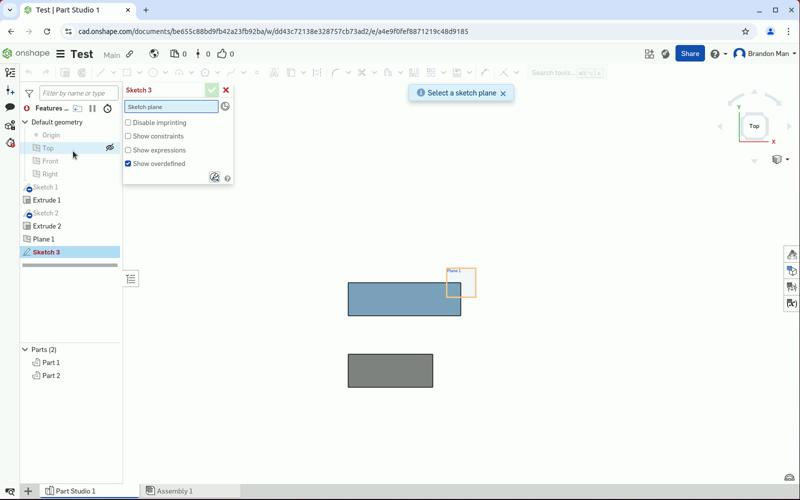
mouse_move(73, 241)
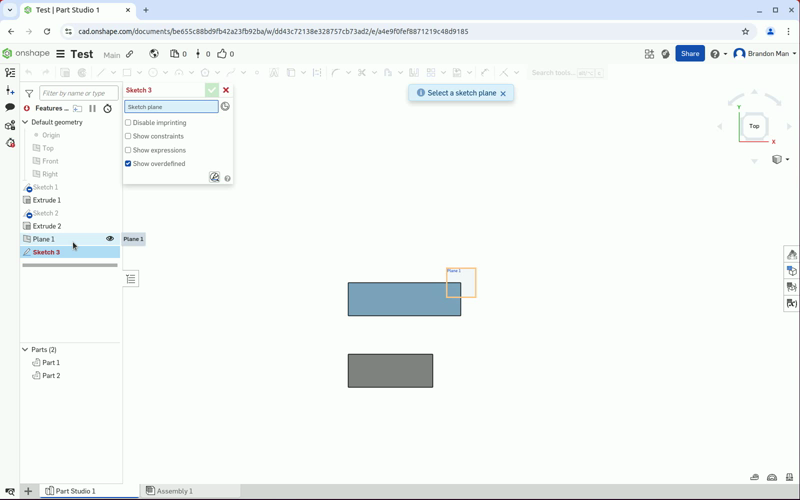
click(73, 241)
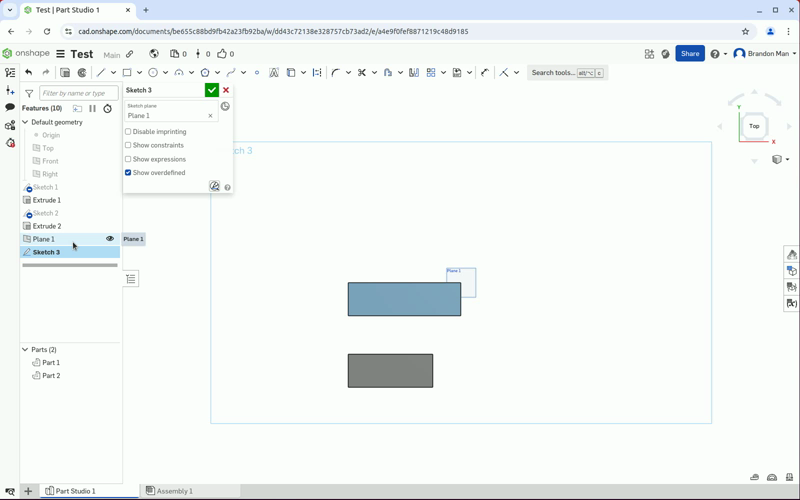
mouse_move(73, 352)
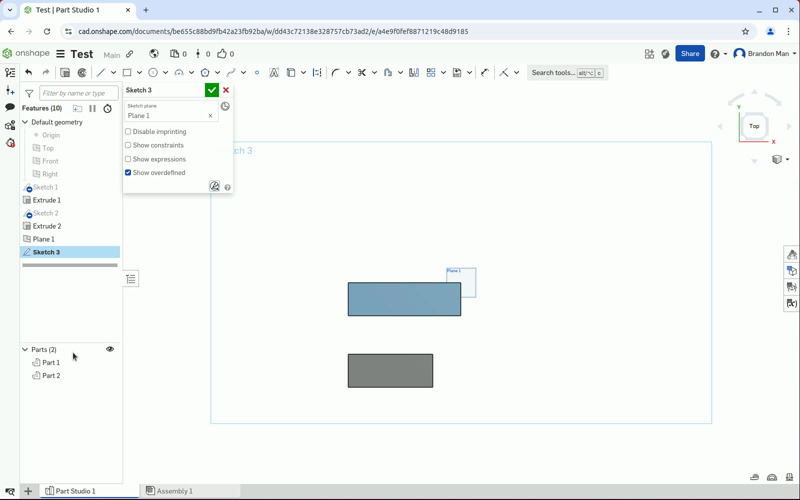
key(y)
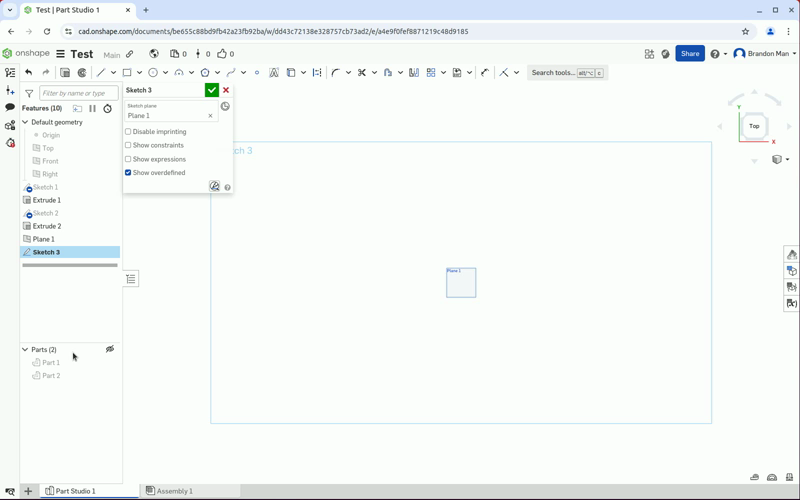
key(l)
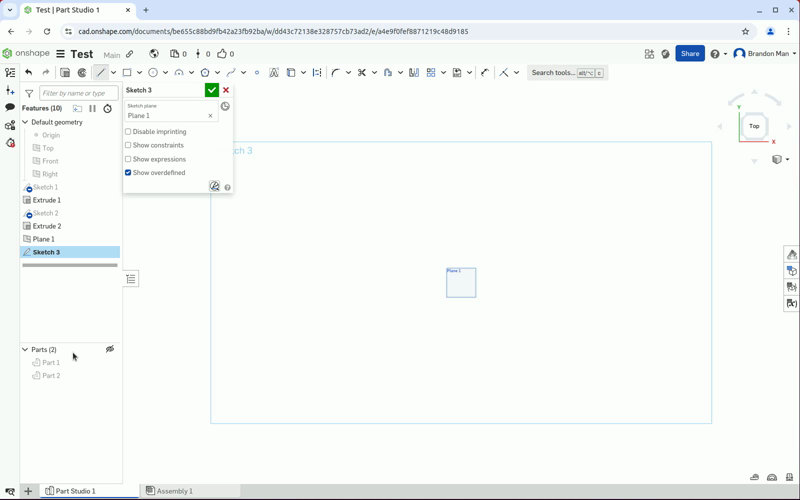
key_down(shift)
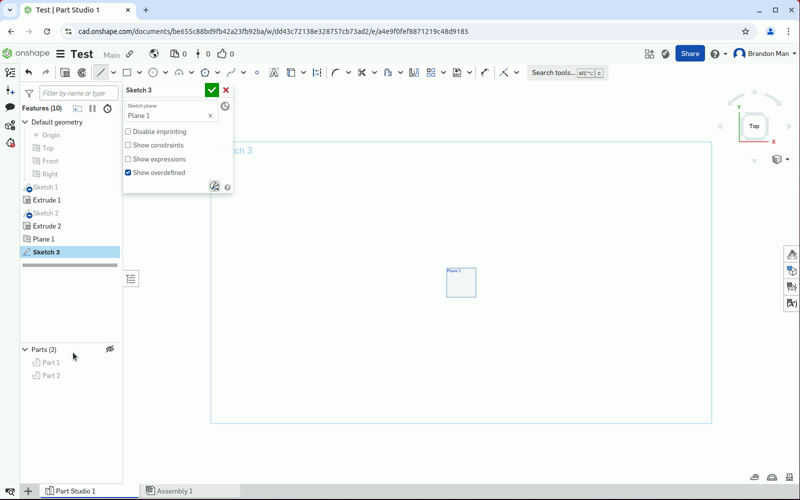
mouse_move(361, 368)
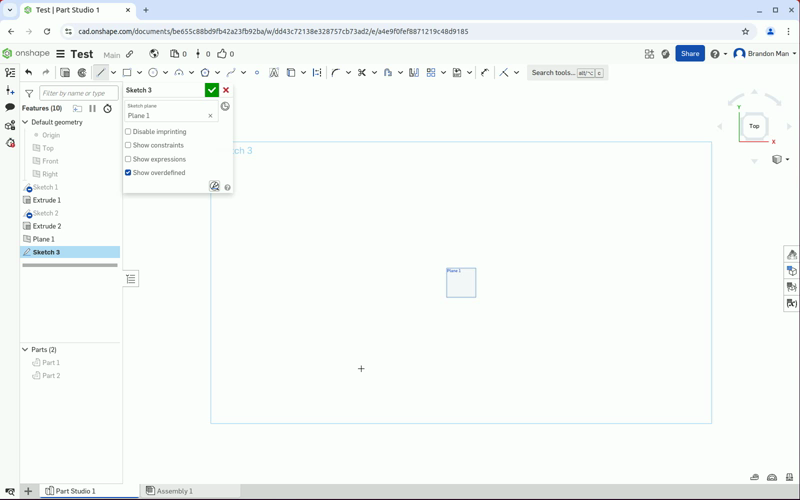
click(361, 368)
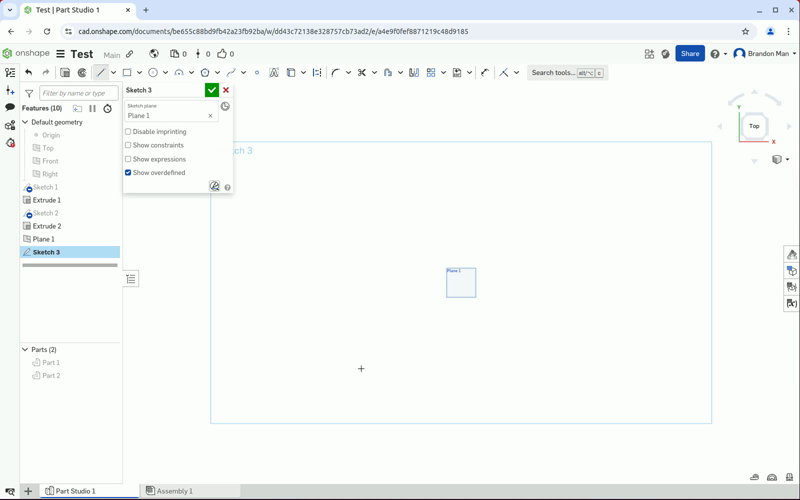
key_up(shift)
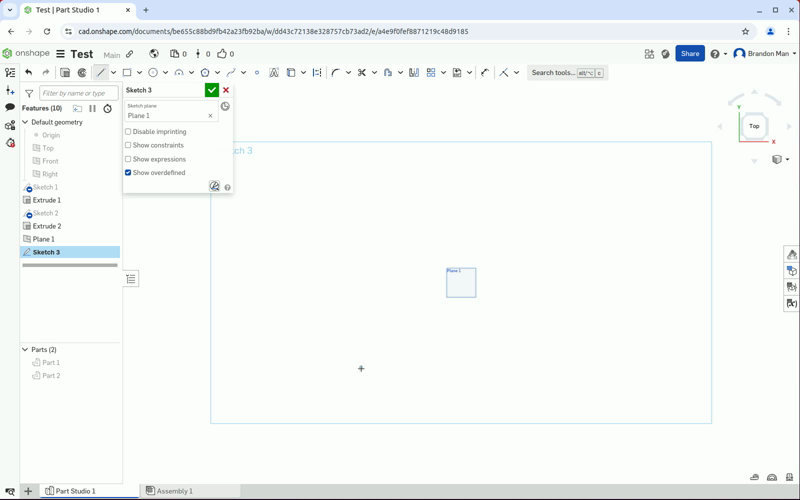
key_down(shift)
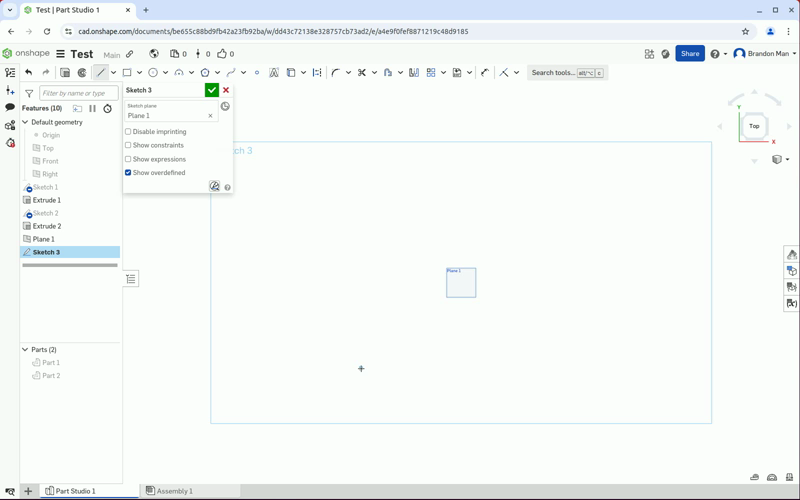
mouse_move(391, 368)
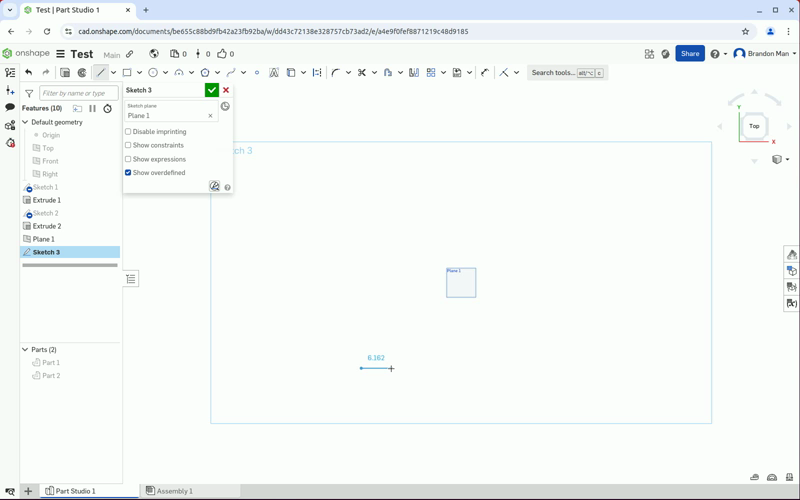
mouse_move(410, 368)
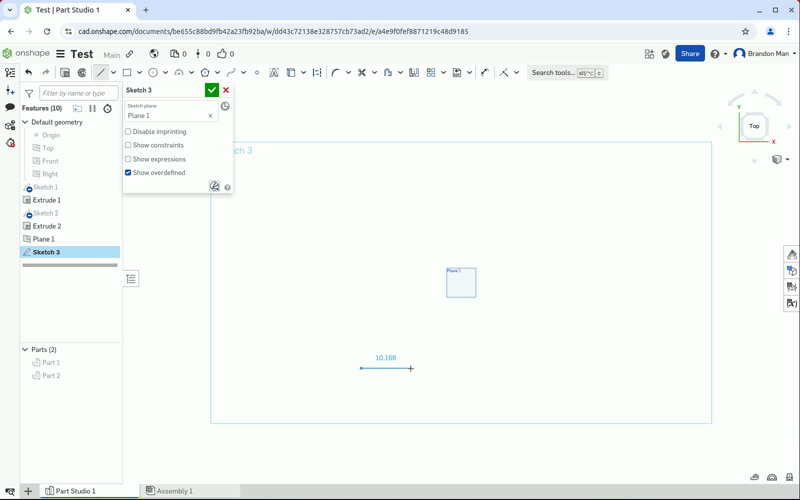
click(410, 368)
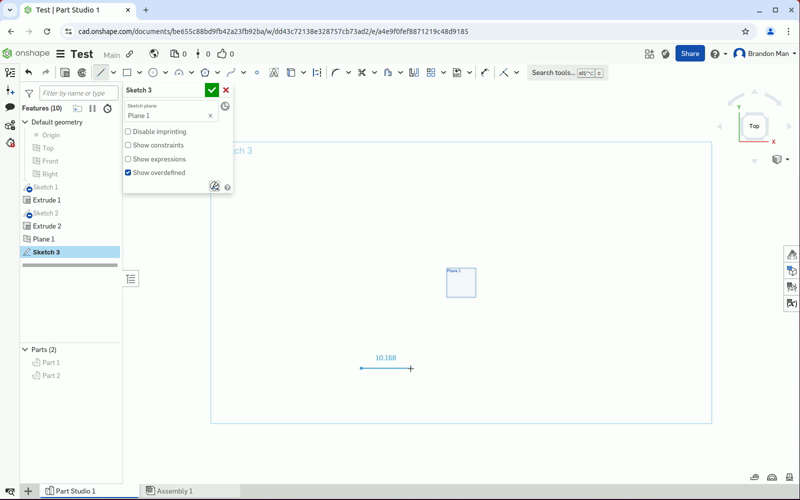
key_up(shift)
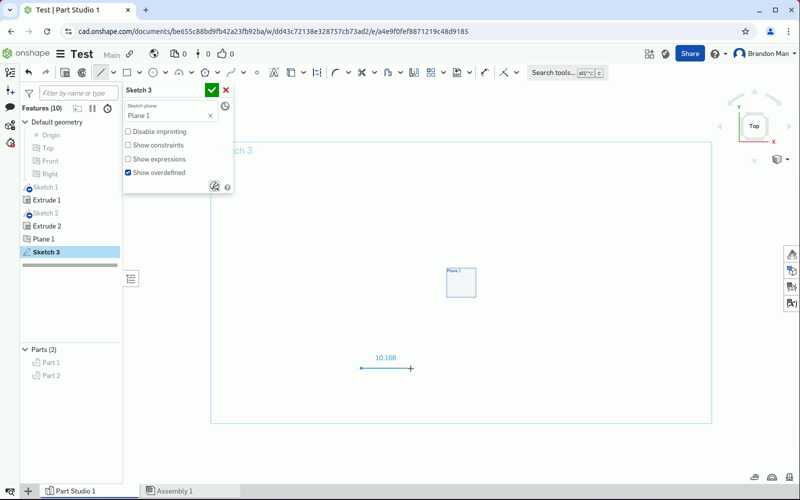
key_down(shift)
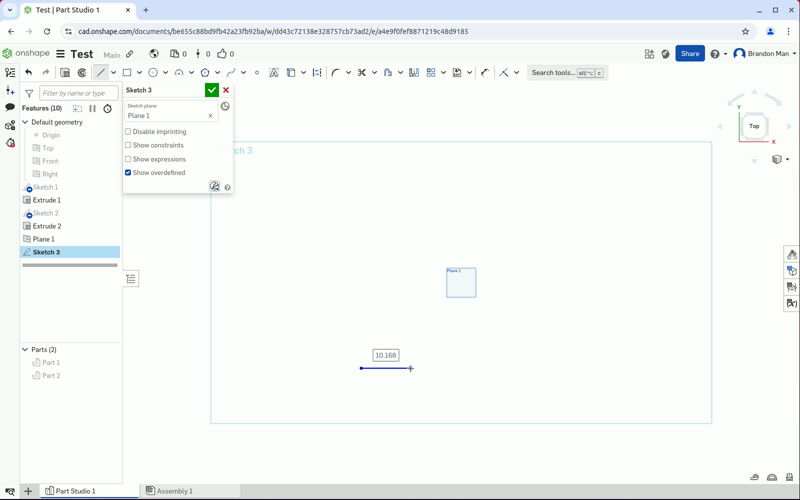
mouse_move(440, 368)
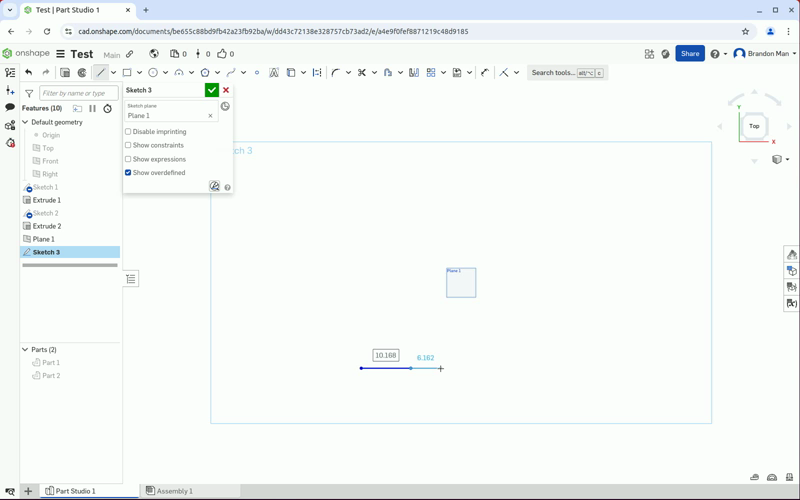
mouse_move(410, 315)
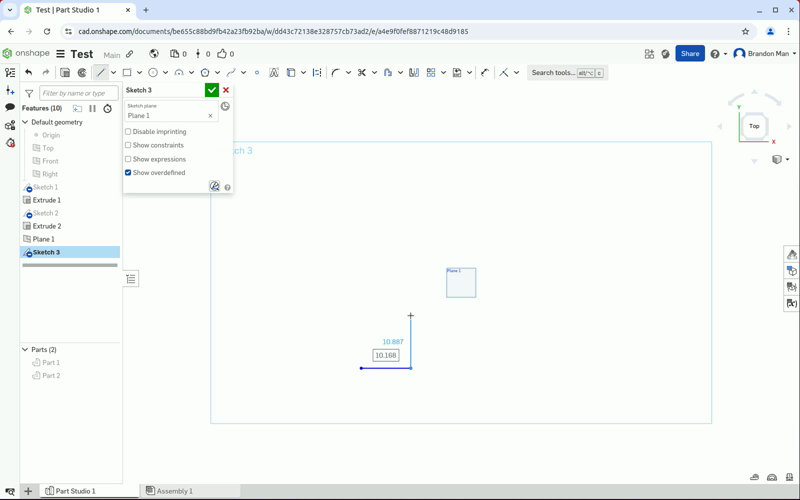
click(410, 315)
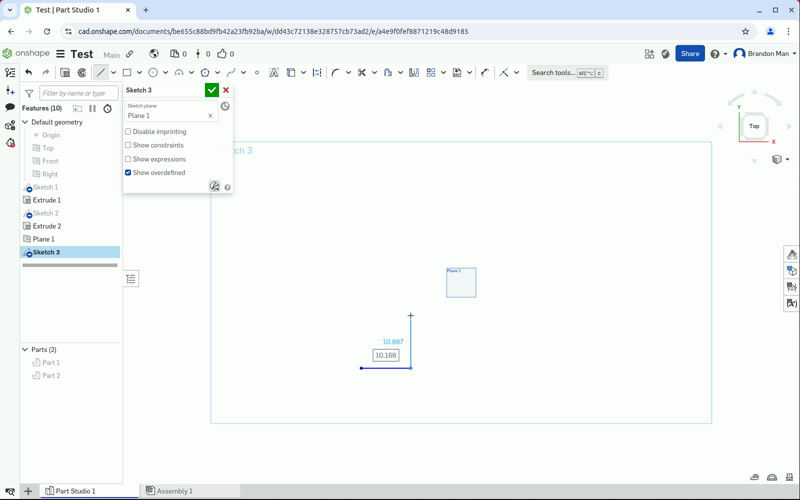
key_up(shift)
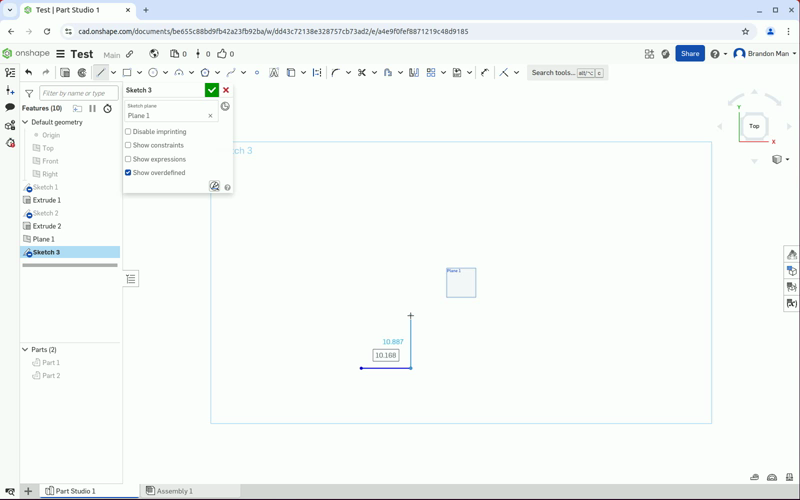
key_down(shift)
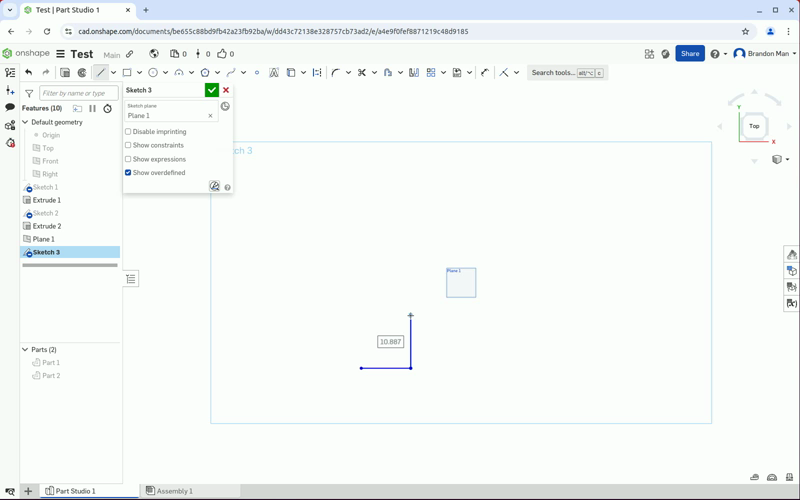
mouse_move(440, 315)
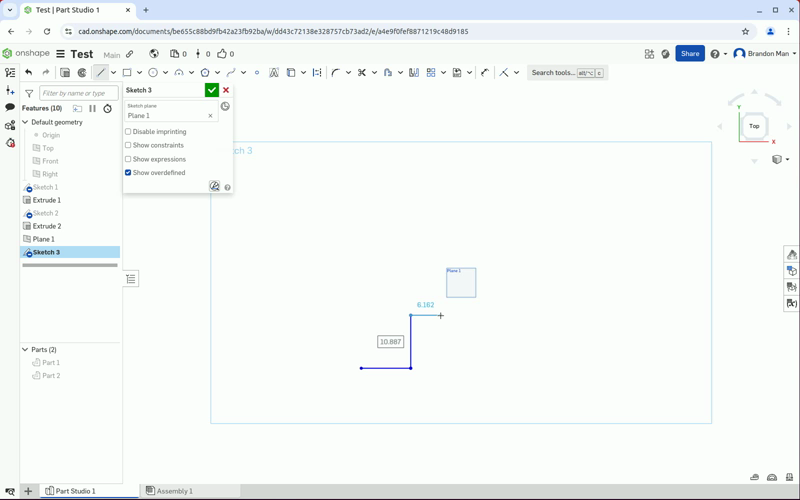
mouse_move(361, 315)
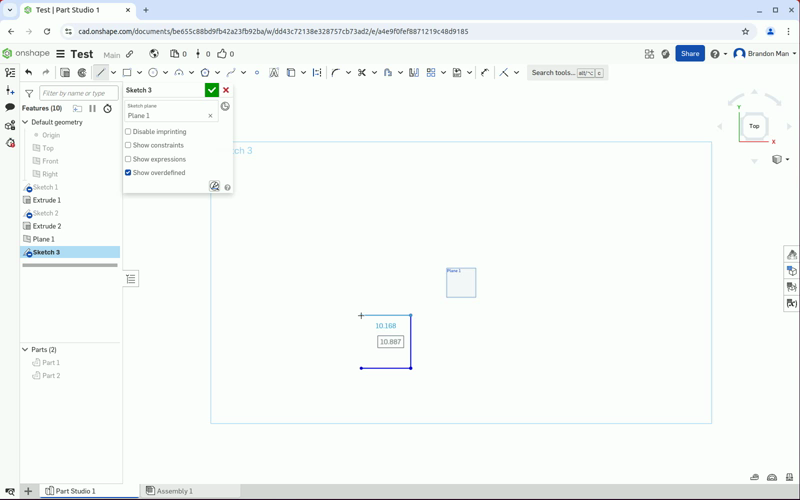
click(361, 315)
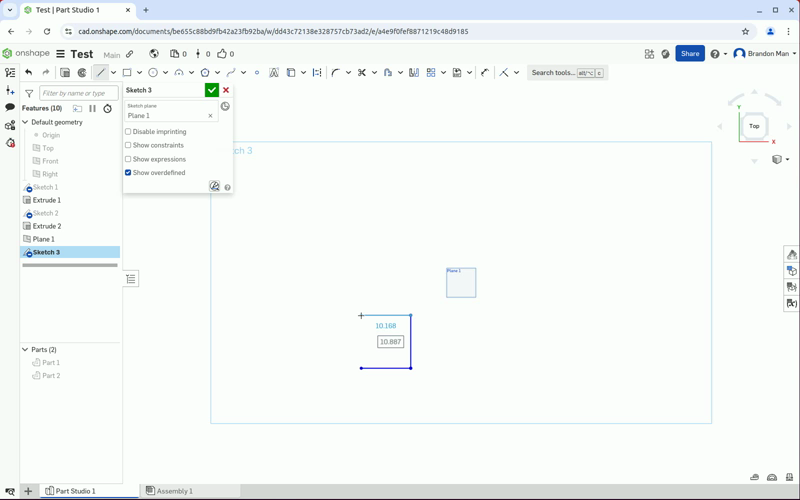
key_up(shift)
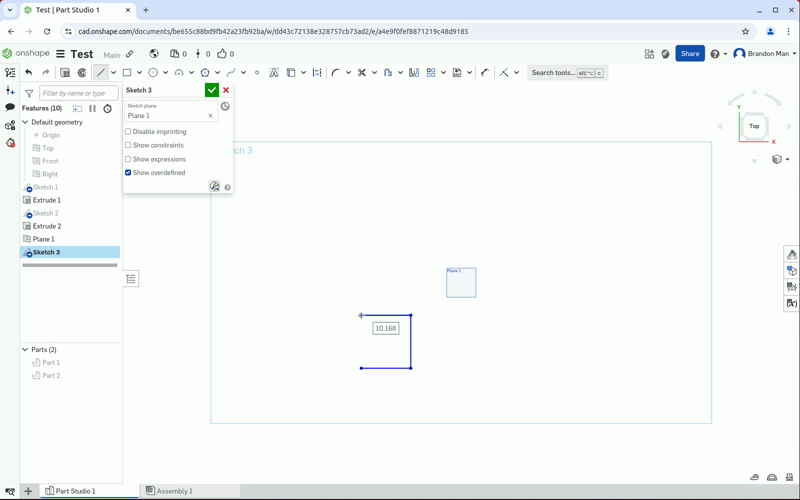
mouse_move(391, 315)
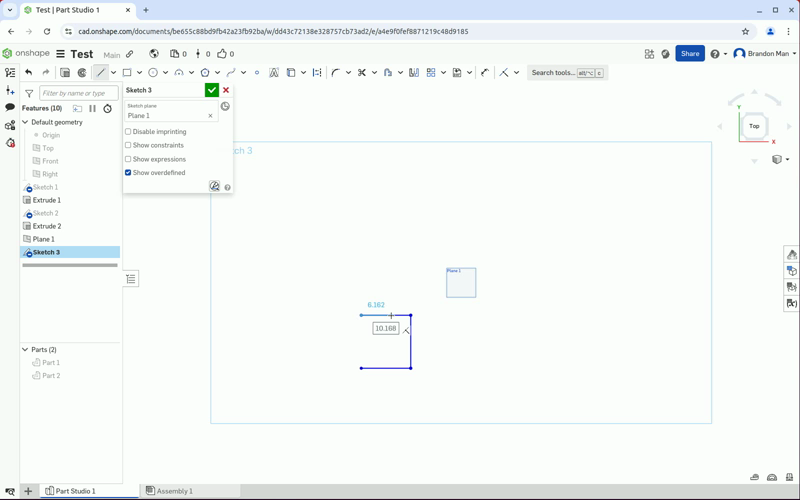
key_down(shift)
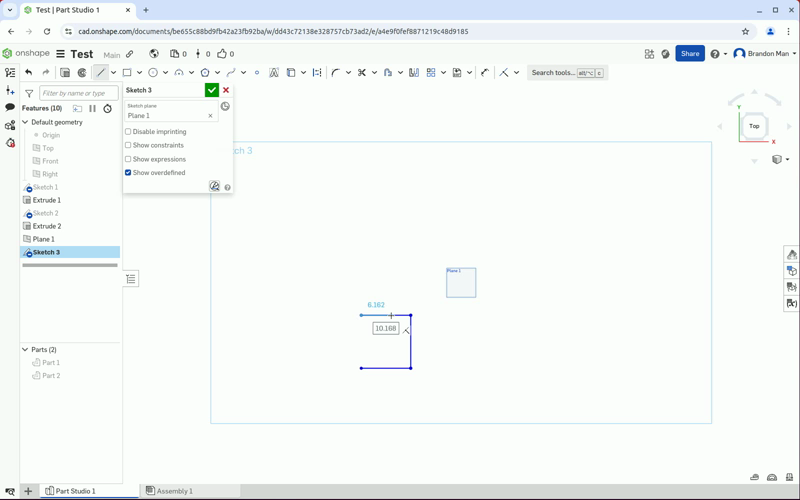
mouse_move(361, 368)
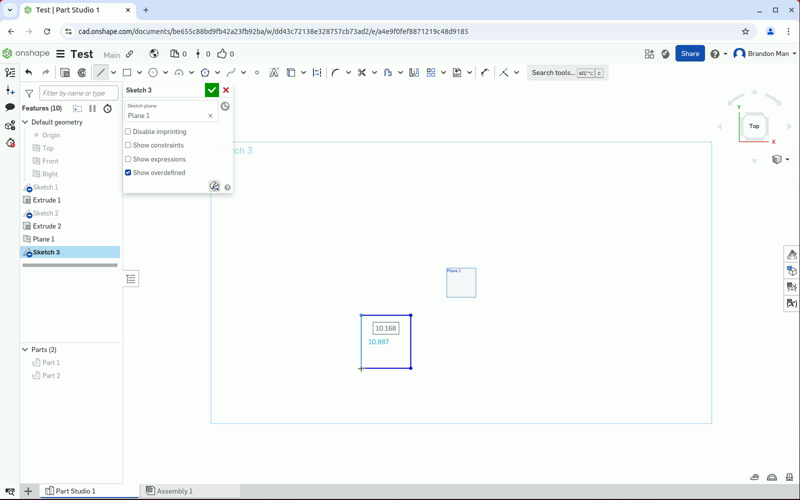
key_up(shift)
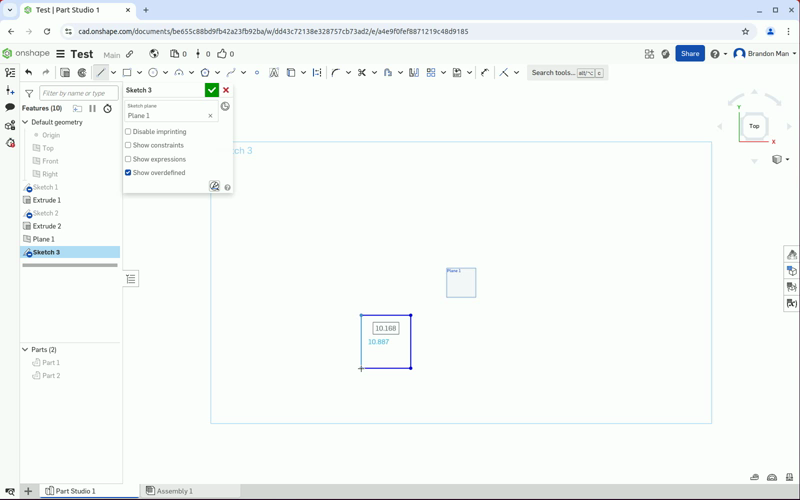
click(361, 368)
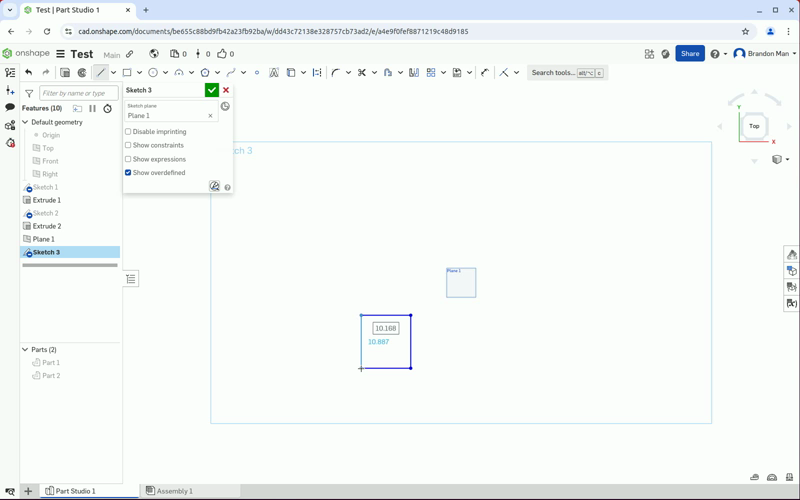
key(esc)
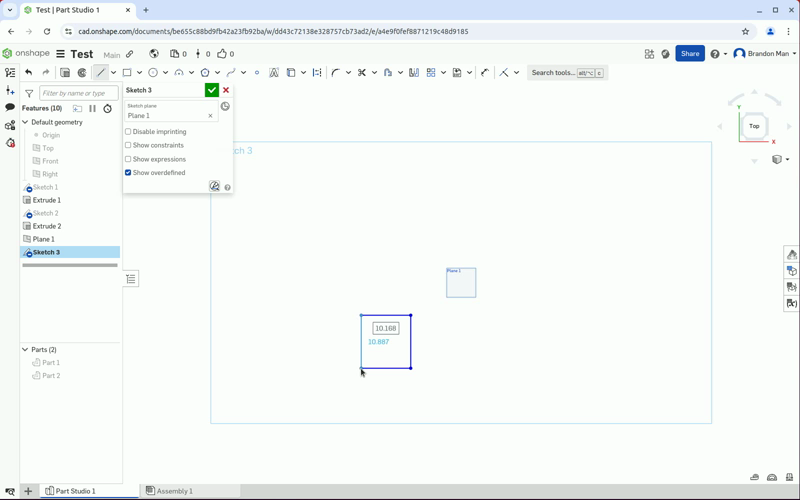
mouse_move(396, 337)
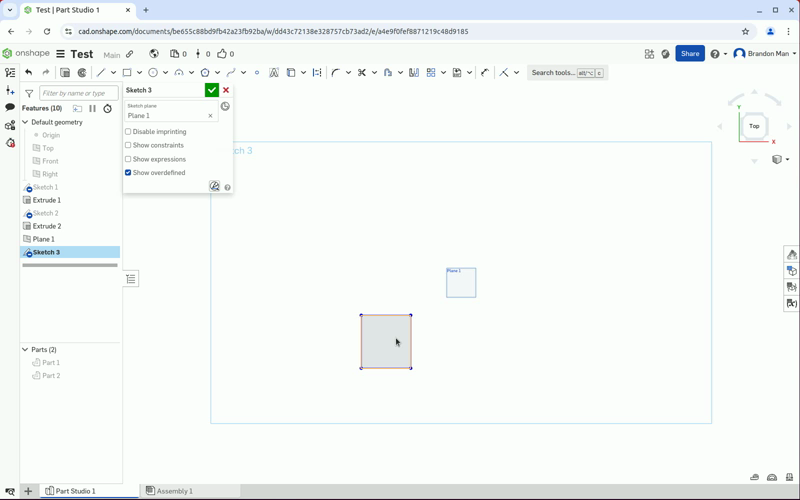
click(396, 337)
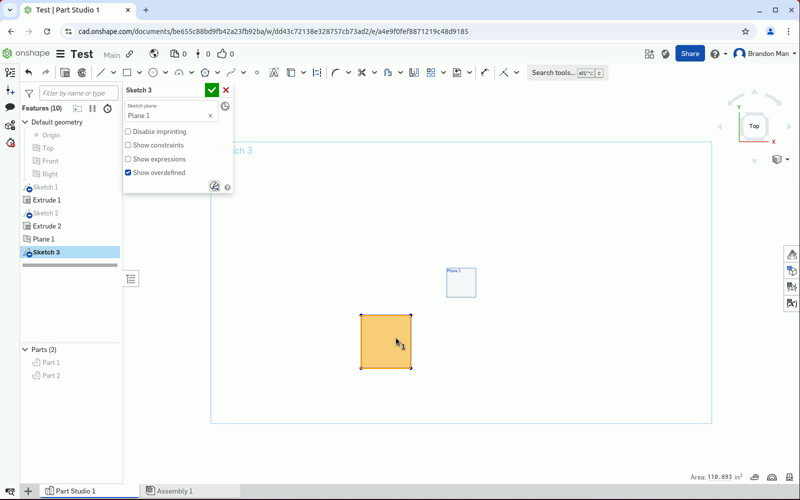
mouse_move(73, 352)
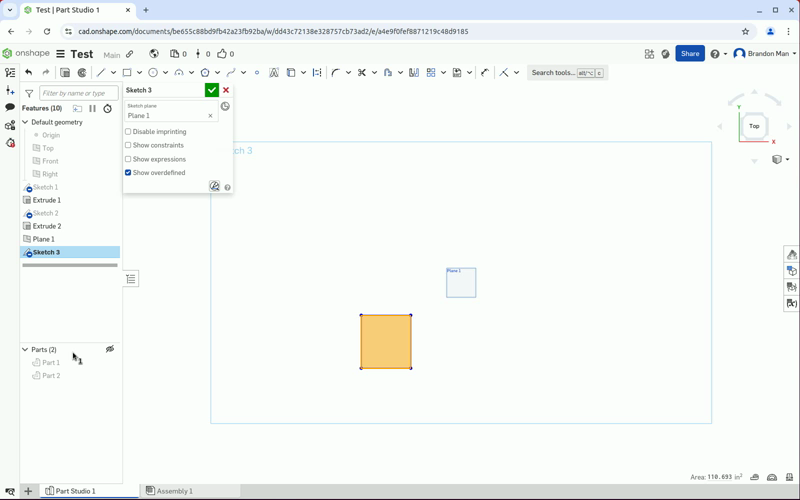
key(shift+y)
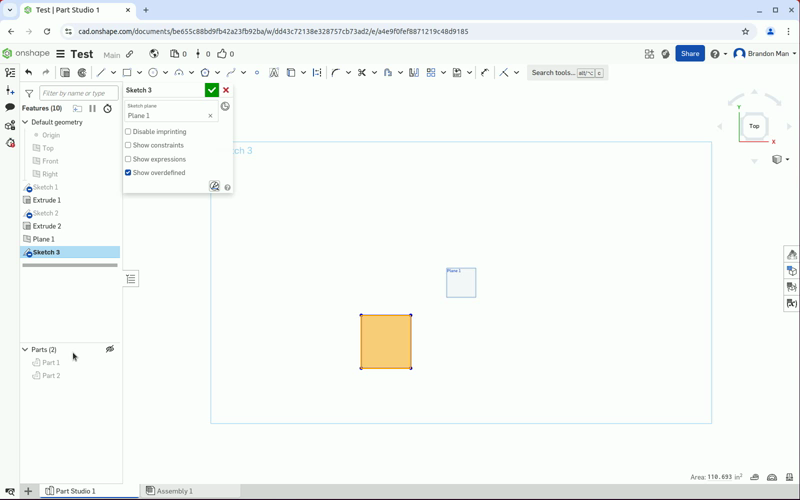
key(shift+e)
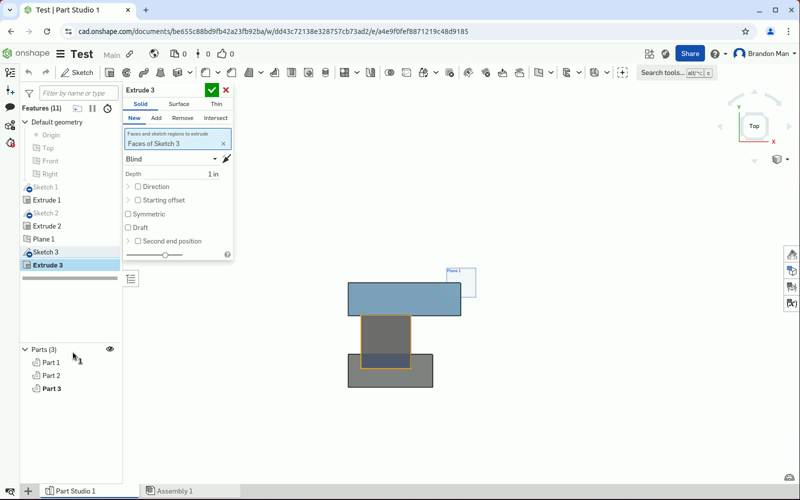
mouse_move(143, 106)
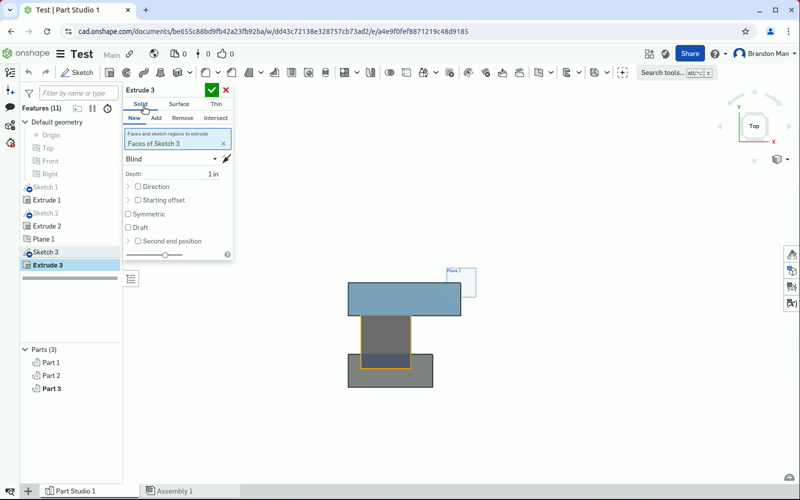
click(143, 106)
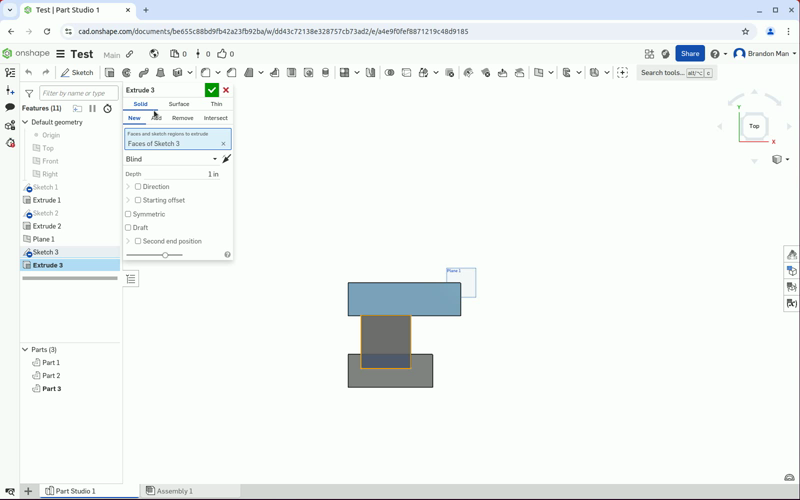
mouse_move(186, 120)
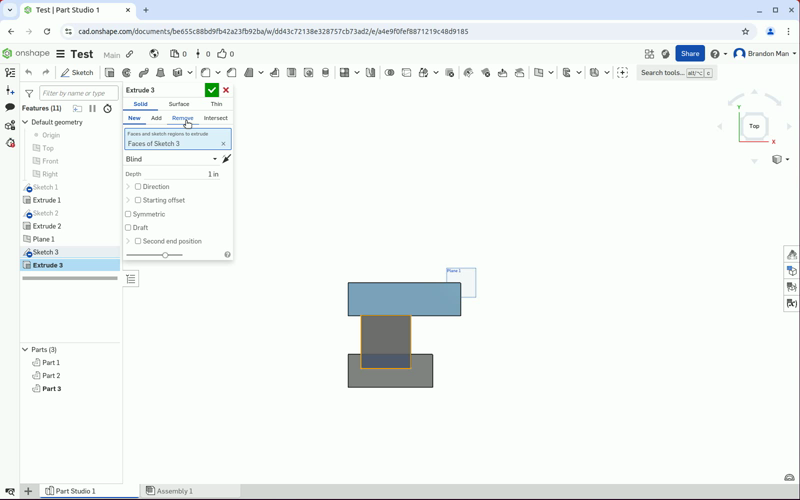
click(186, 120)
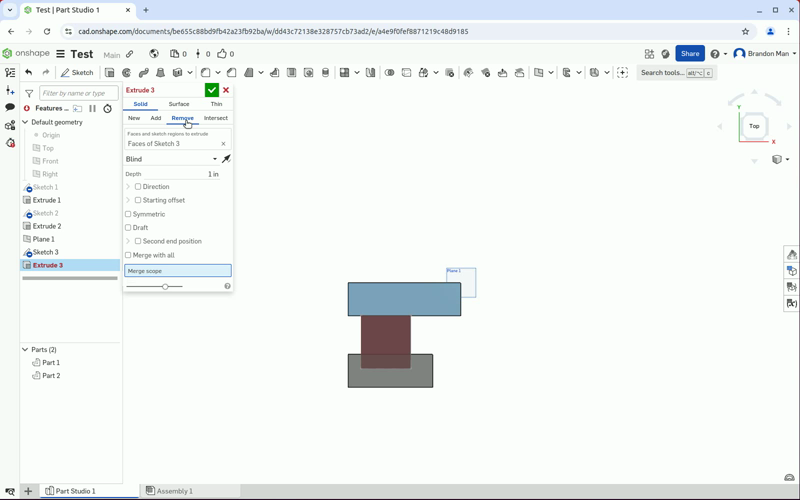
key(tab, 4)
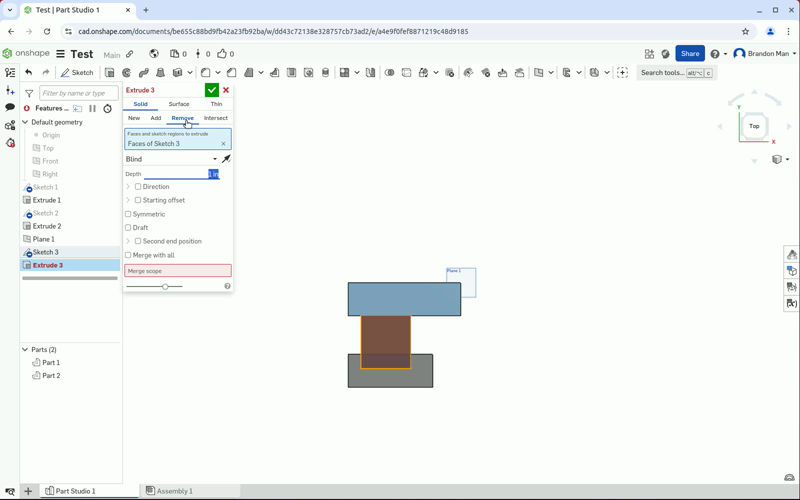
text(0.241)
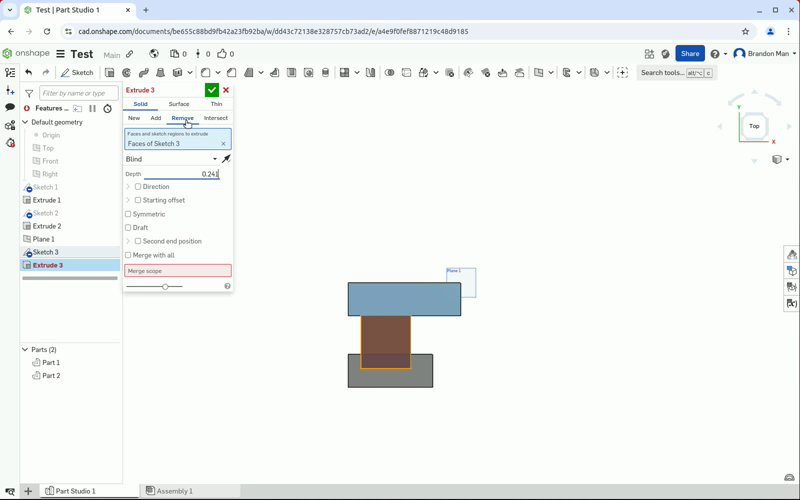
key(tab, 6)
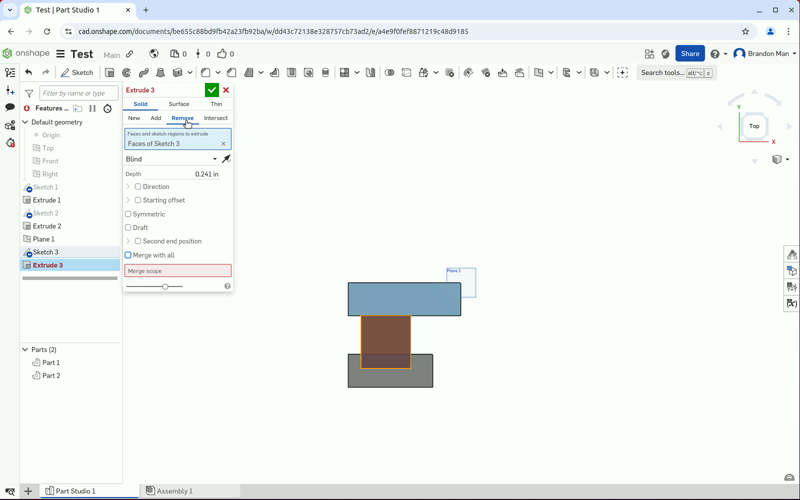
key(space)
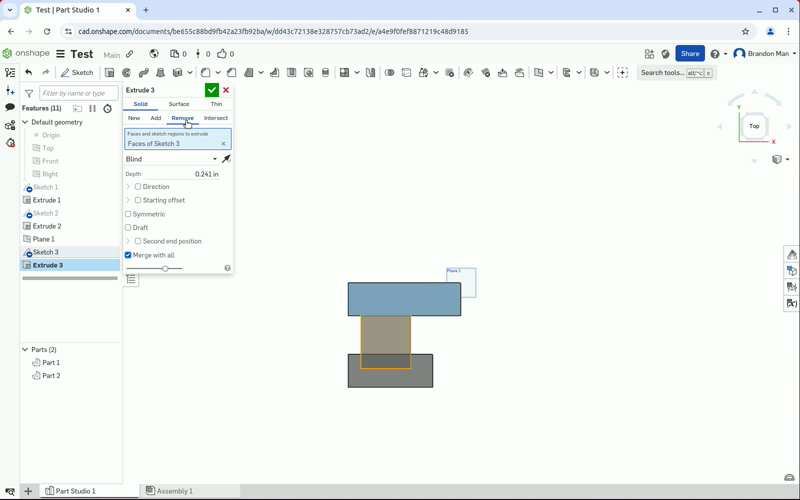
key(enter)
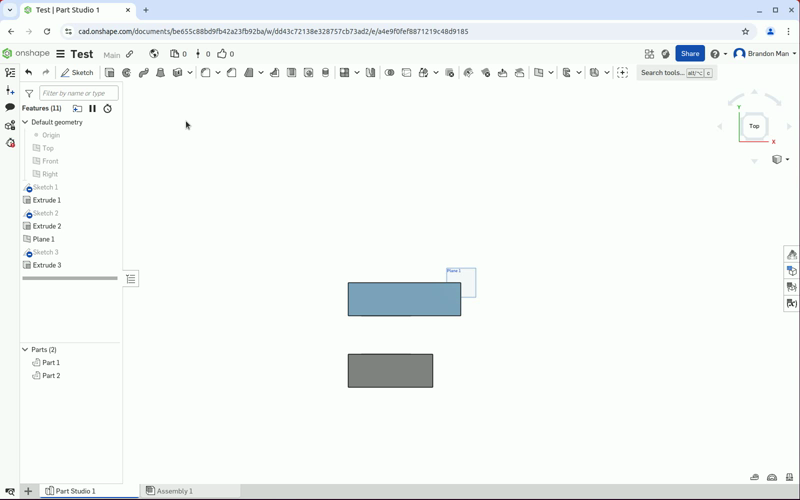
key(shift+h)
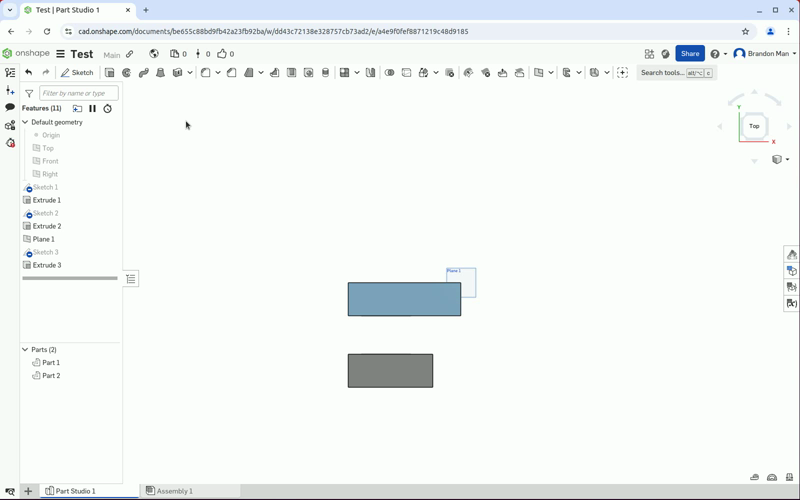
key(shift+h)
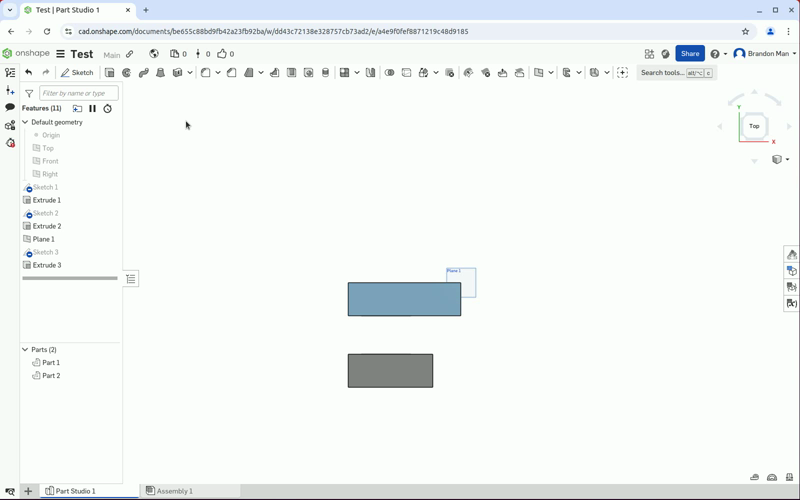
mouse_move(73, 189)
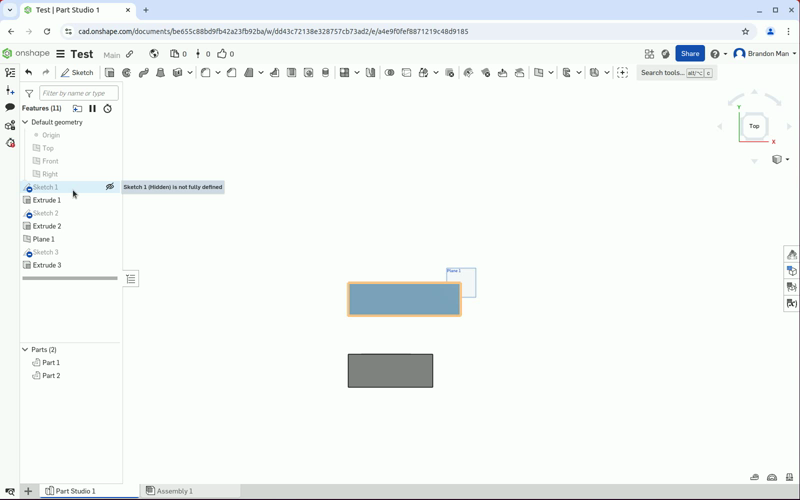
click(73, 189)
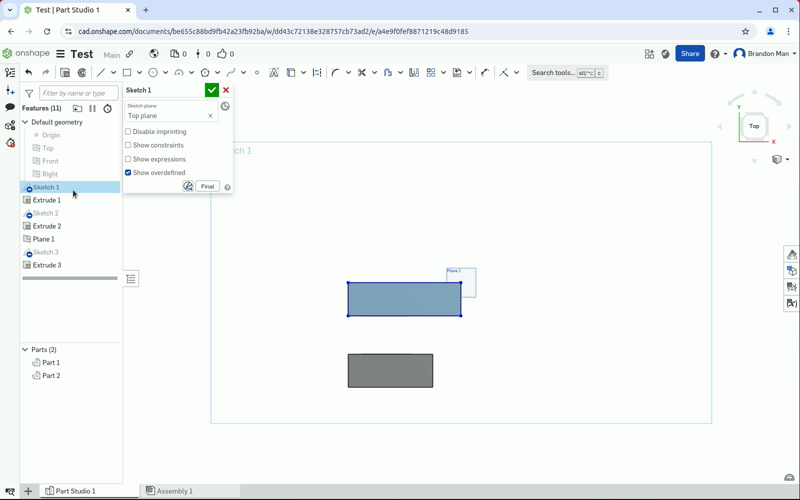
mouse_move(229, 92)
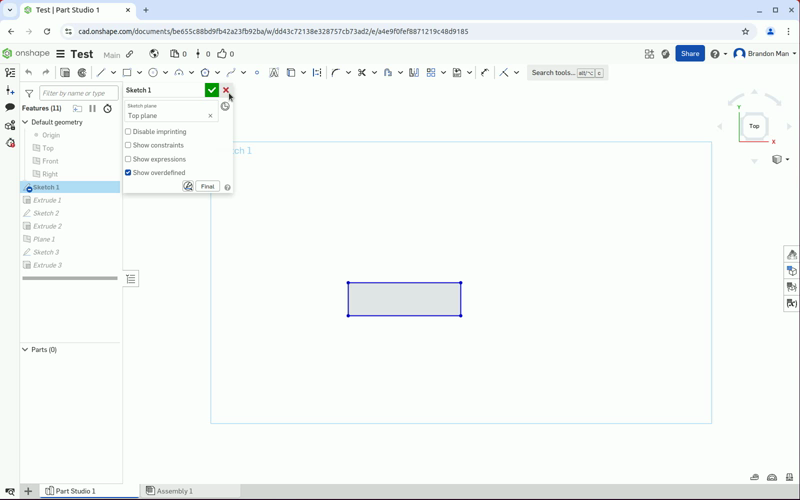
click(229, 92)
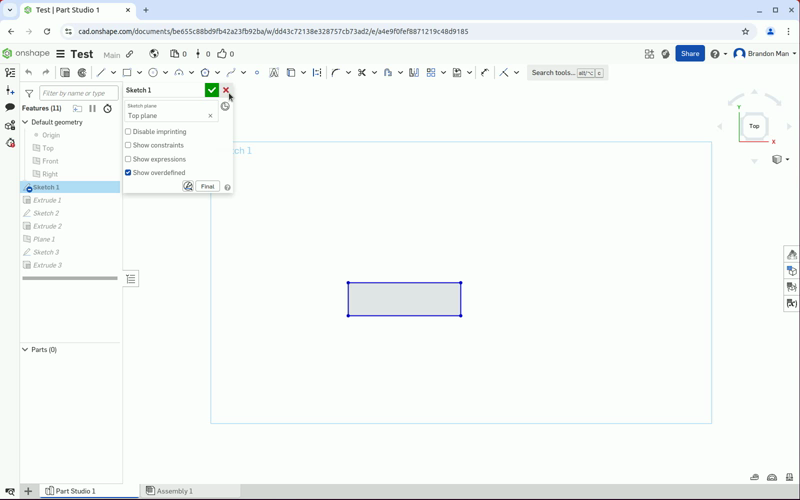
key(shift+s)
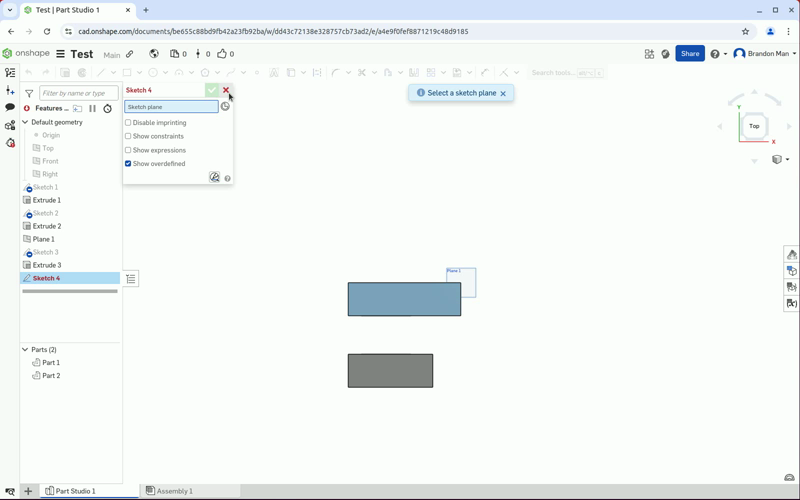
mouse_move(73, 241)
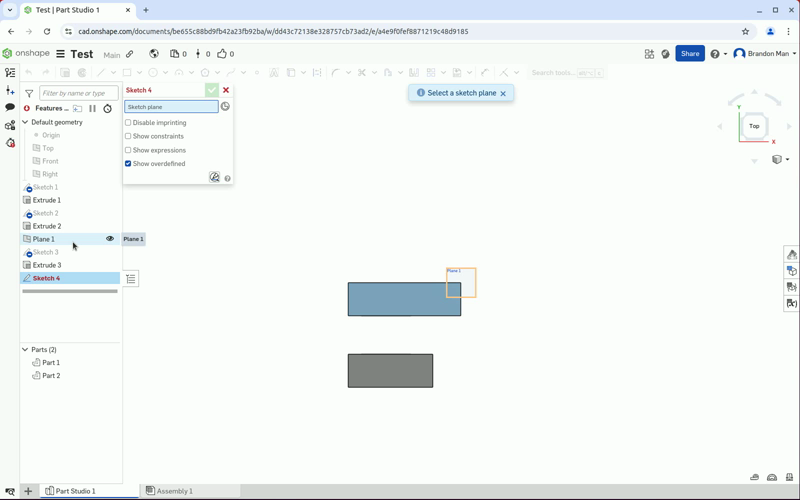
click(73, 241)
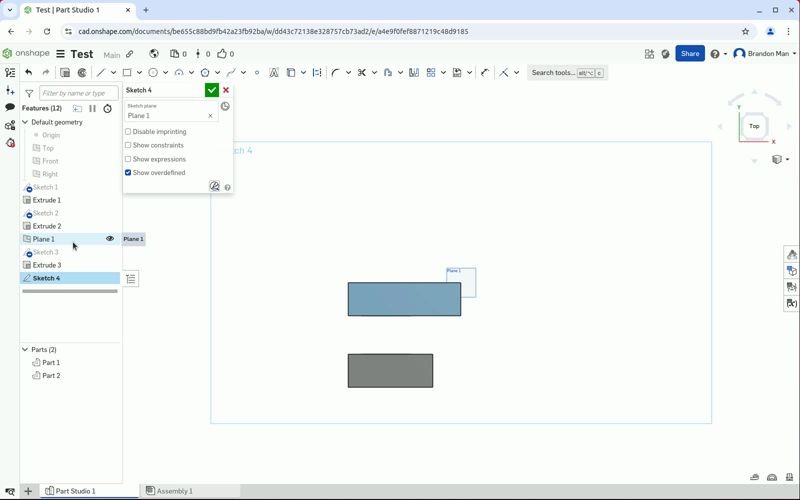
mouse_move(73, 352)
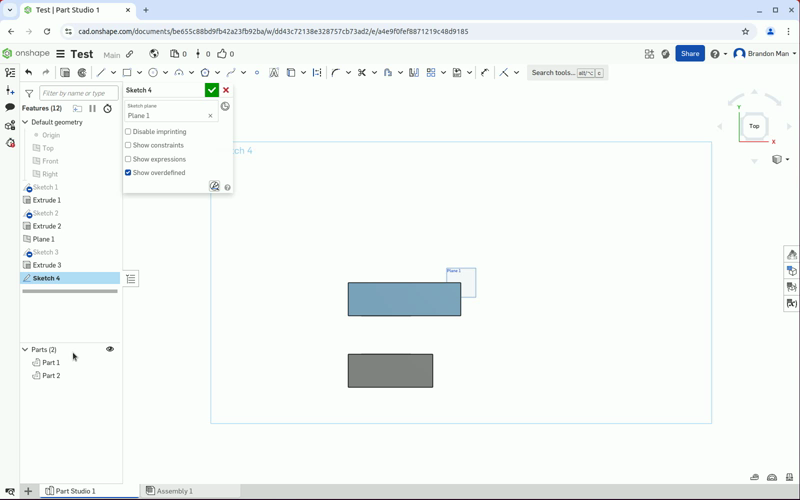
key(y)
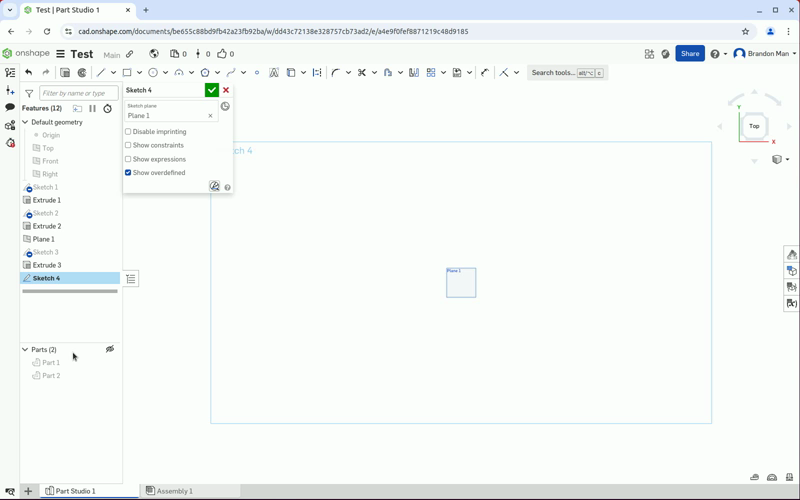
key(l)
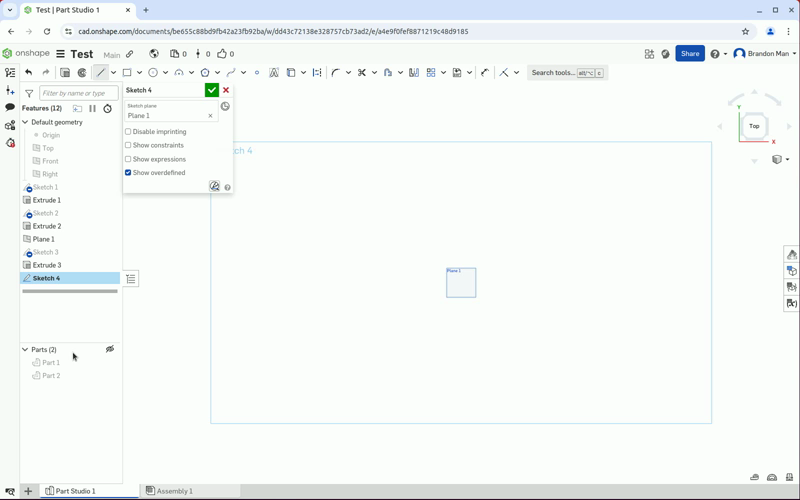
key_down(shift)
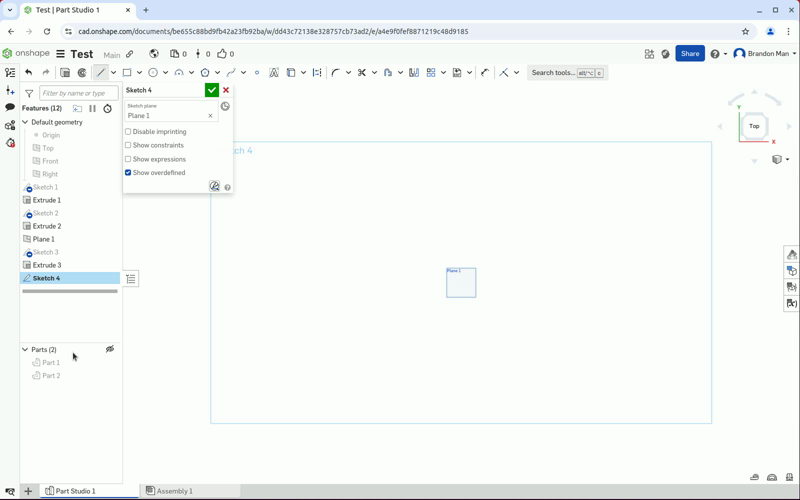
mouse_move(361, 315)
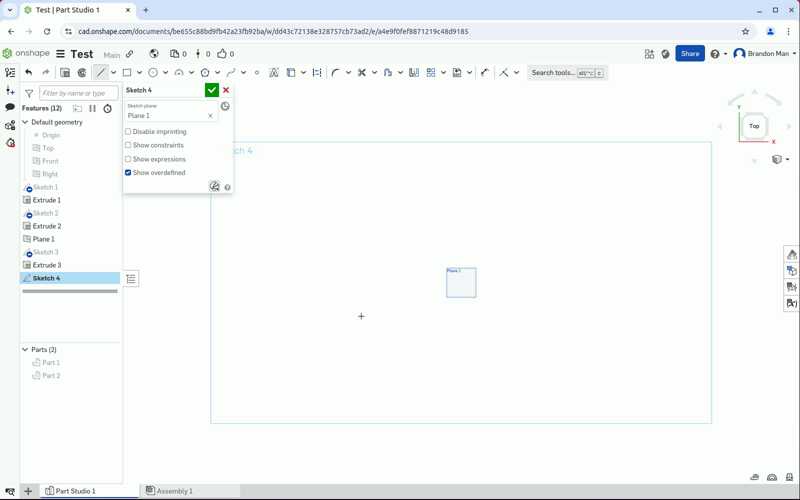
click(361, 315)
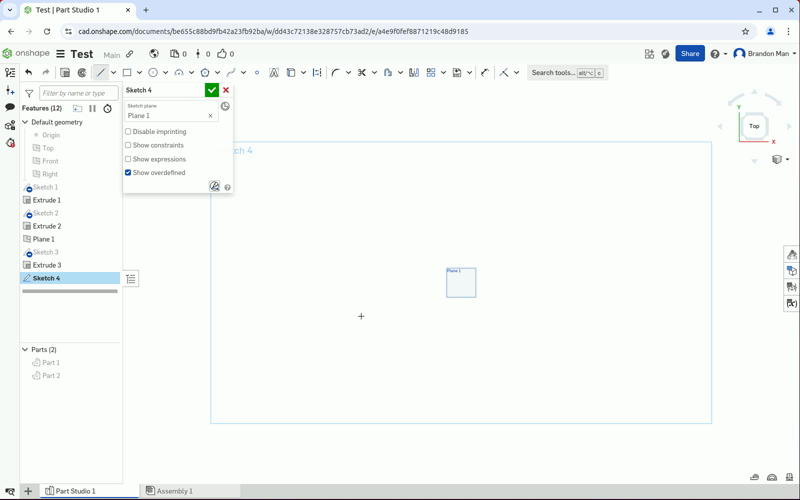
key_up(shift)
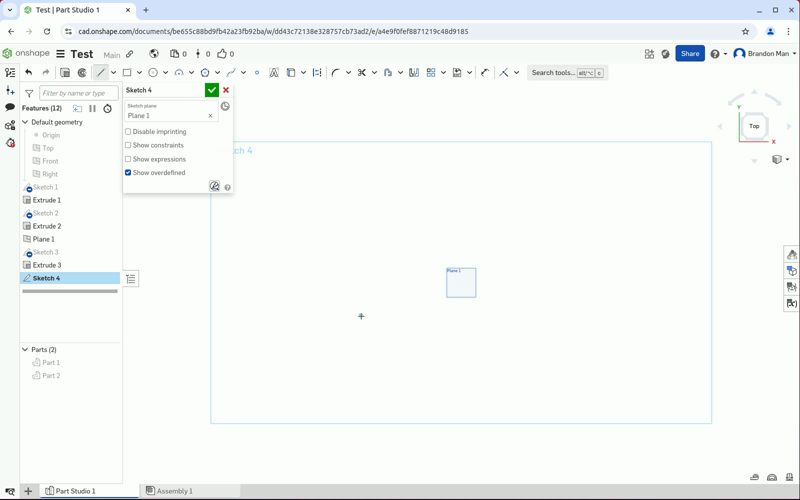
key_down(shift)
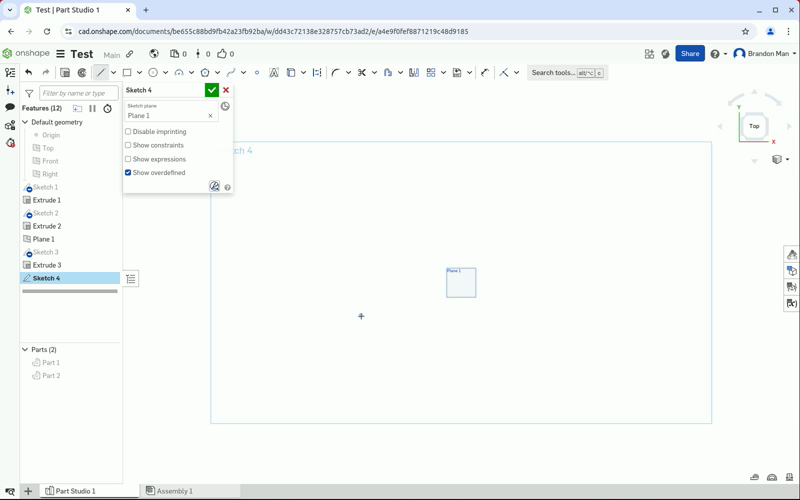
mouse_move(391, 315)
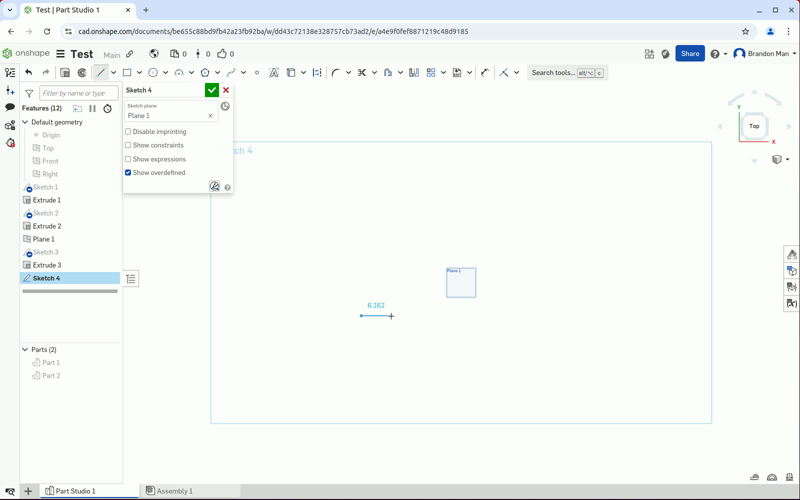
mouse_move(409, 315)
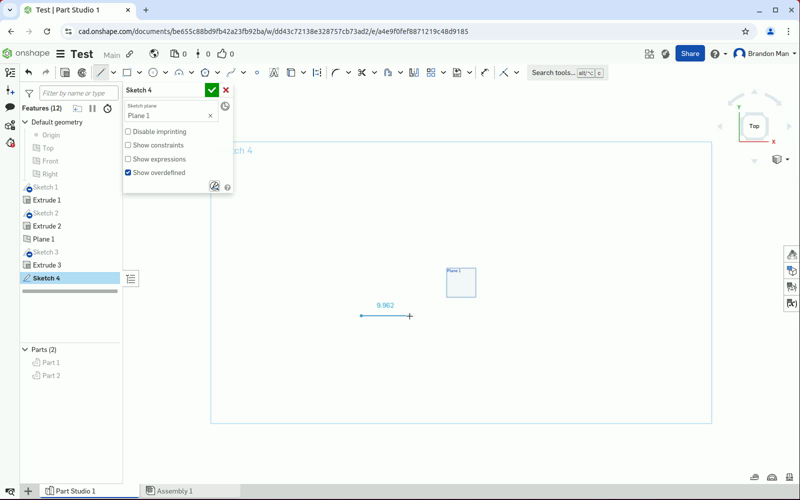
click(409, 315)
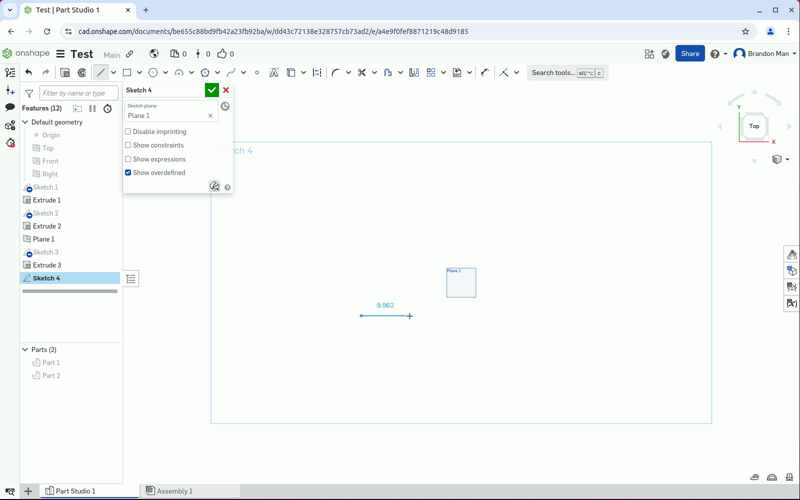
key_up(shift)
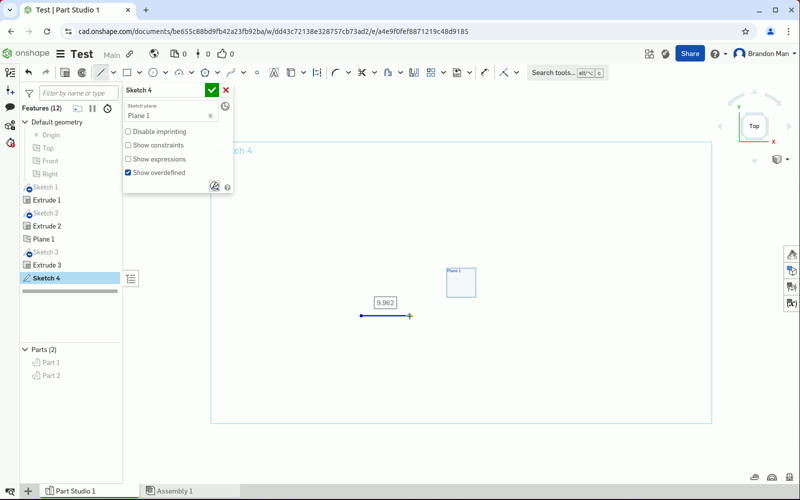
key_down(shift)
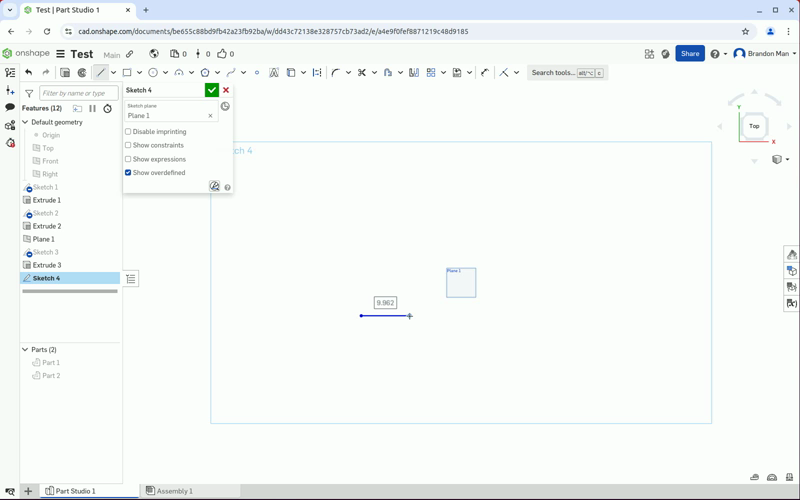
mouse_move(439, 315)
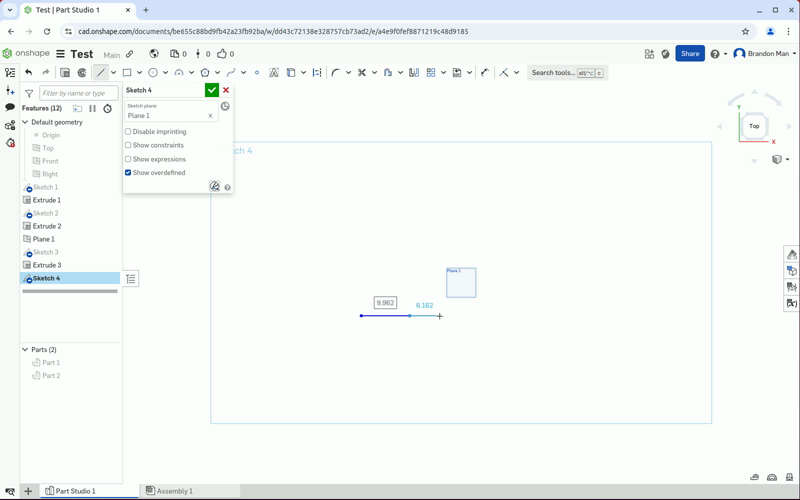
mouse_move(409, 301)
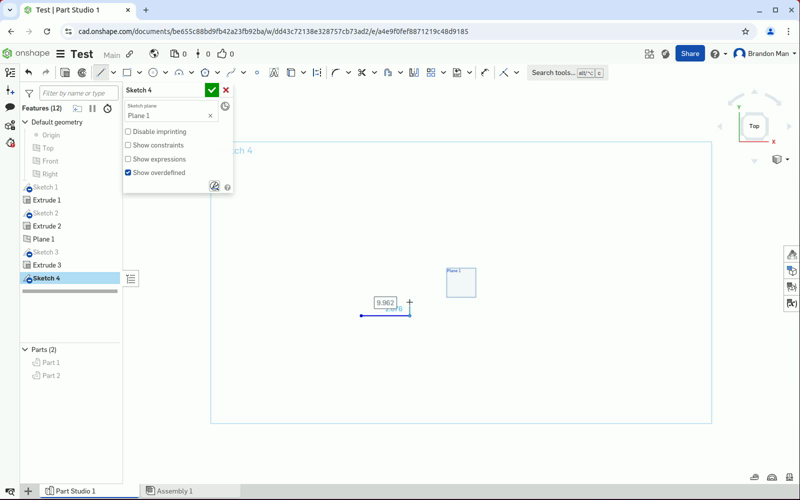
click(409, 301)
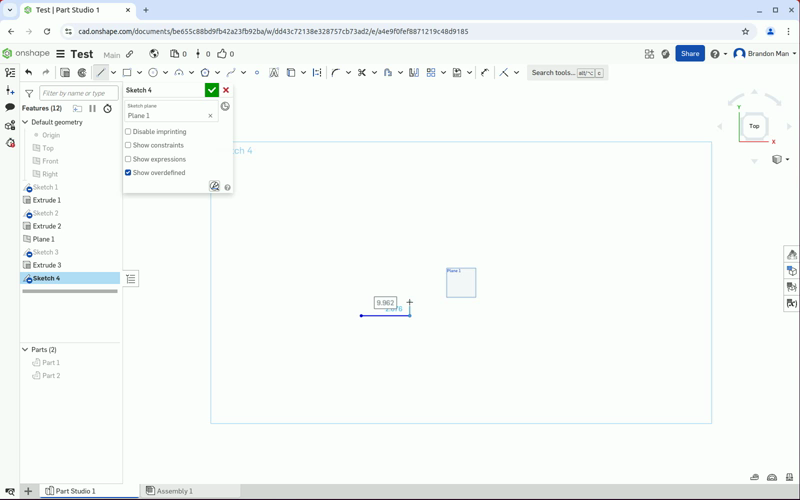
key_up(shift)
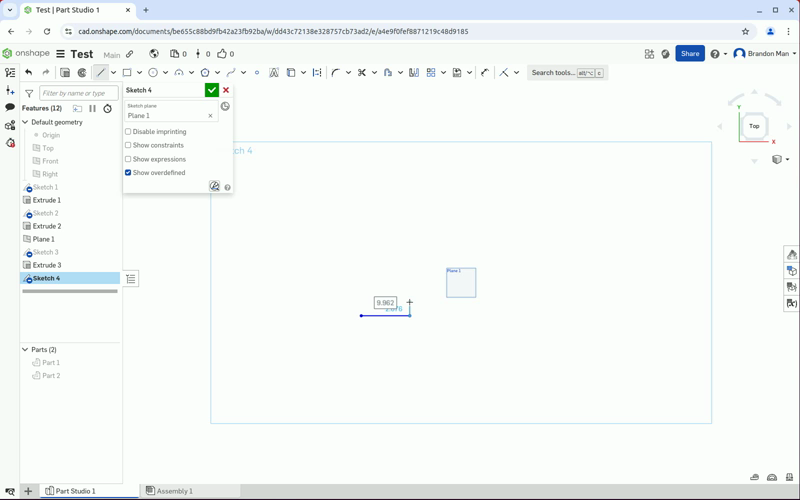
key_down(shift)
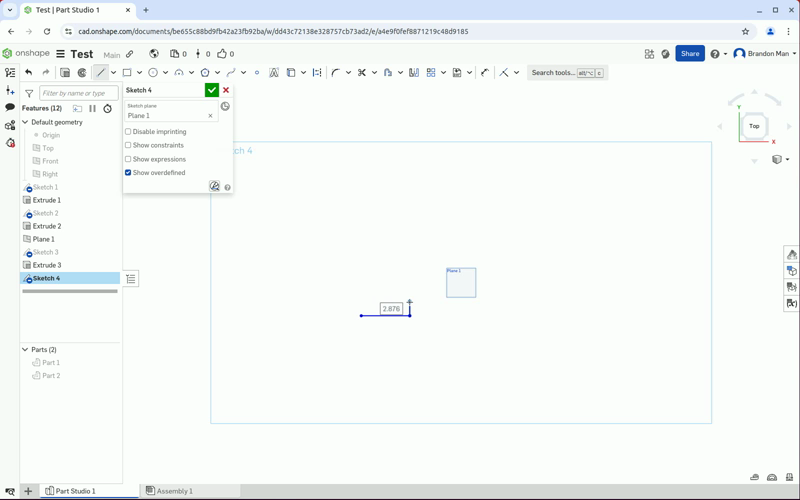
mouse_move(439, 301)
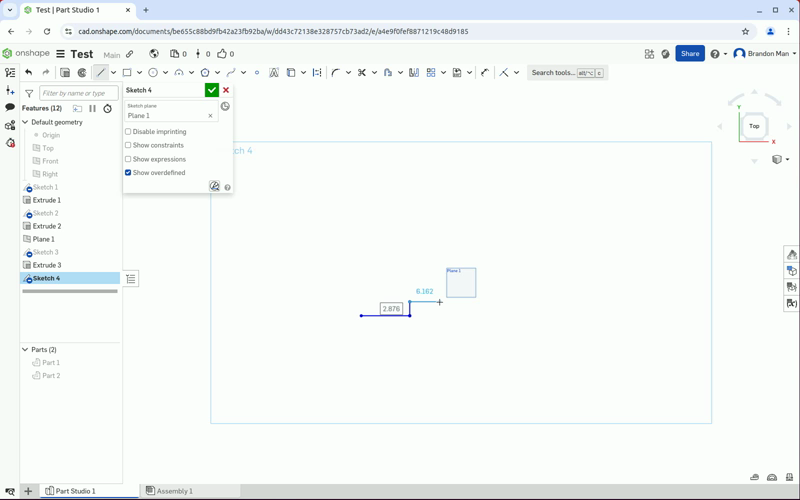
mouse_move(361, 301)
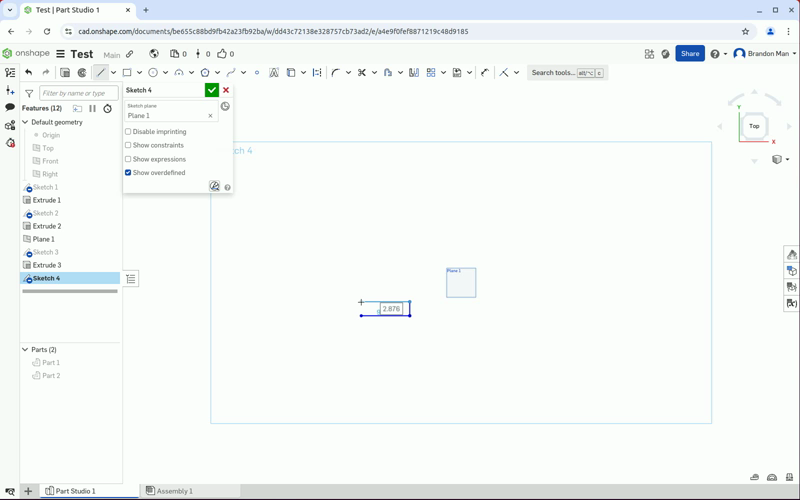
click(361, 301)
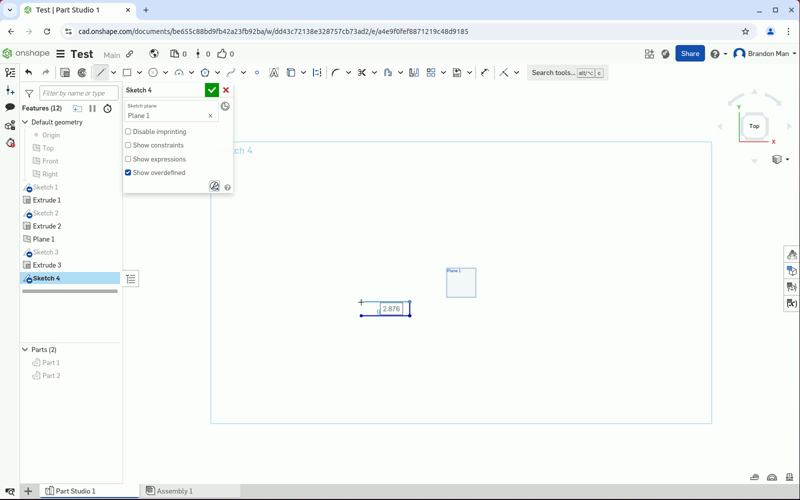
key_up(shift)
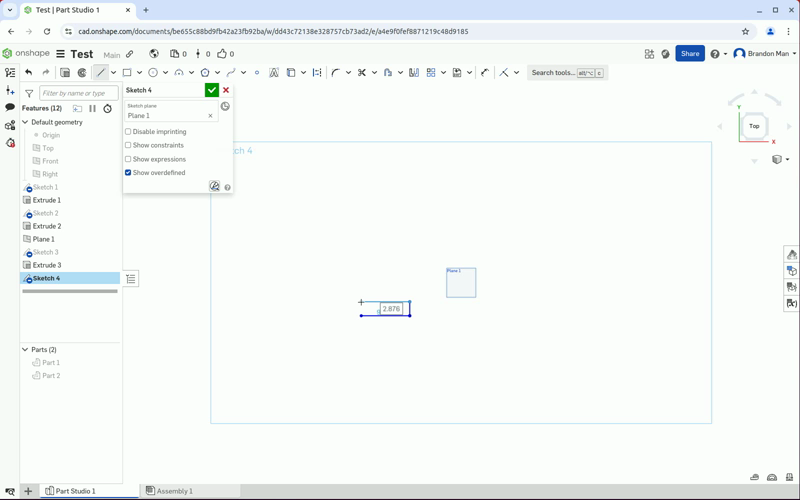
mouse_move(391, 301)
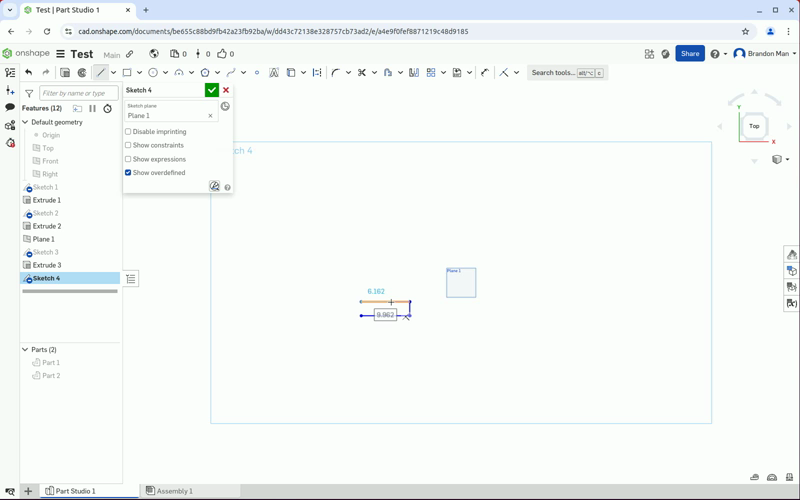
key_down(shift)
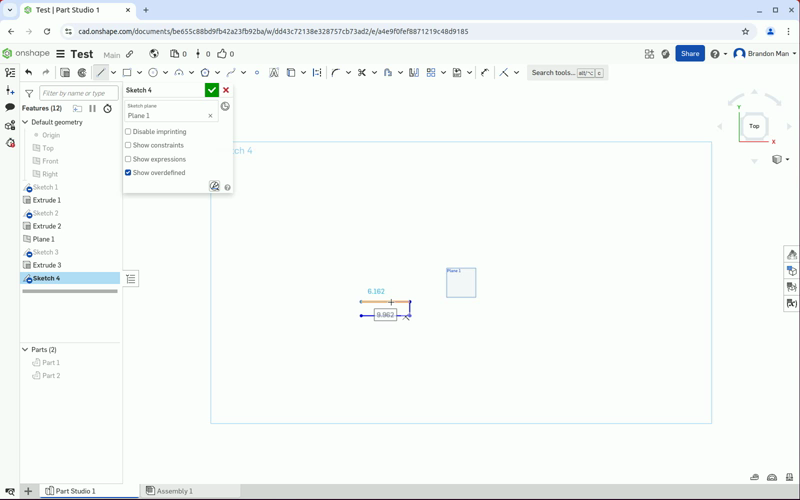
mouse_move(361, 315)
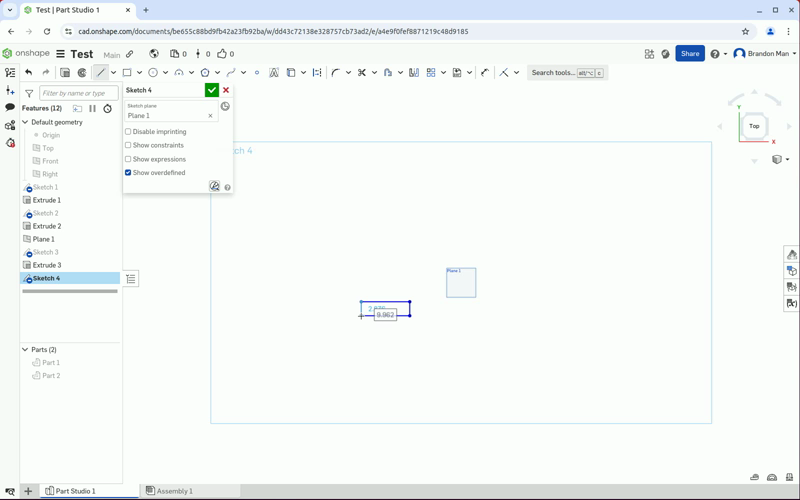
key_up(shift)
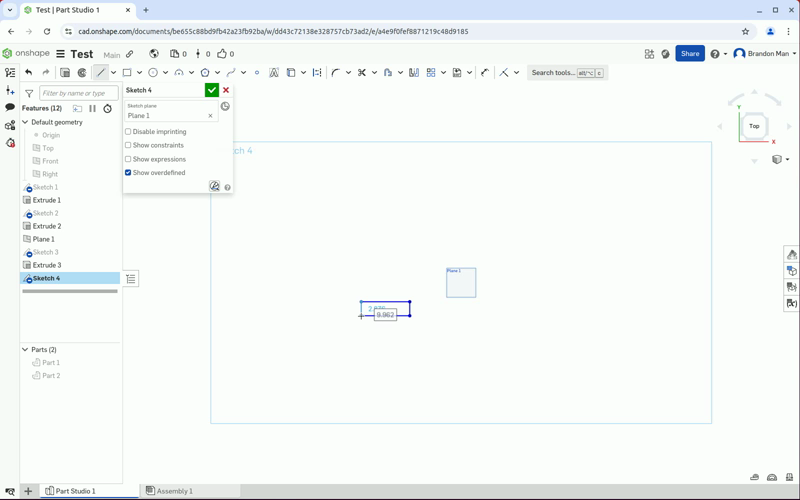
click(361, 315)
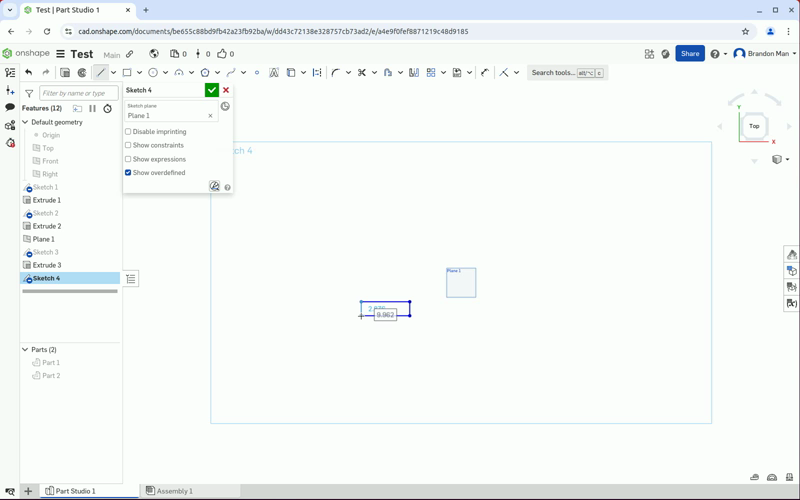
key(esc)
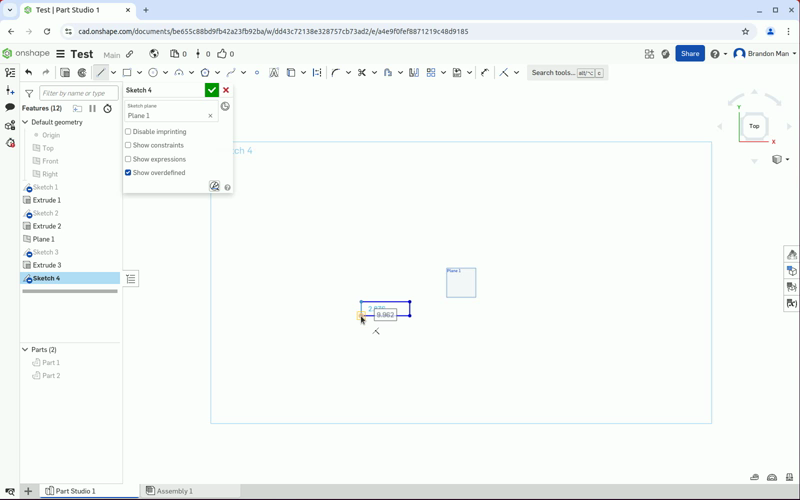
mouse_move(402, 304)
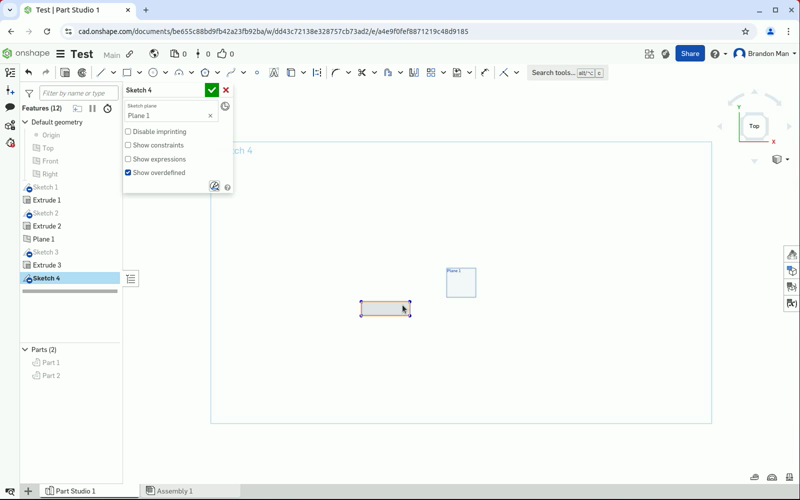
scroll(6)
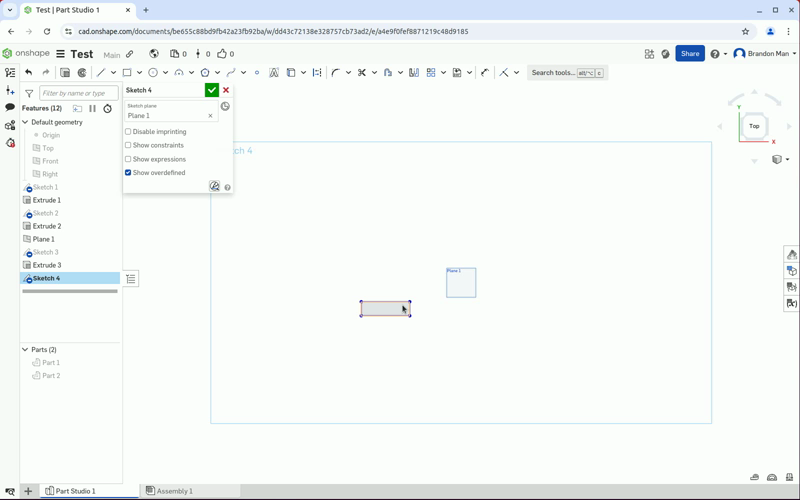
scroll(6)
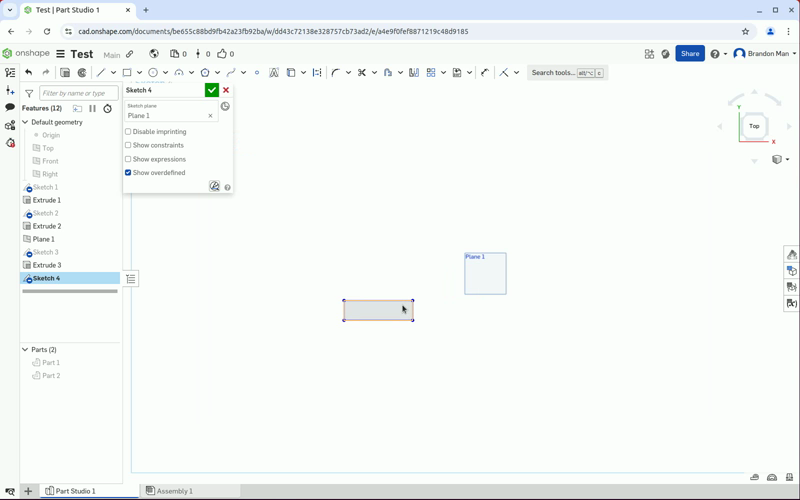
scroll(6)
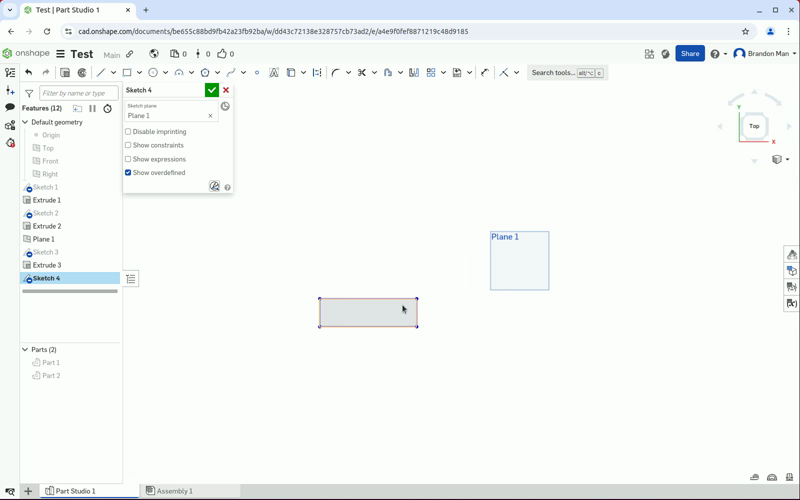
scroll(6)
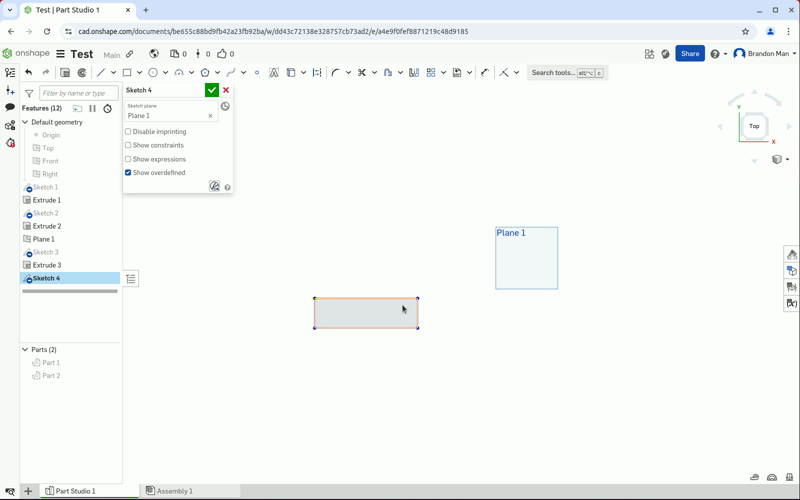
scroll(6)
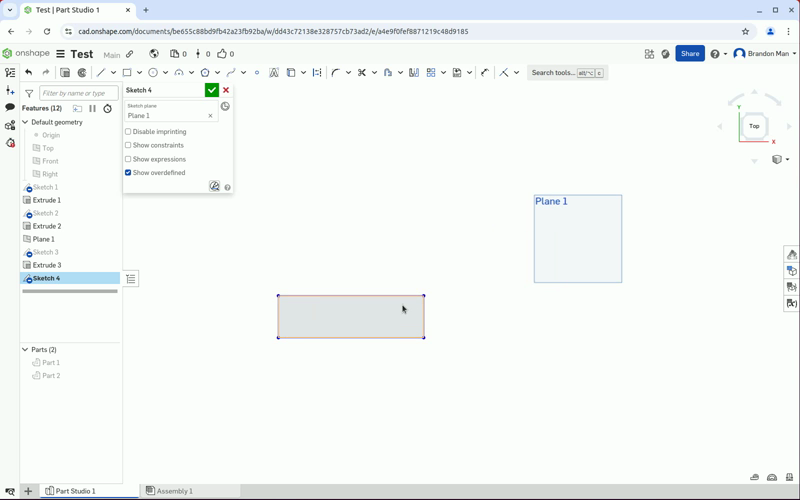
scroll(6)
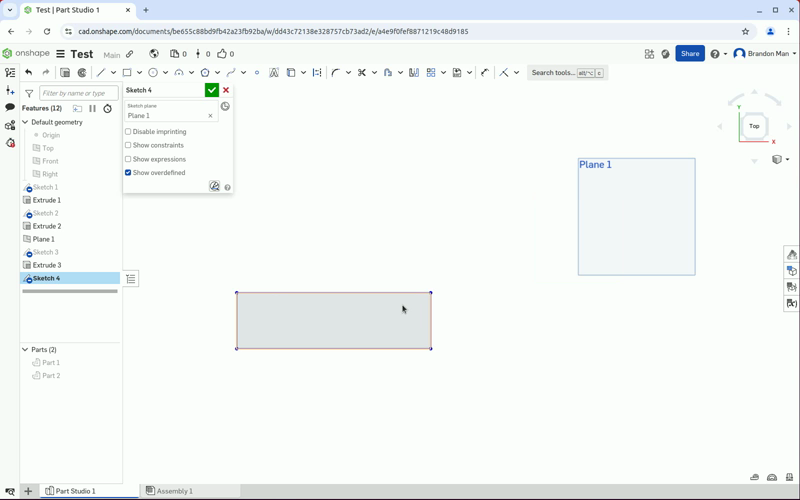
scroll(6)
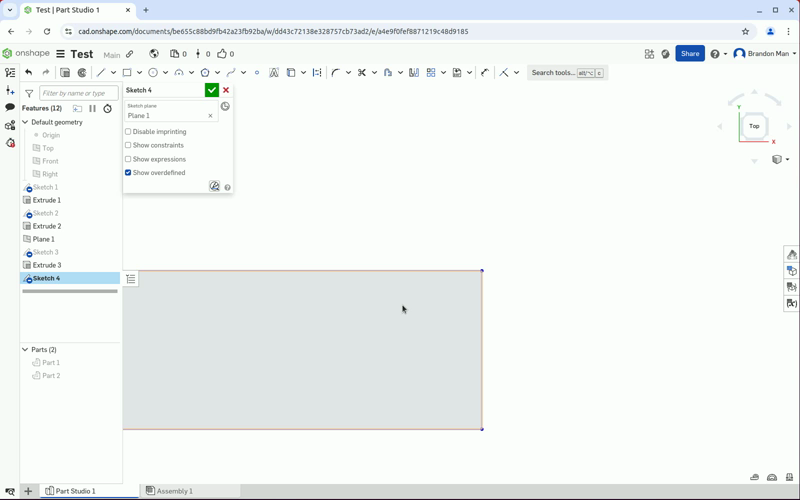
click(402, 304)
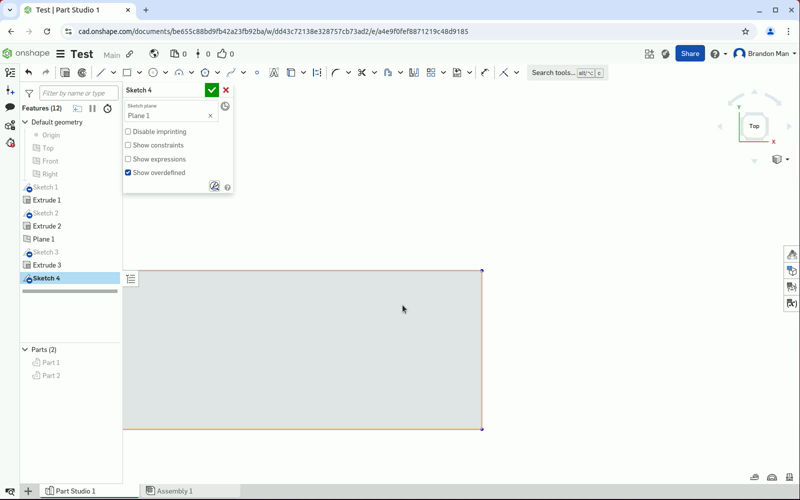
scroll(-6)
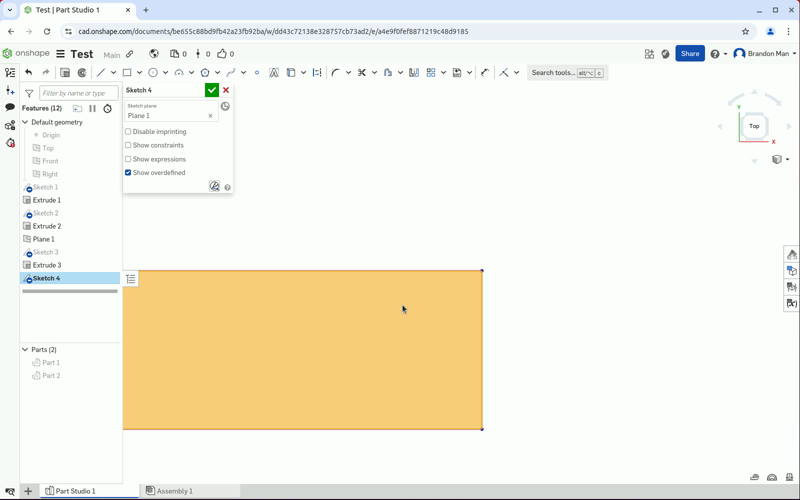
scroll(-6)
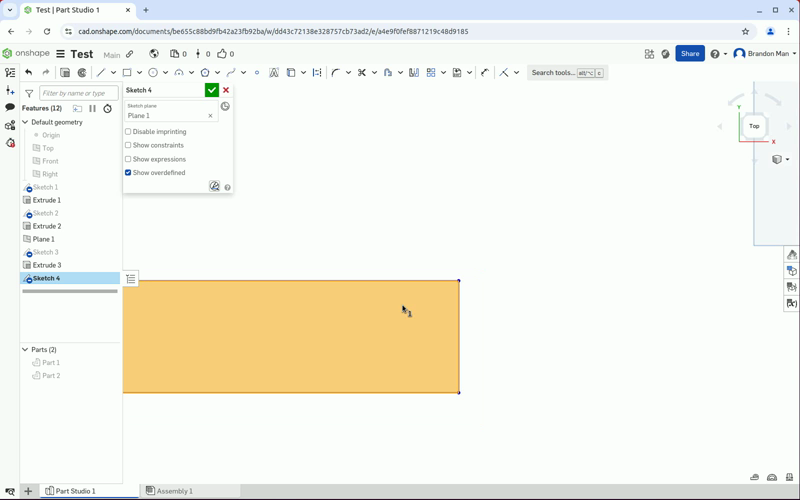
scroll(-6)
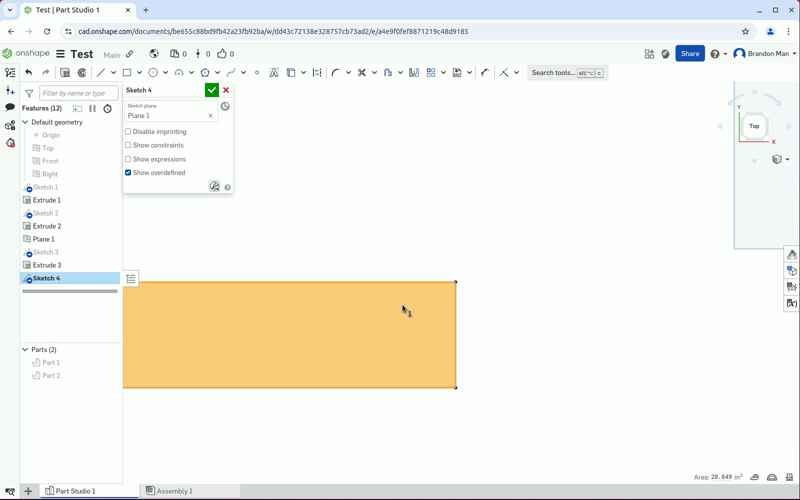
scroll(-6)
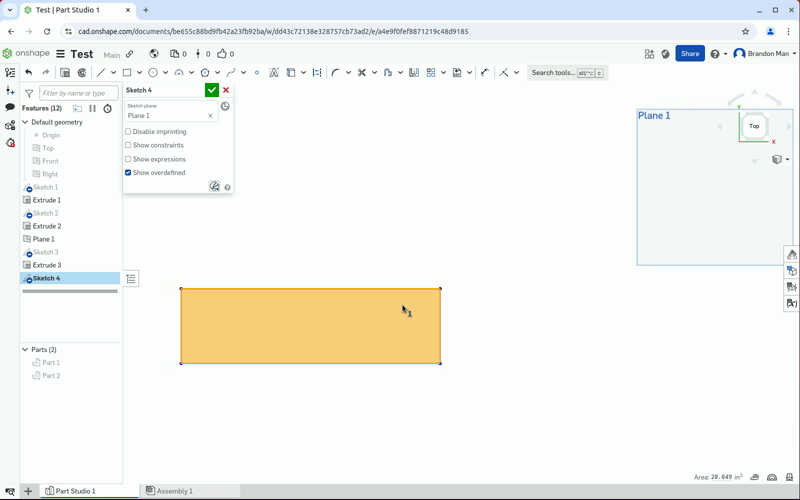
scroll(-6)
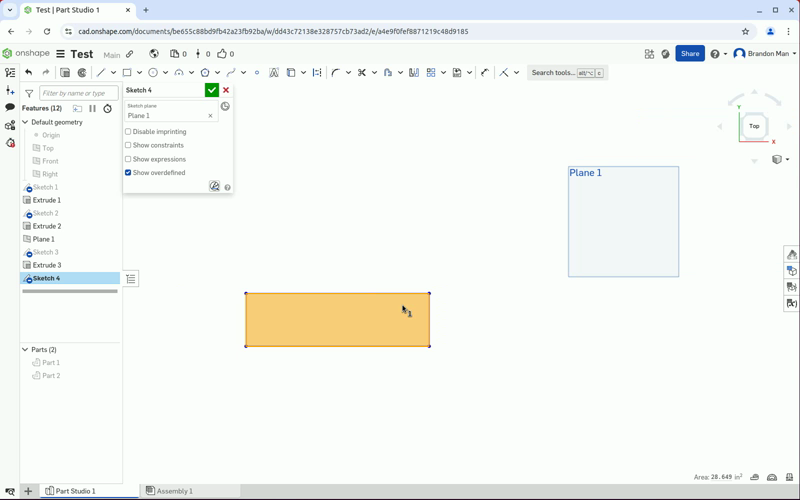
scroll(-6)
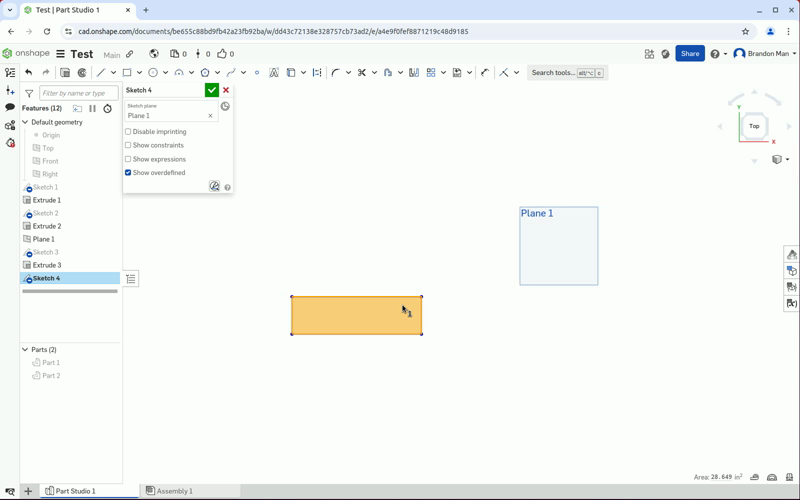
scroll(-6)
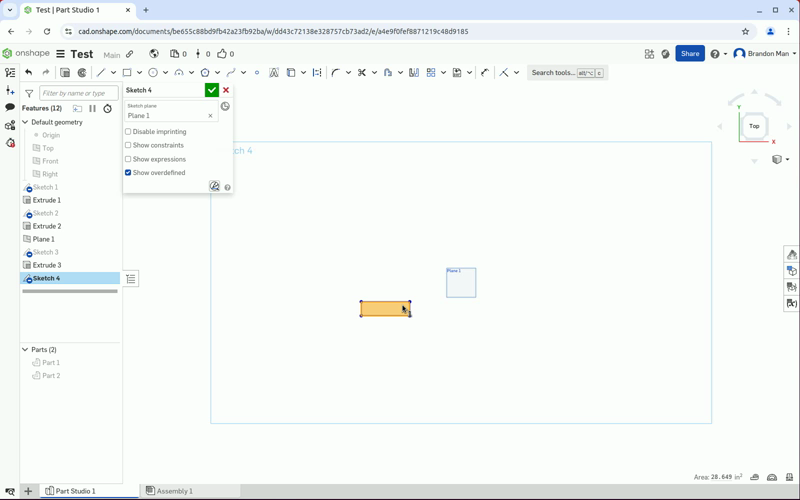
mouse_move(73, 352)
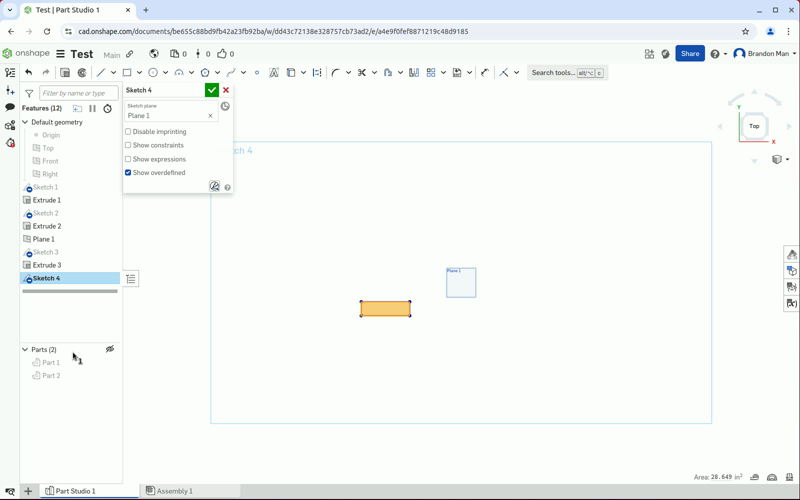
key(shift+y)
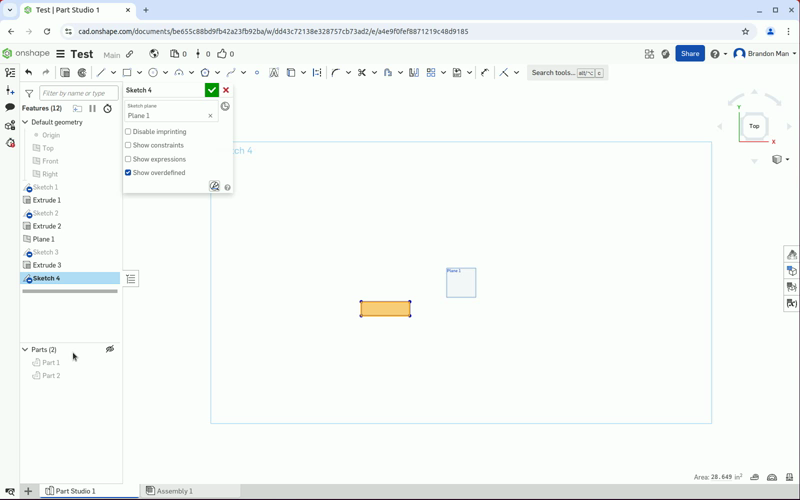
key(shift+e)
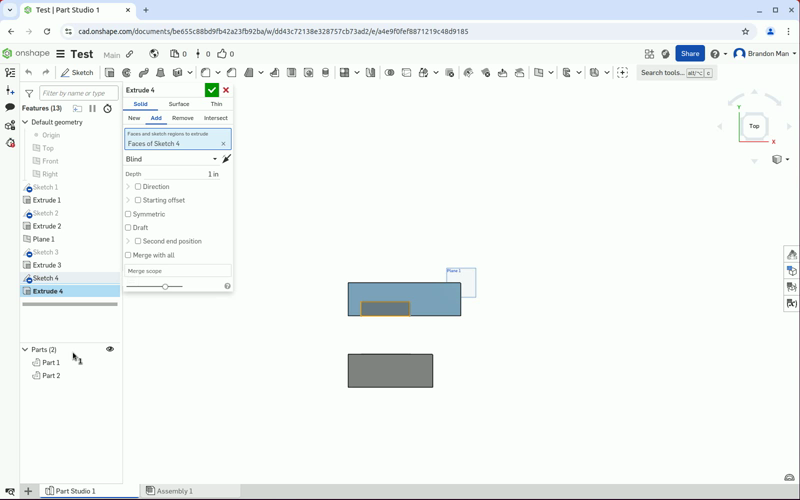
mouse_move(143, 106)
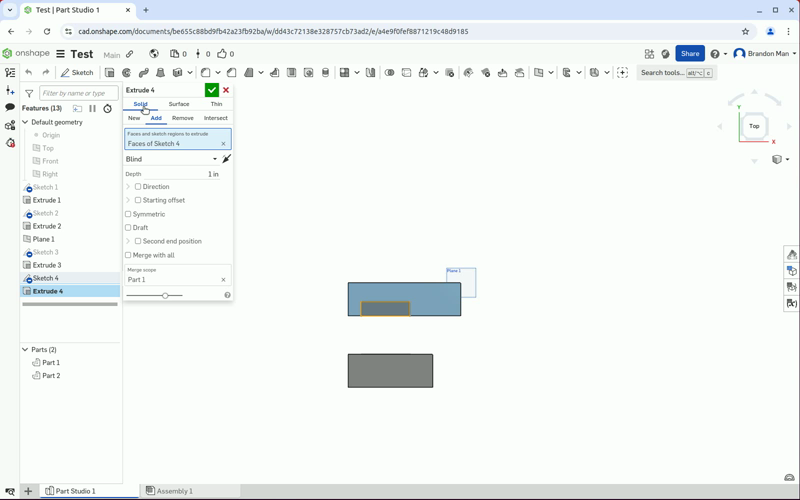
click(143, 106)
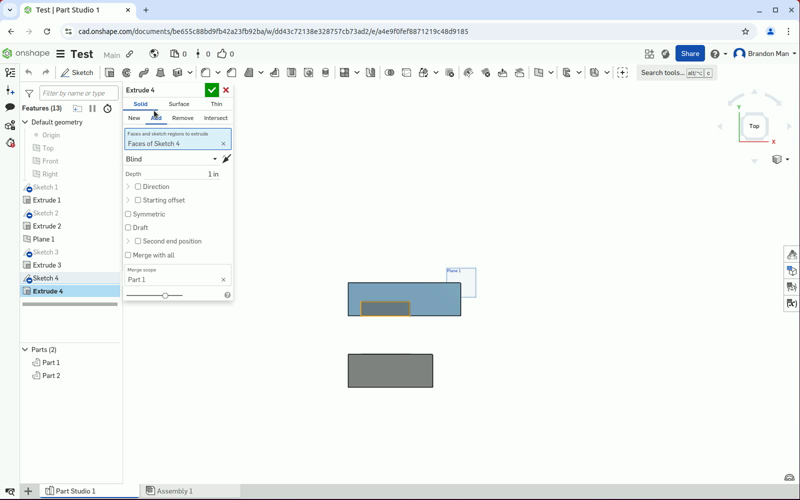
mouse_move(186, 120)
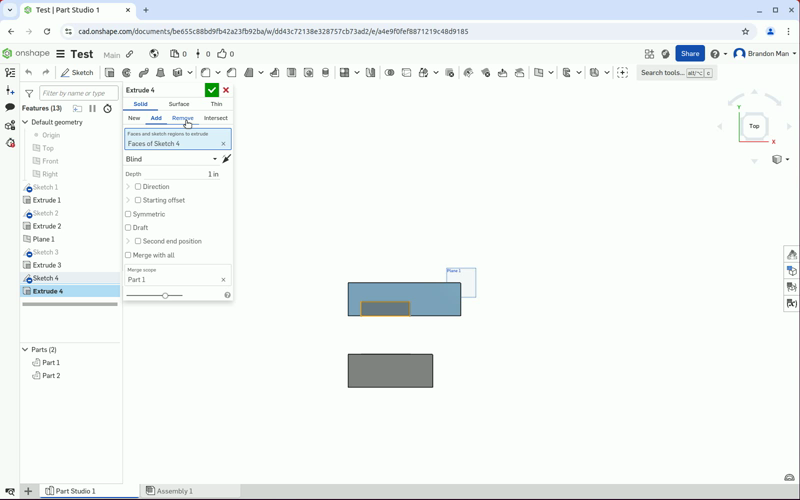
click(186, 120)
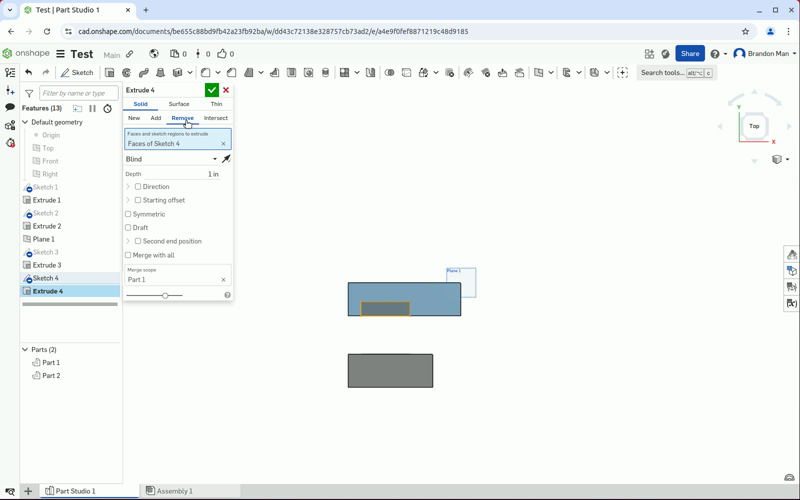
key(tab, 4)
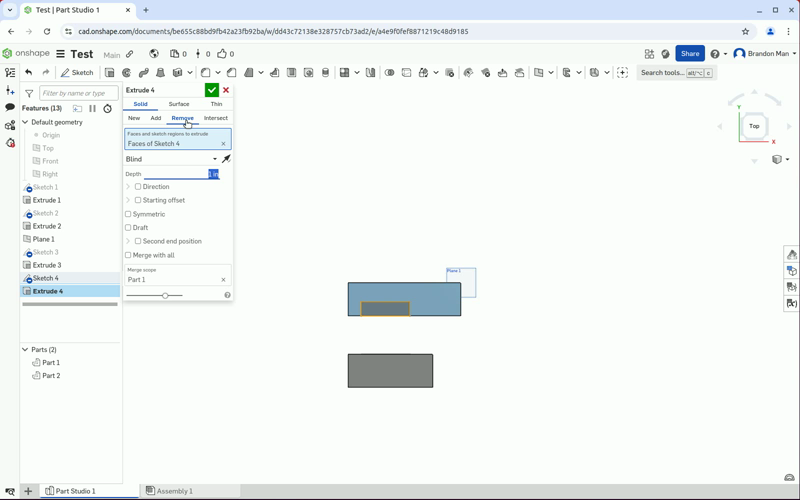
text(0.241)
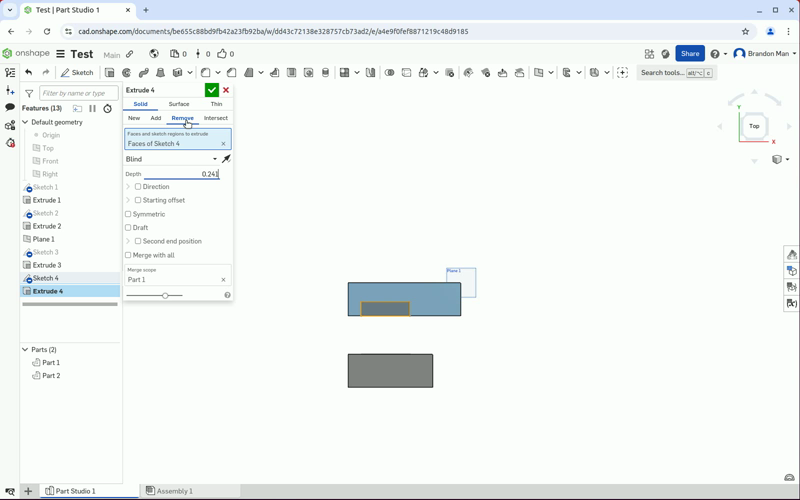
key(tab, 6)
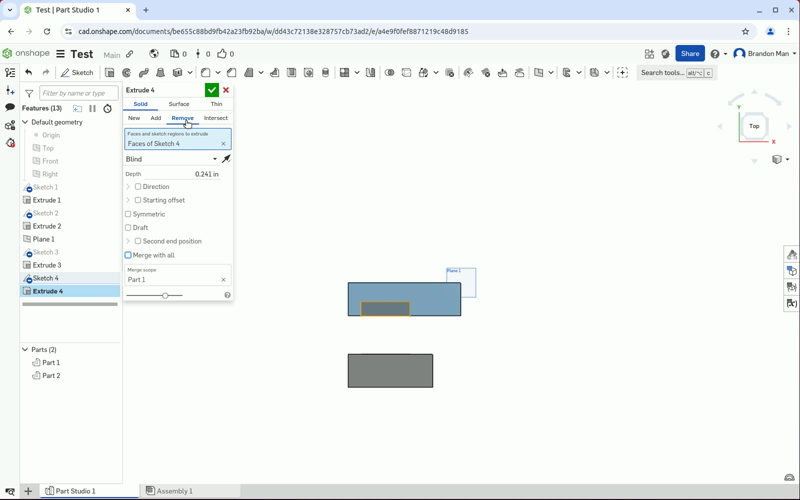
key(space)
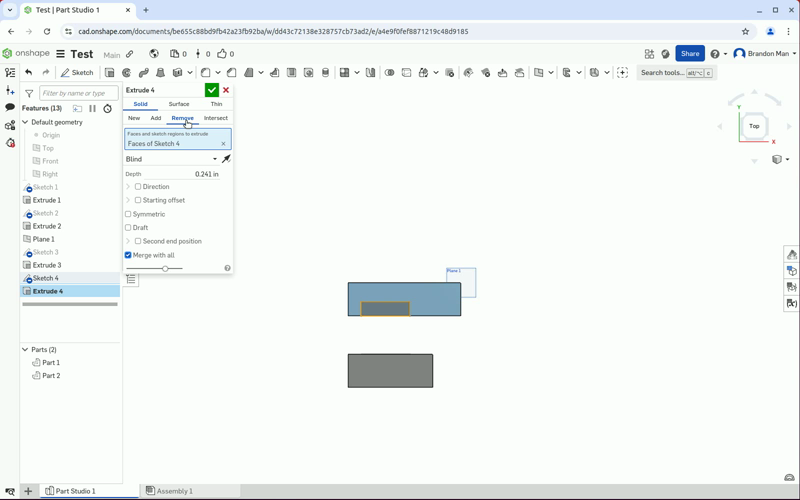
key(enter)
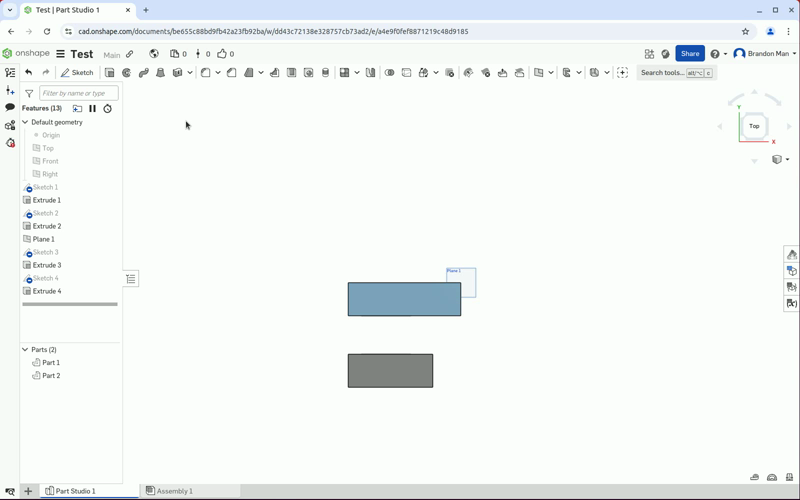
key(shift+h)
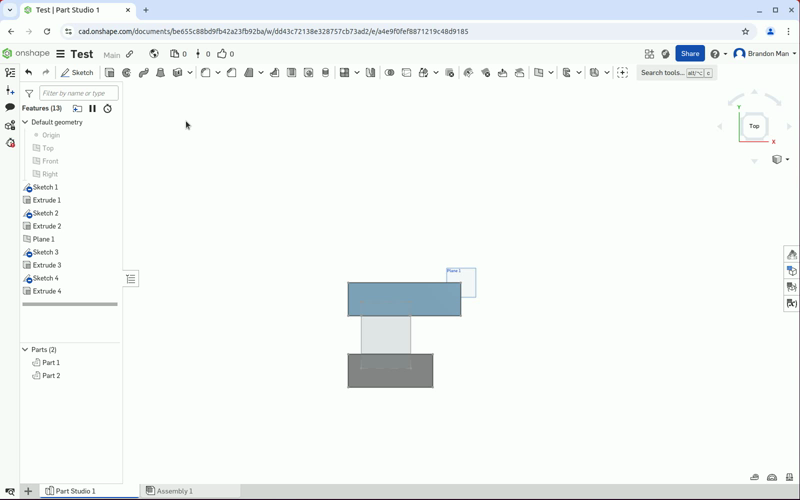
key(shift+h)
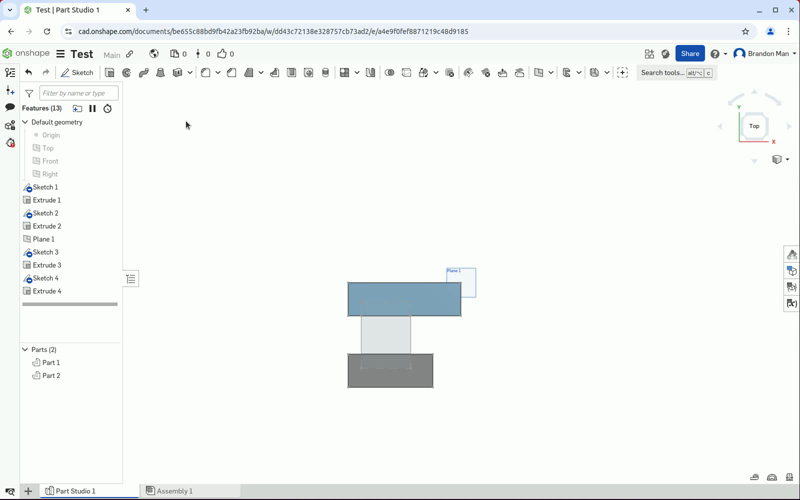
key(shift+7)
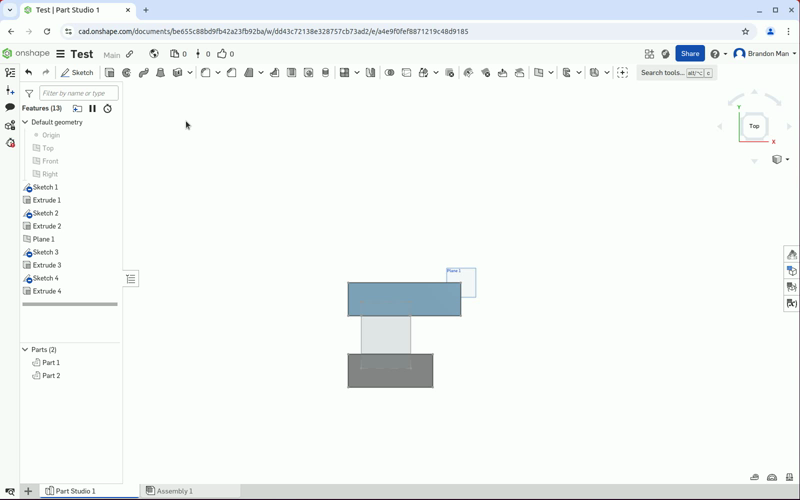
key(up, 3)
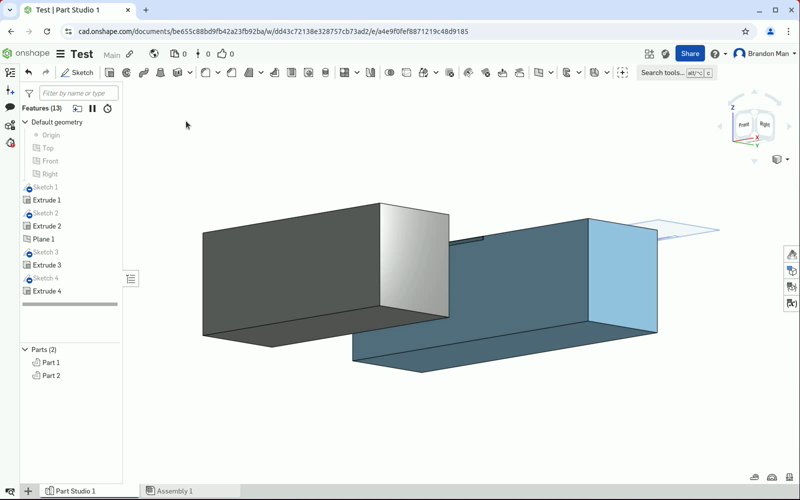
key(left, 3)
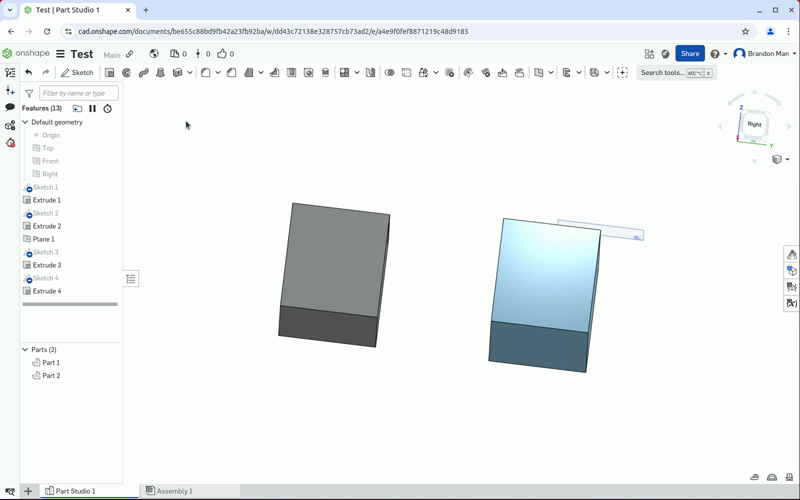
key(right, 3)
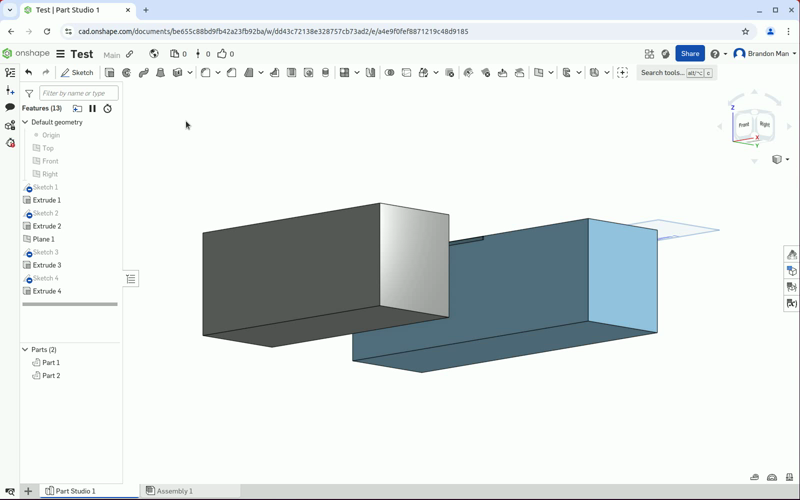
key(down, 3)
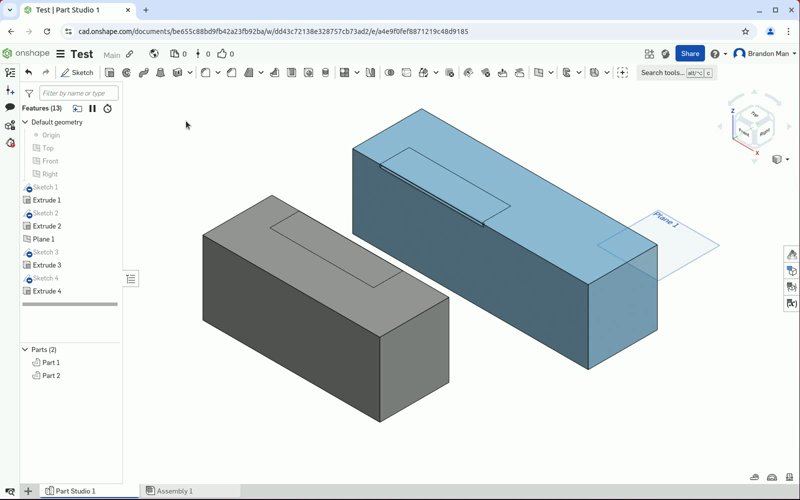
mouse_move(73, 189)
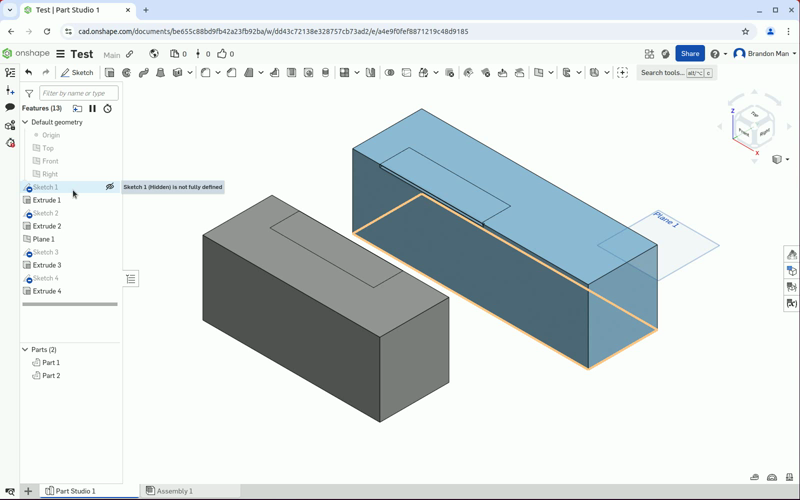
click(73, 189)